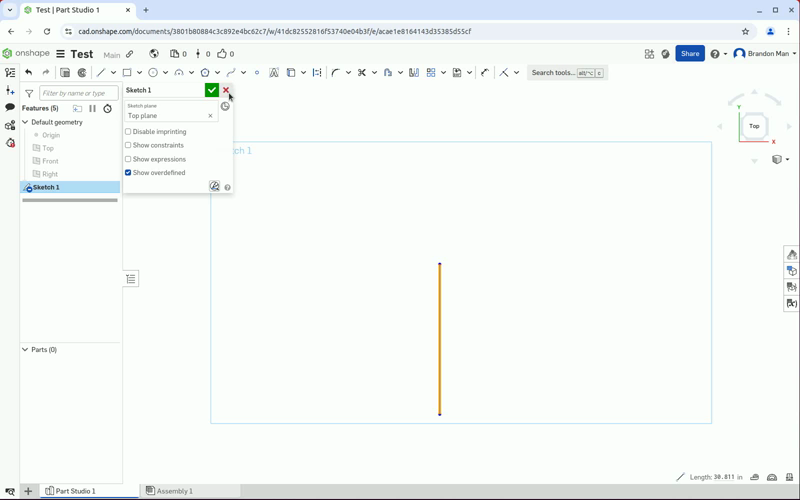
key(shift+h)
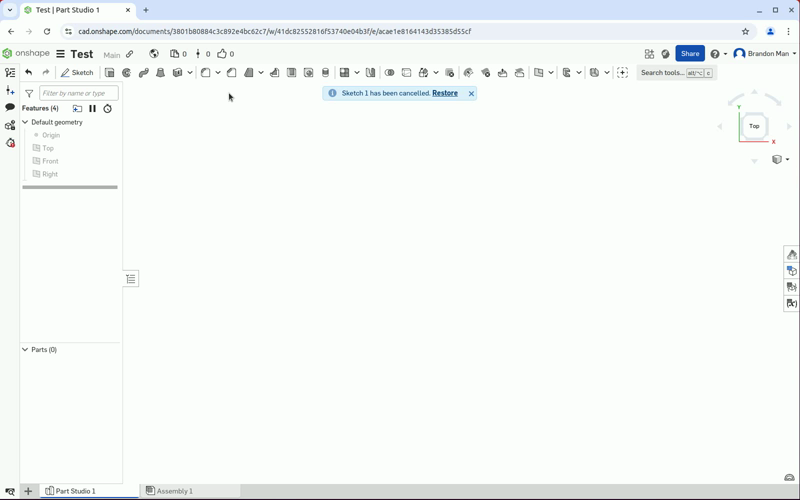
mouse_move(73, 352)
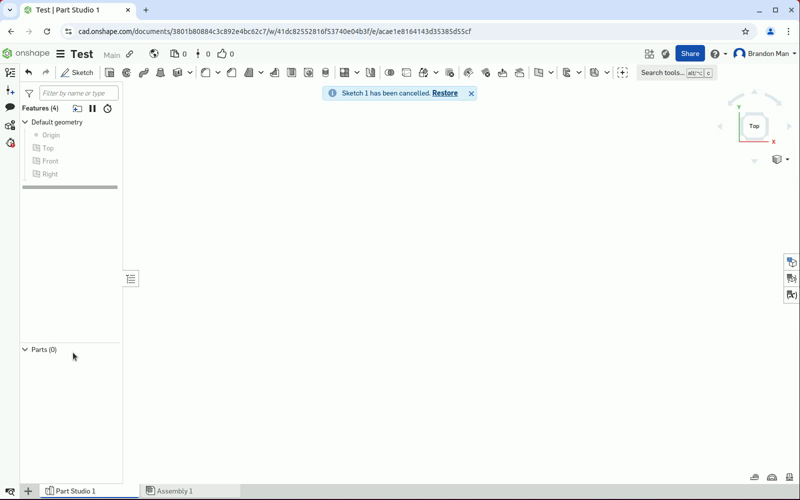
key(y)
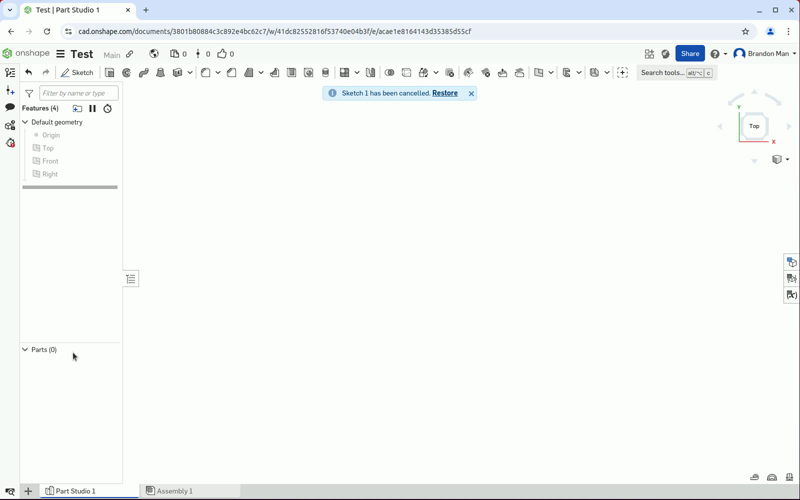
key(shift+p)
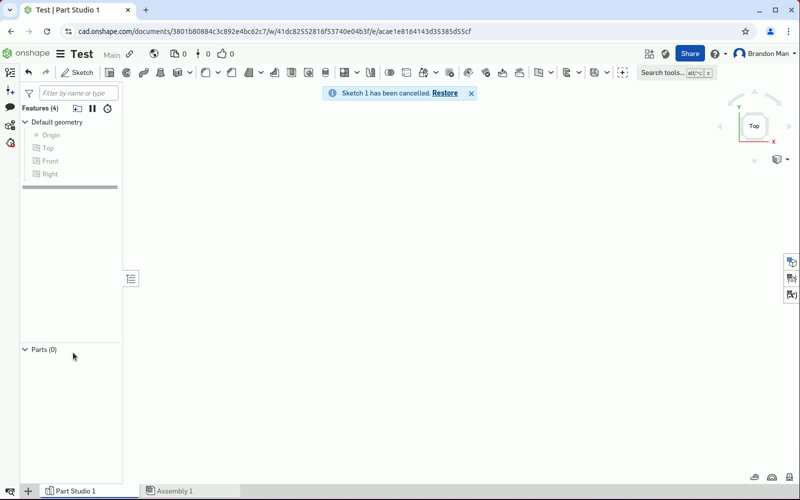
key(space)
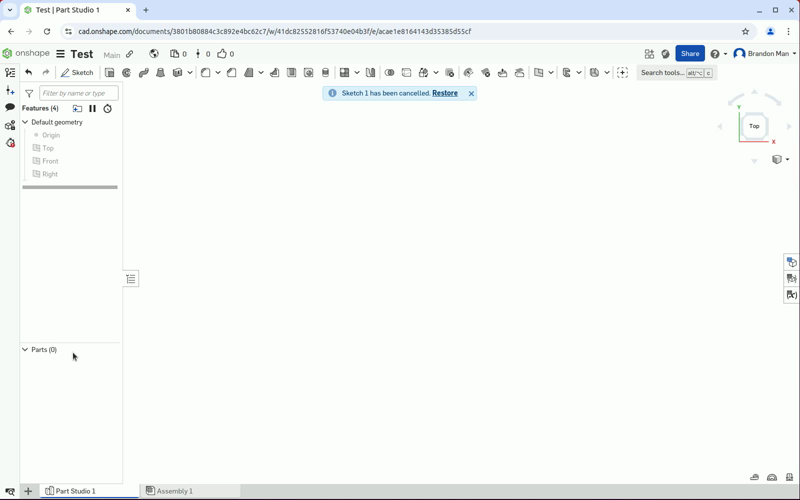
key_down(shift)
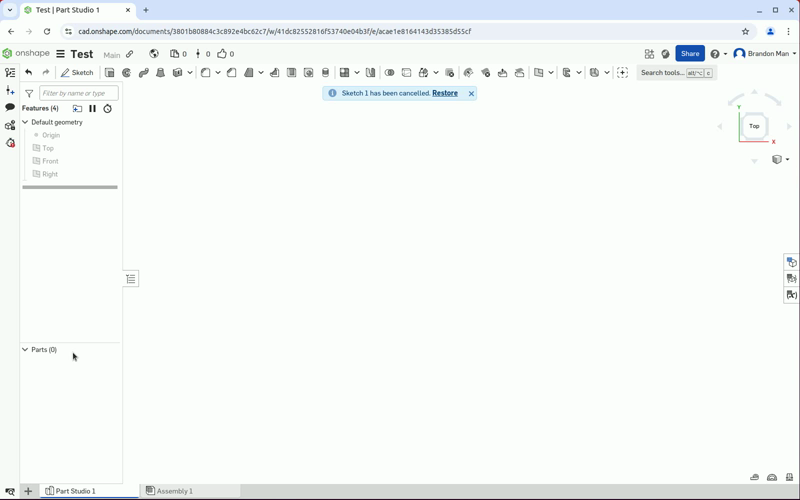
key(up)
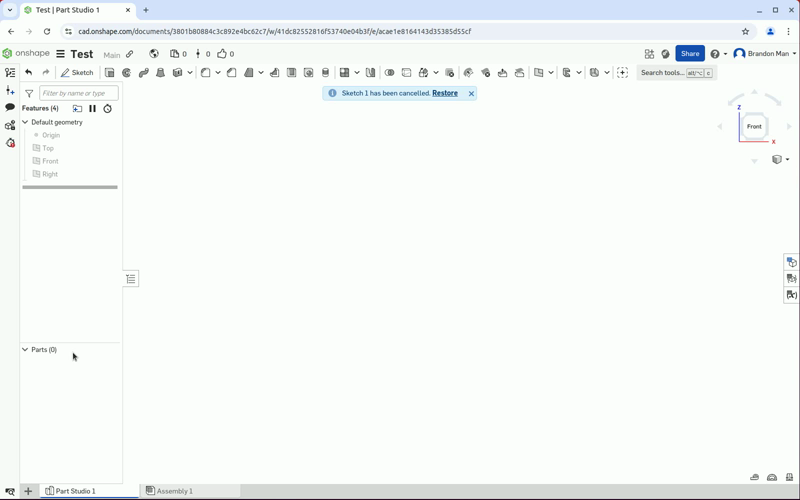
key_up(shift)
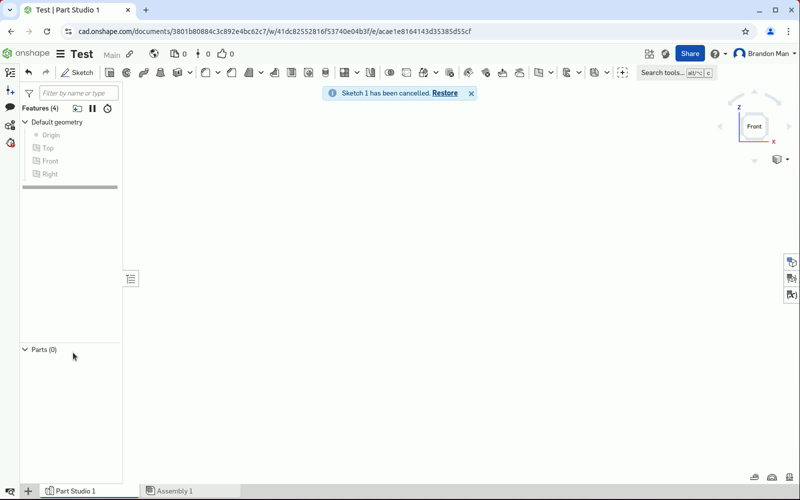
mouse_move(73, 352)
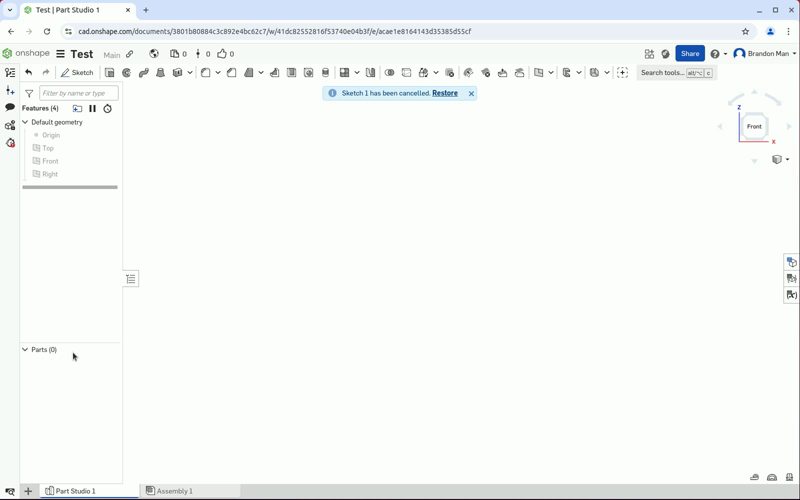
key(shift+y)
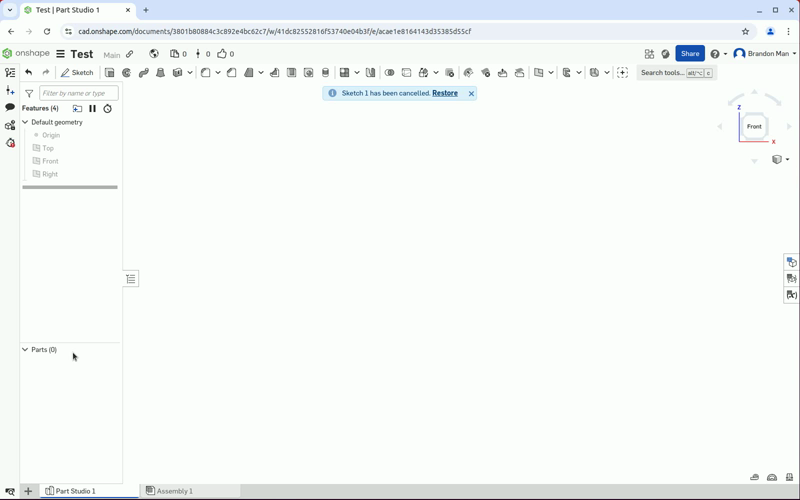
key(shift+s)
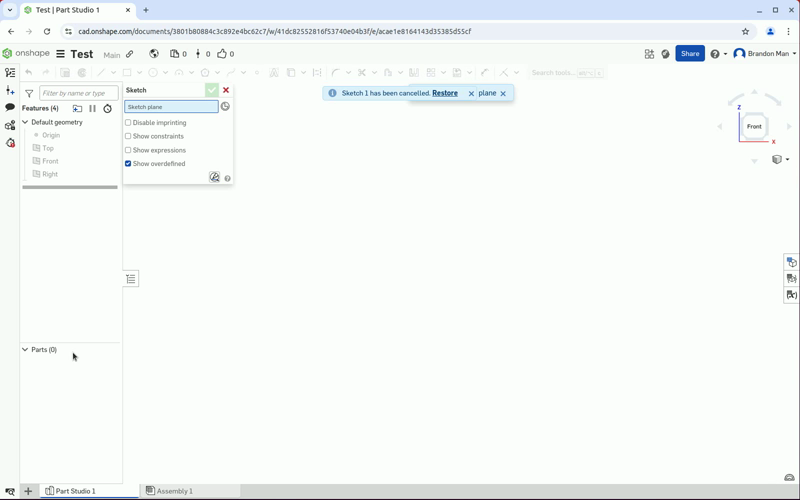
mouse_move(73, 163)
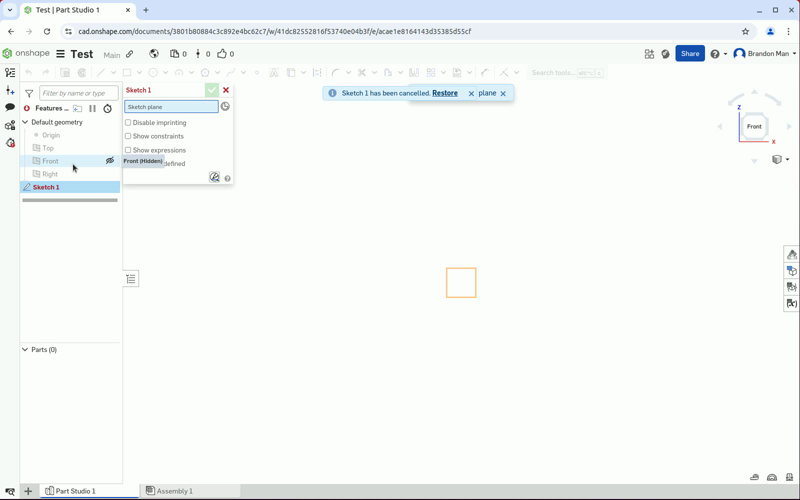
click(73, 163)
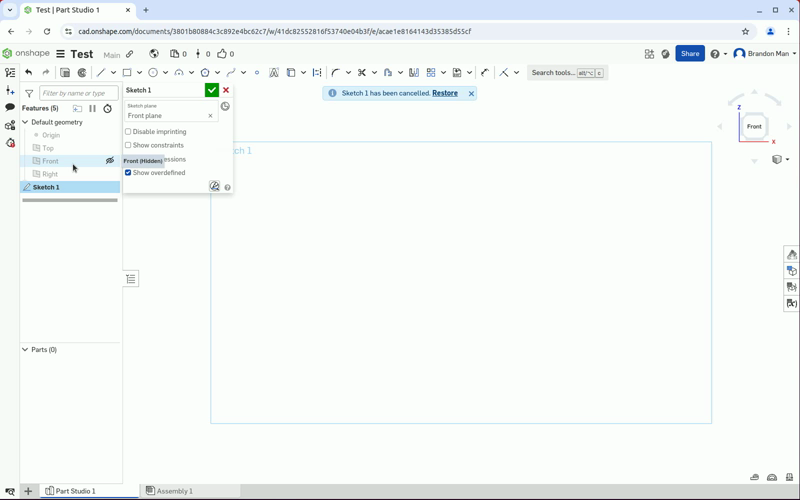
mouse_move(73, 352)
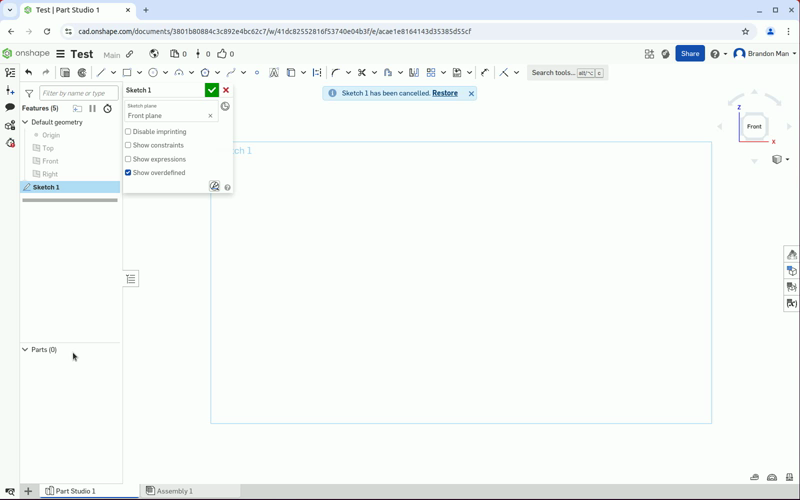
key(y)
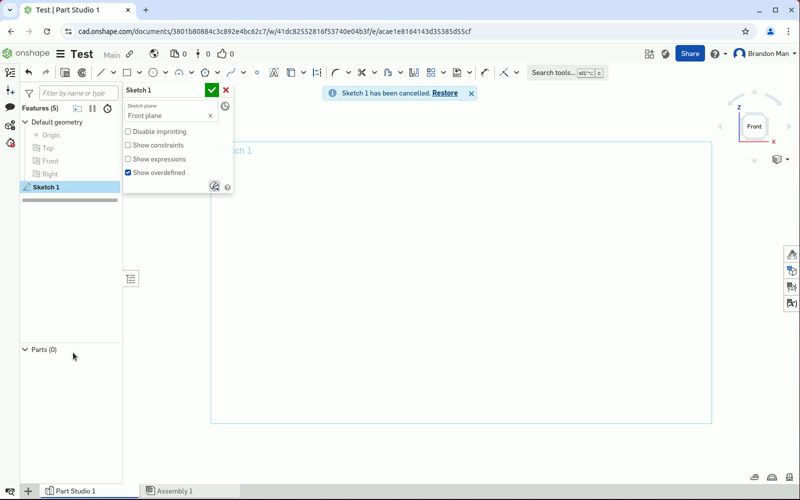
key(l)
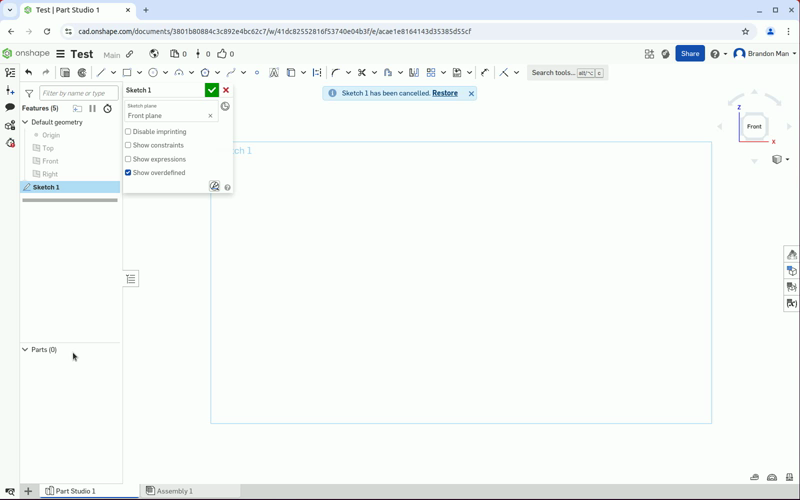
key_down(shift)
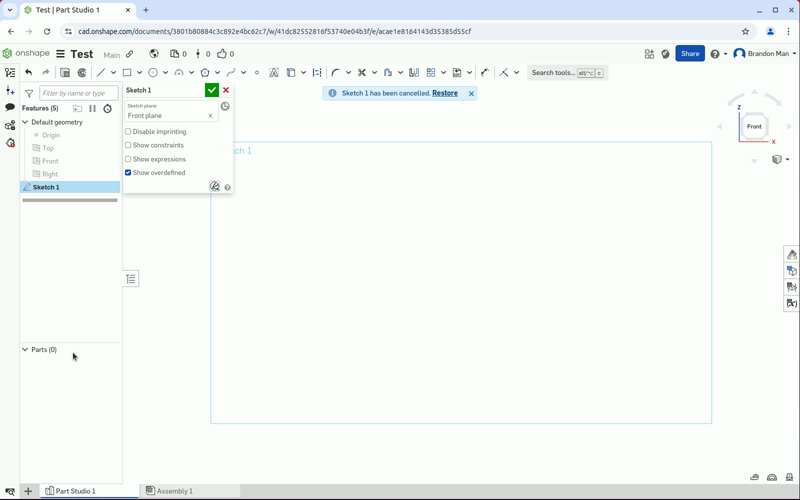
mouse_move(498, 245)
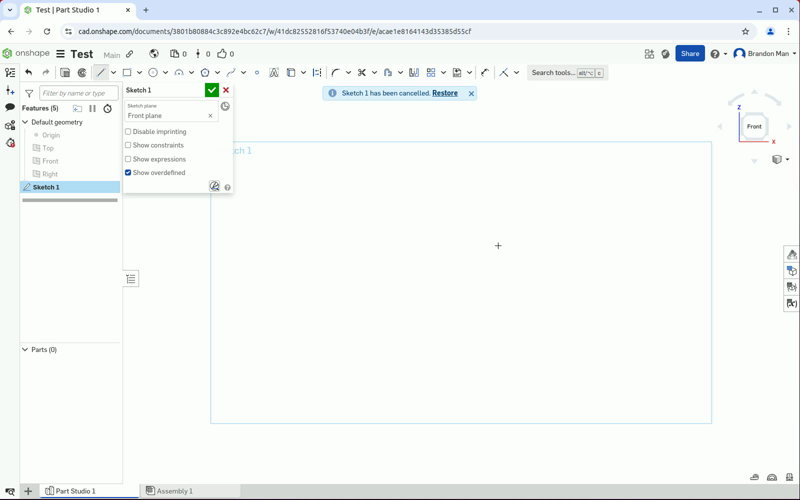
click(498, 245)
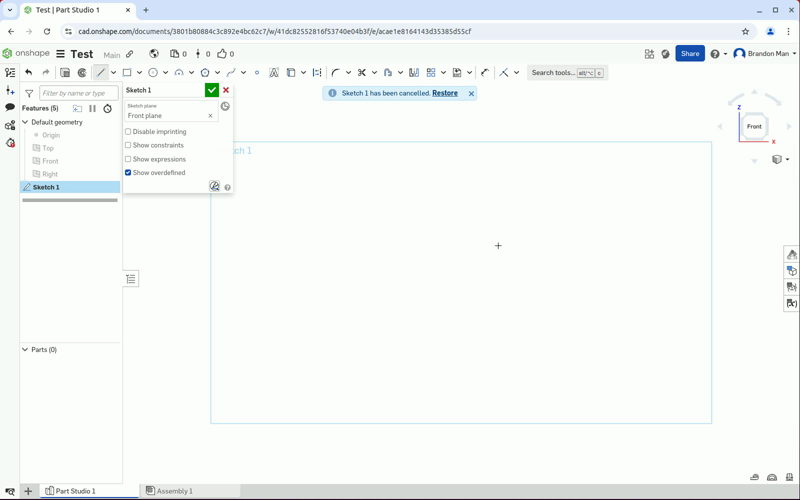
key_up(shift)
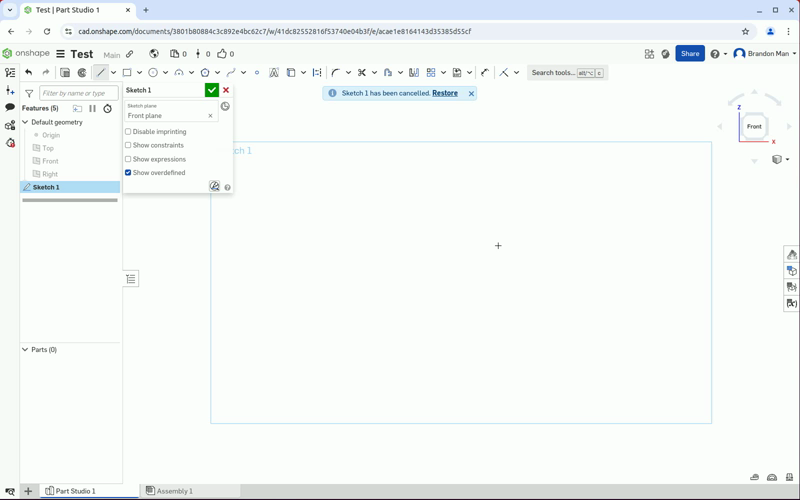
key_down(shift)
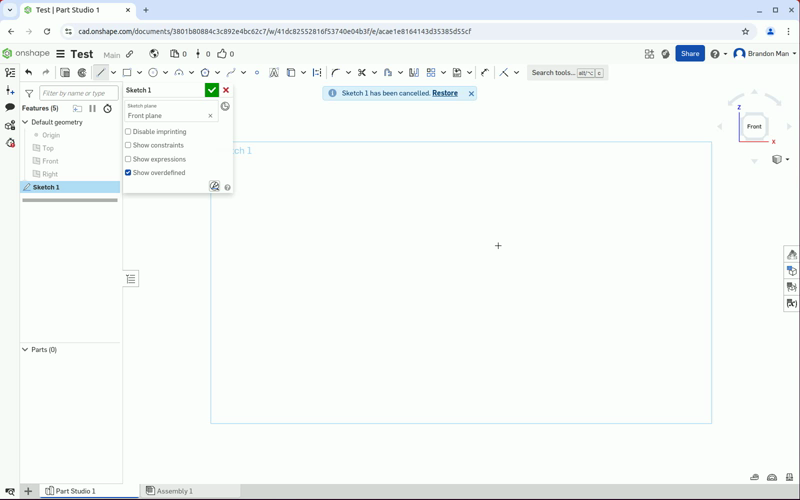
mouse_move(528, 245)
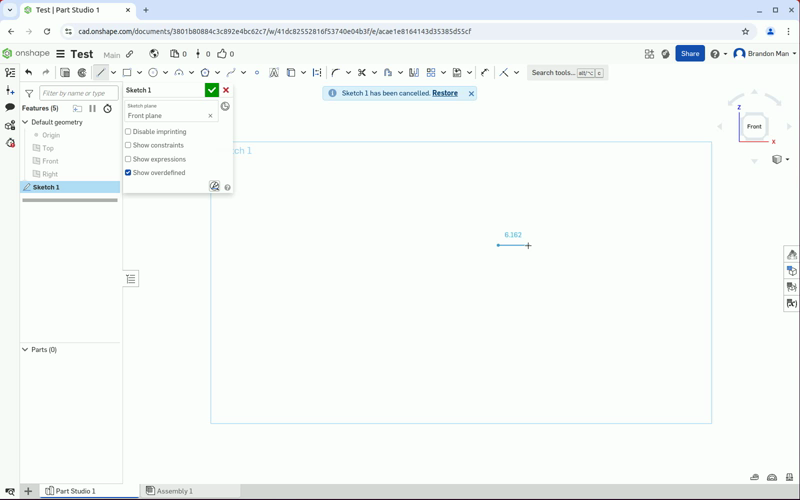
mouse_move(536, 245)
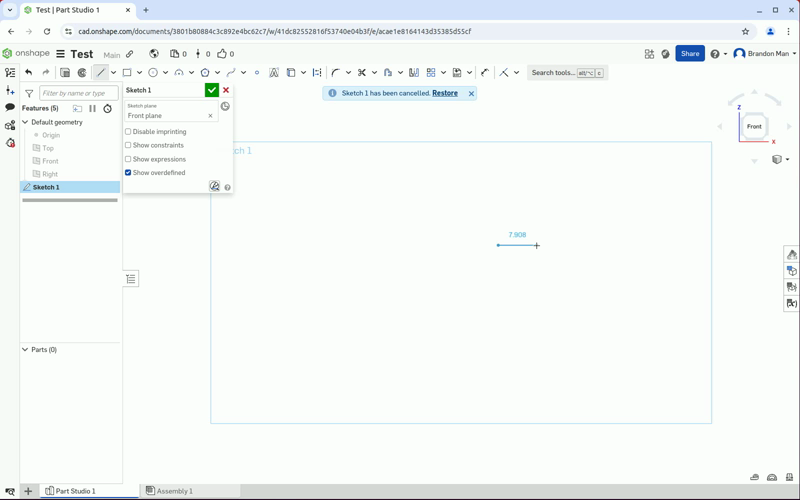
click(536, 245)
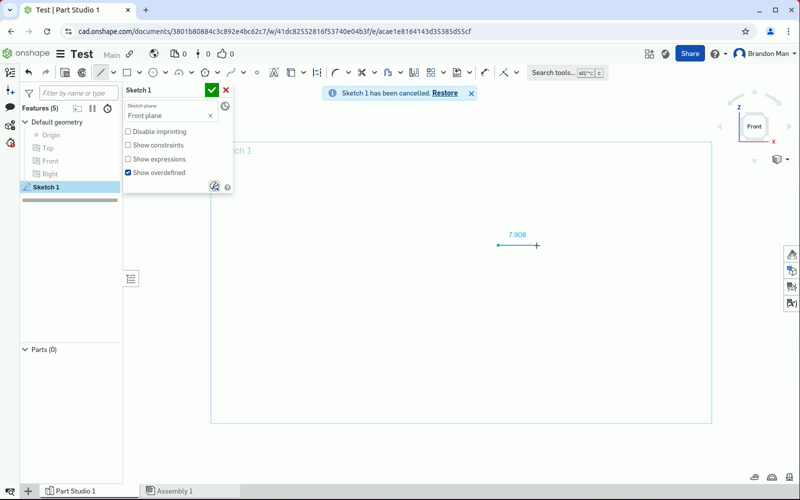
key_up(shift)
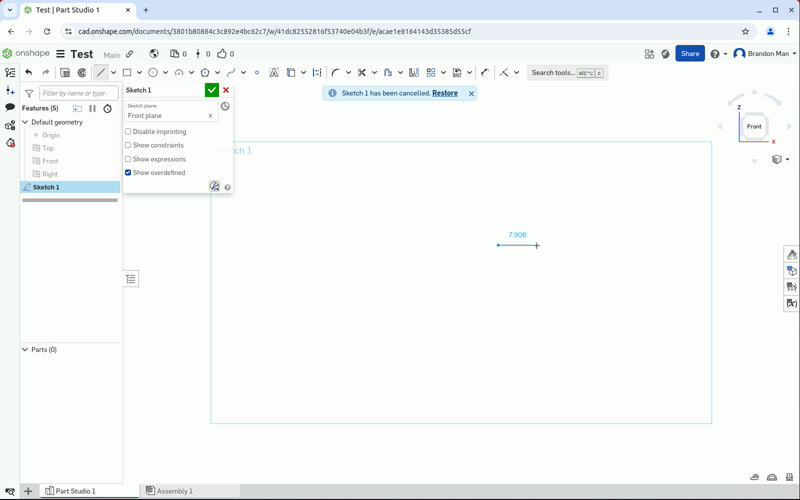
key_down(shift)
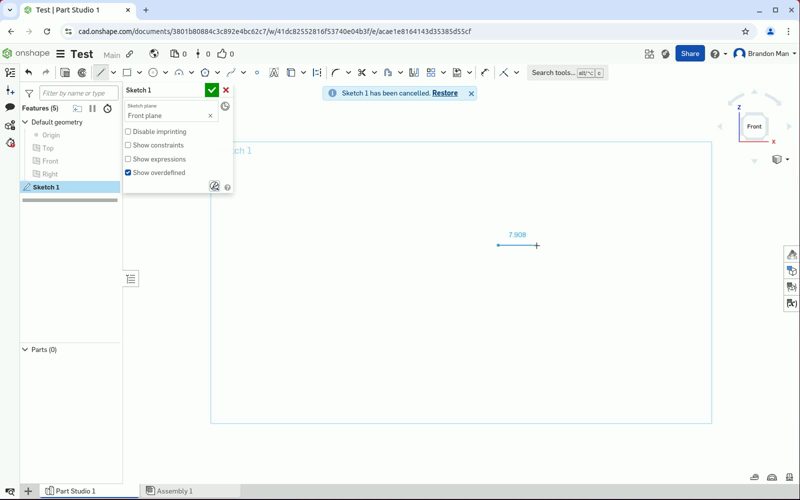
mouse_move(566, 245)
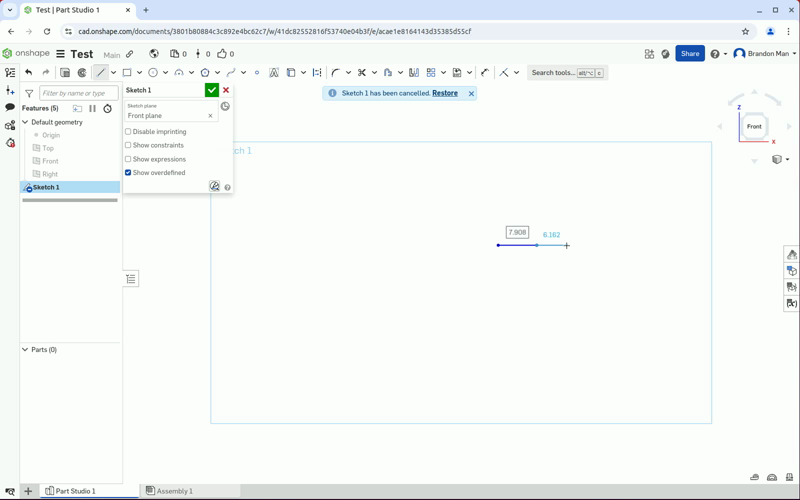
mouse_move(536, 207)
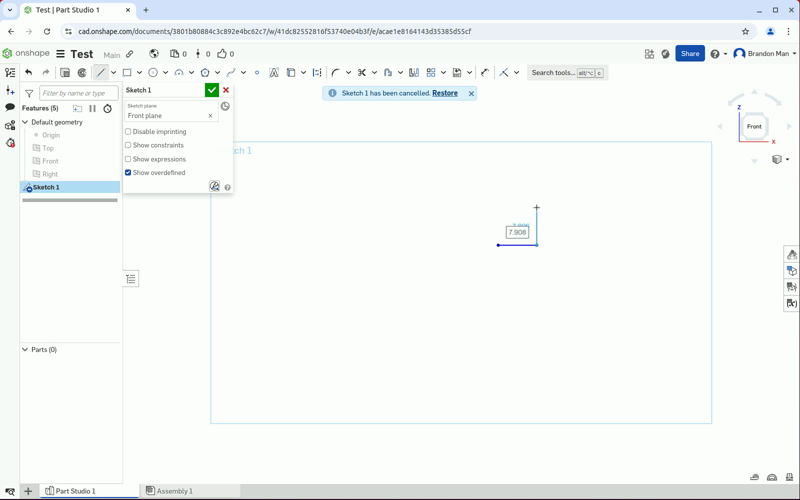
click(536, 207)
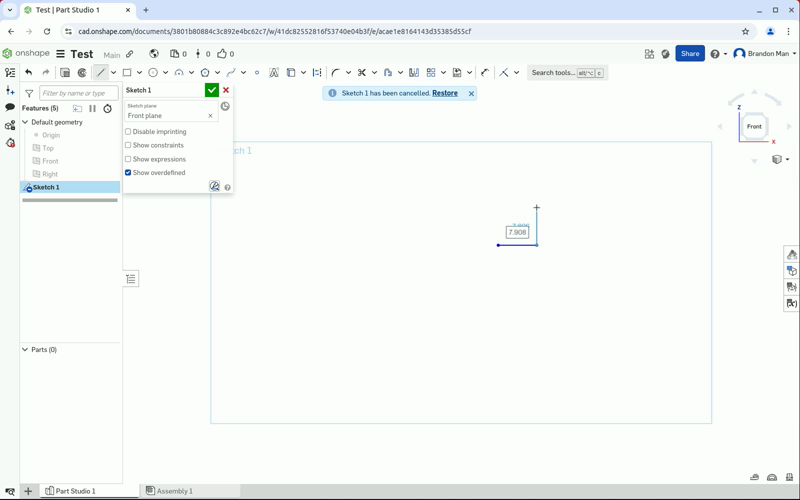
key_up(shift)
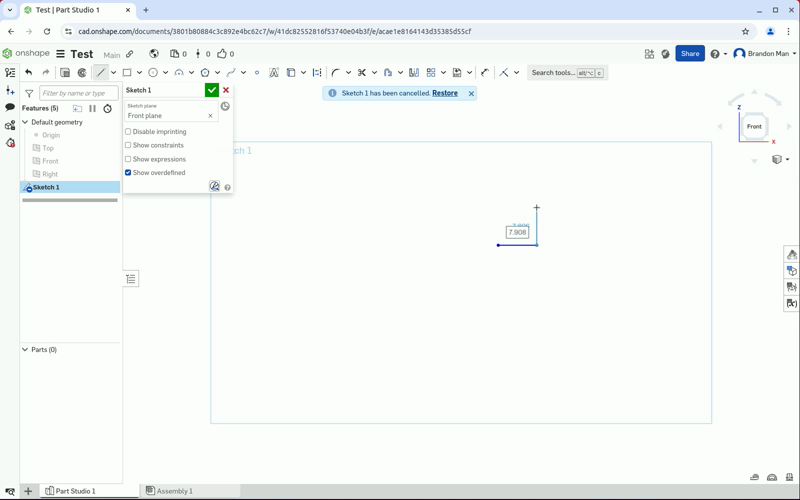
key_down(shift)
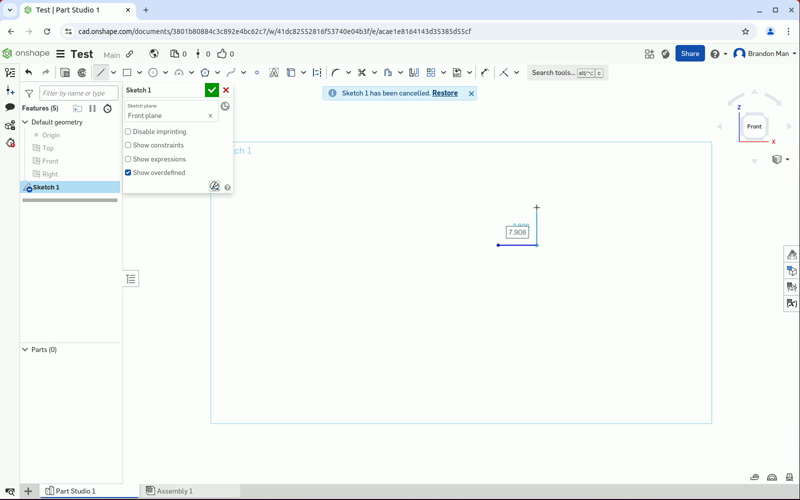
mouse_move(566, 207)
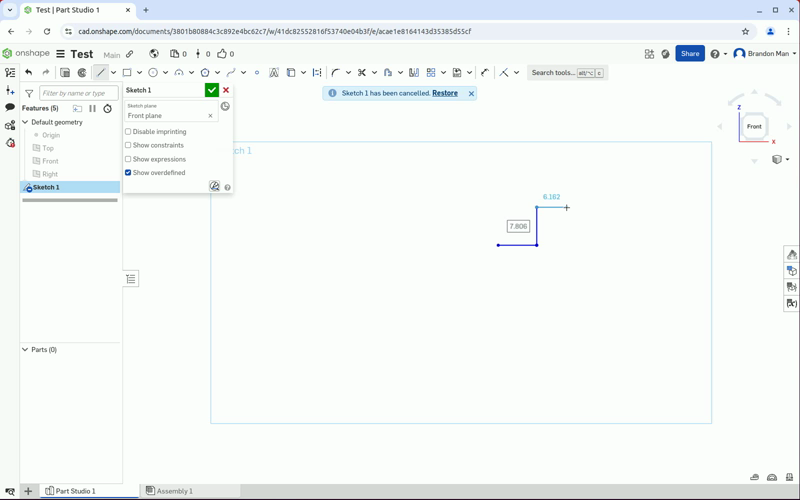
mouse_move(498, 207)
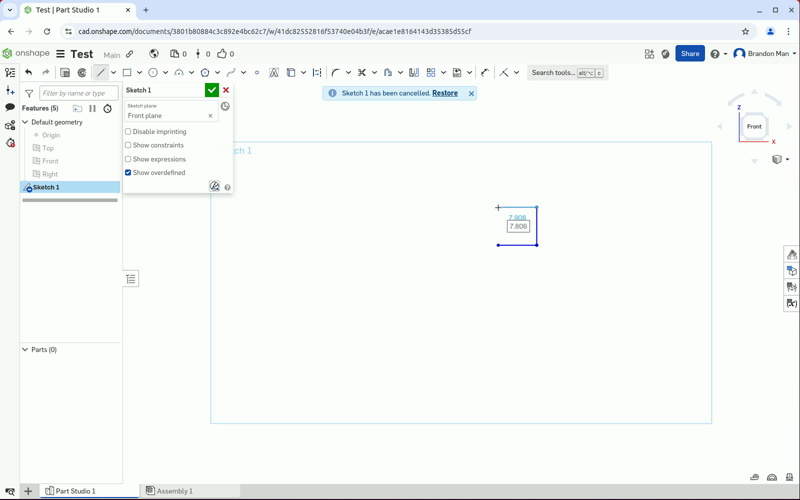
click(498, 207)
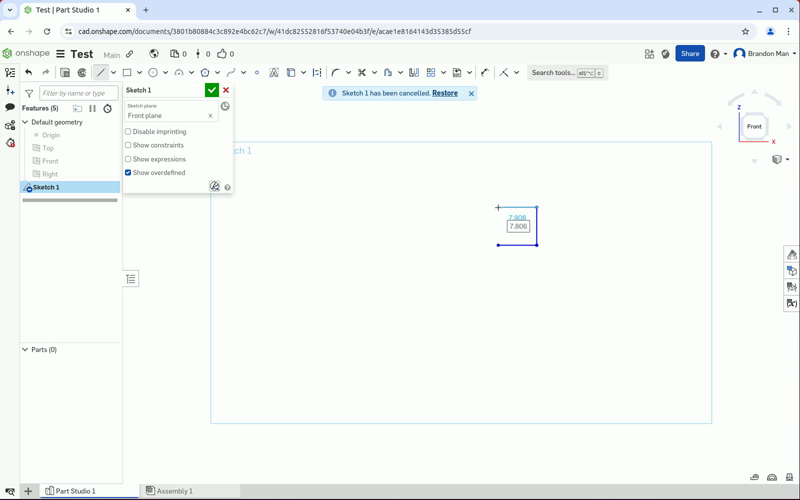
key_up(shift)
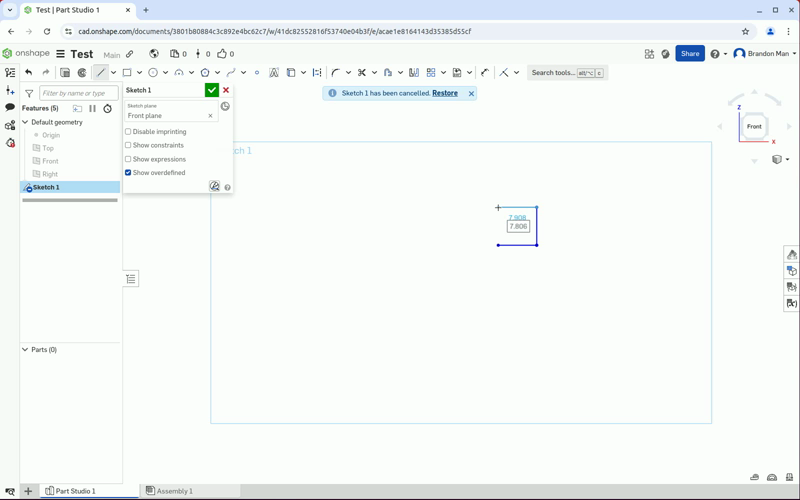
mouse_move(528, 207)
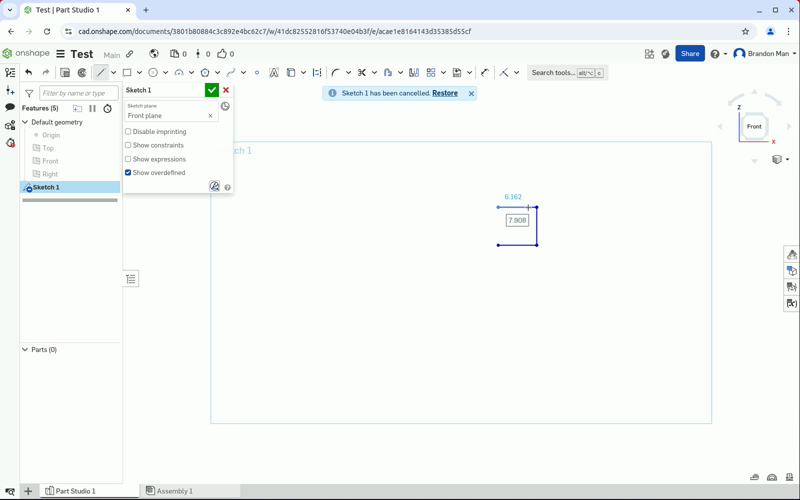
key_down(shift)
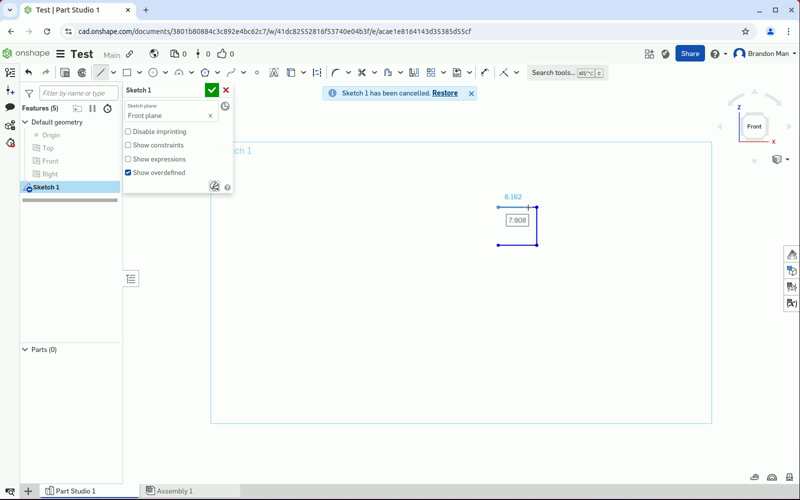
mouse_move(498, 245)
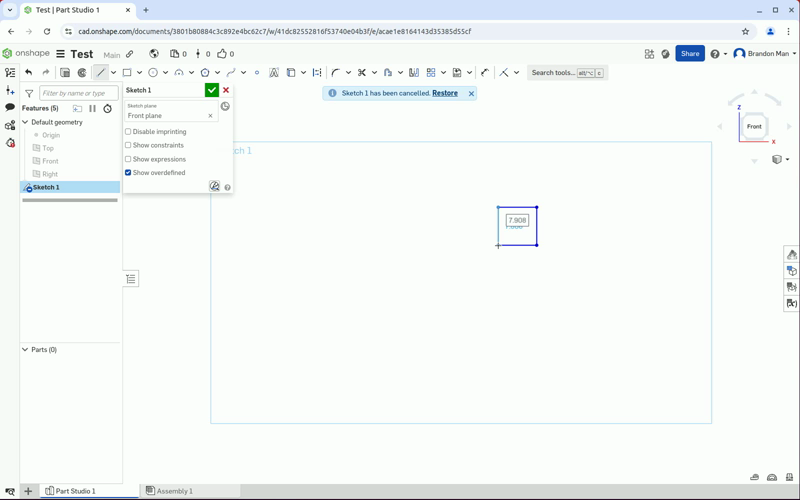
key_up(shift)
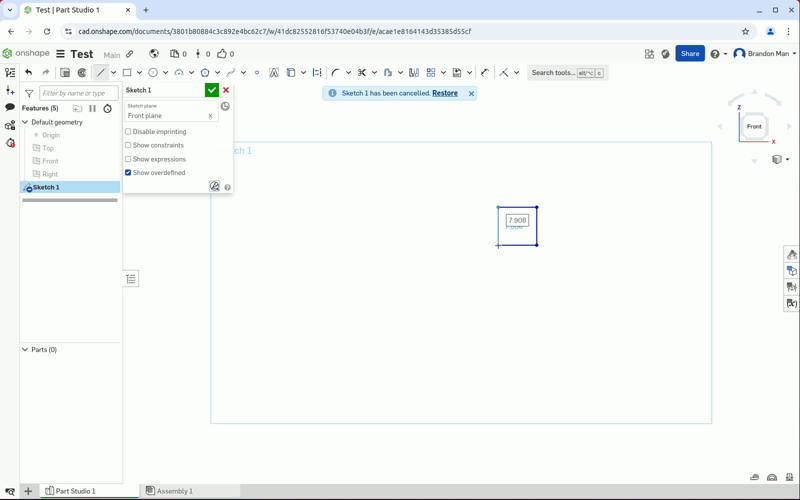
click(498, 245)
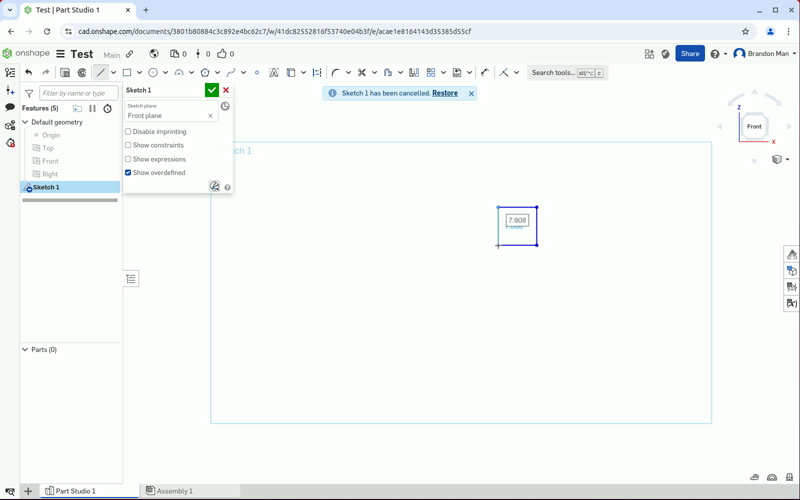
key(esc)
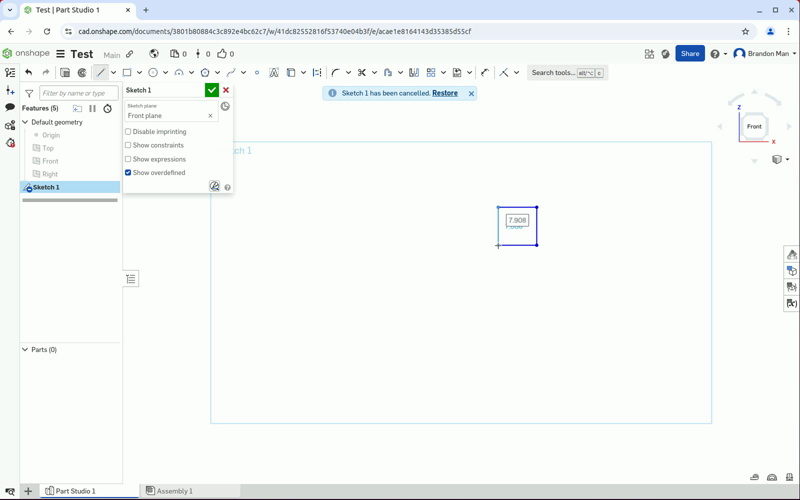
mouse_move(520, 208)
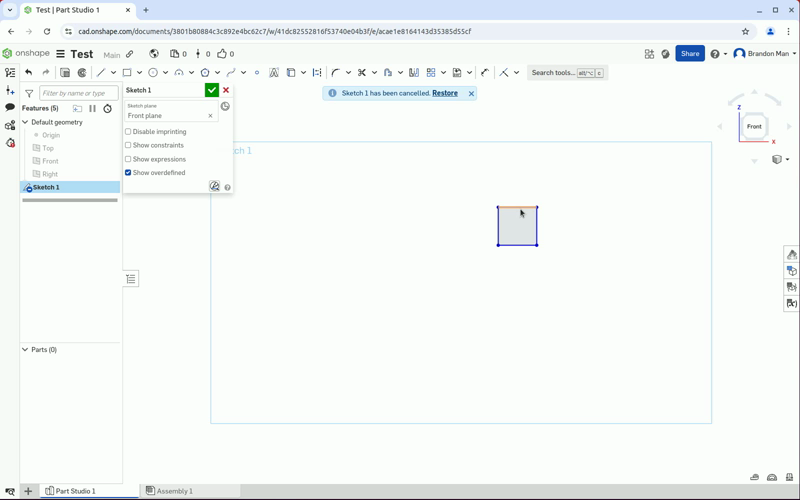
scroll(6)
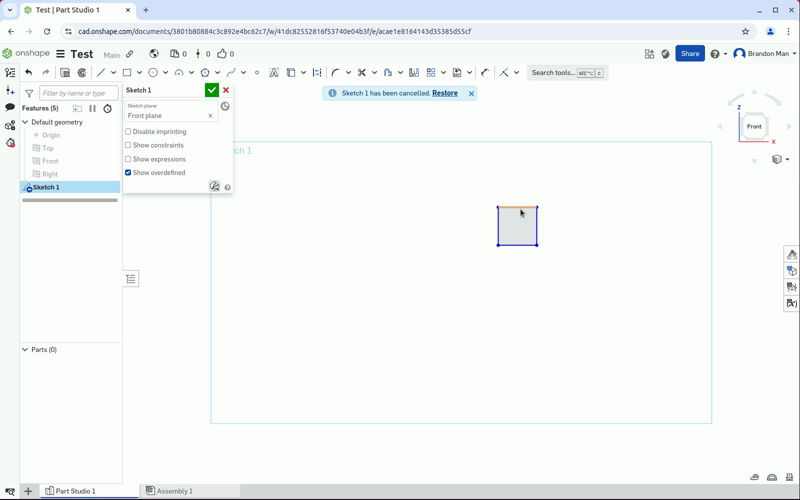
scroll(6)
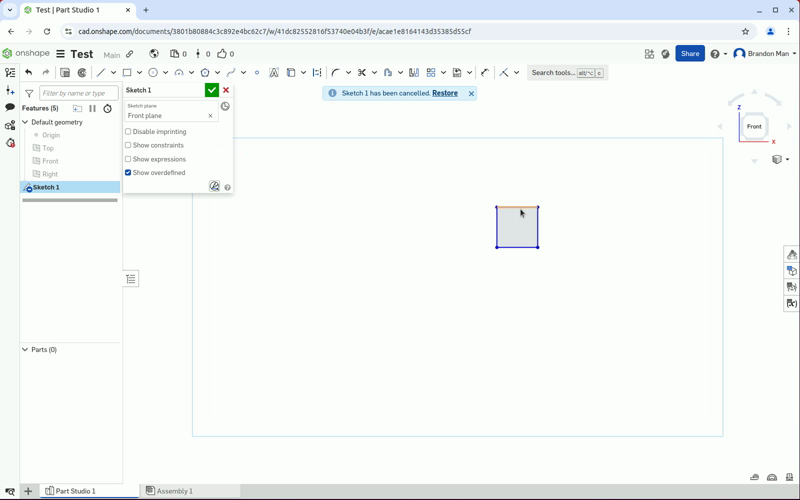
scroll(6)
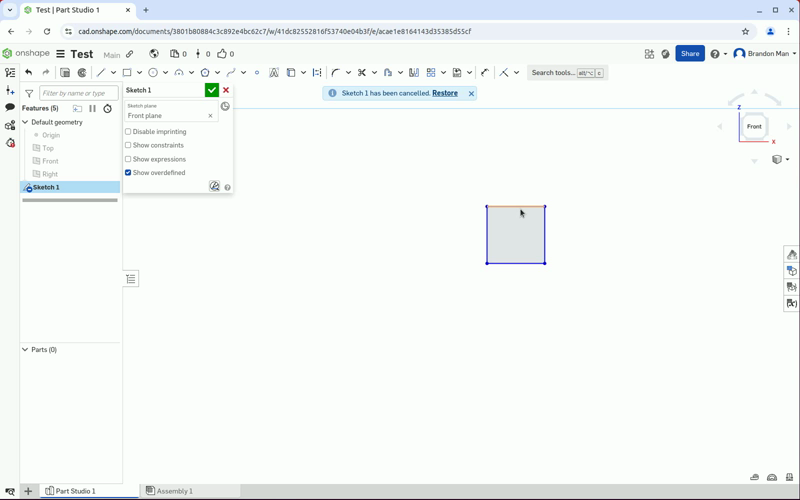
scroll(6)
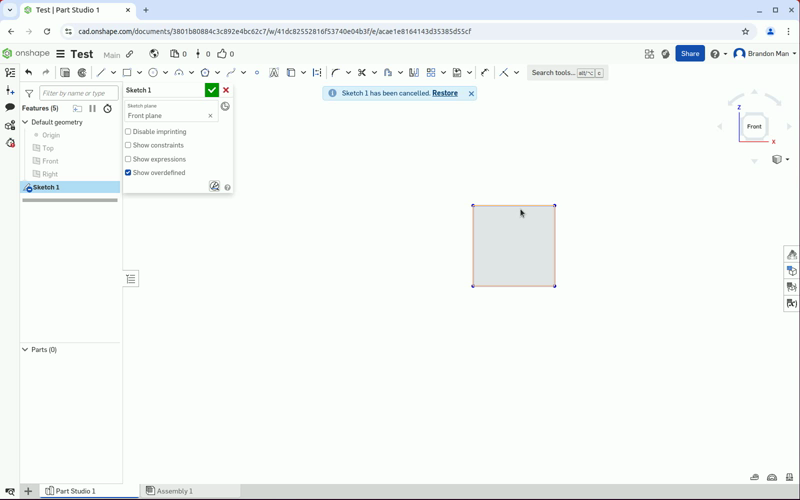
scroll(6)
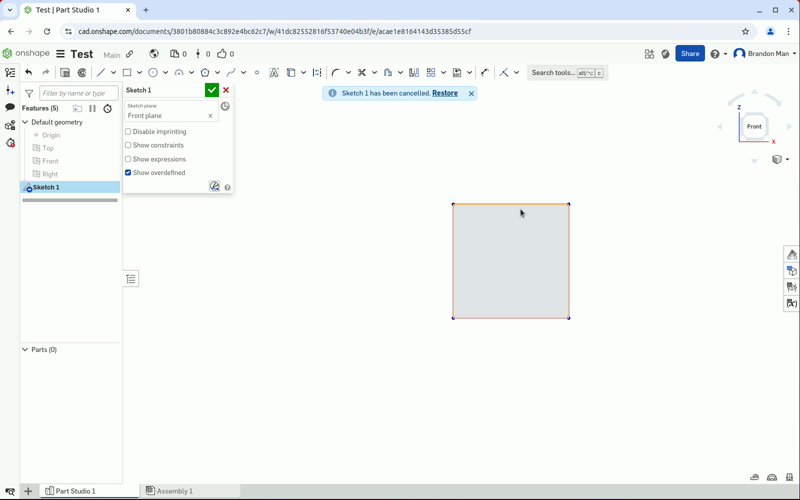
scroll(6)
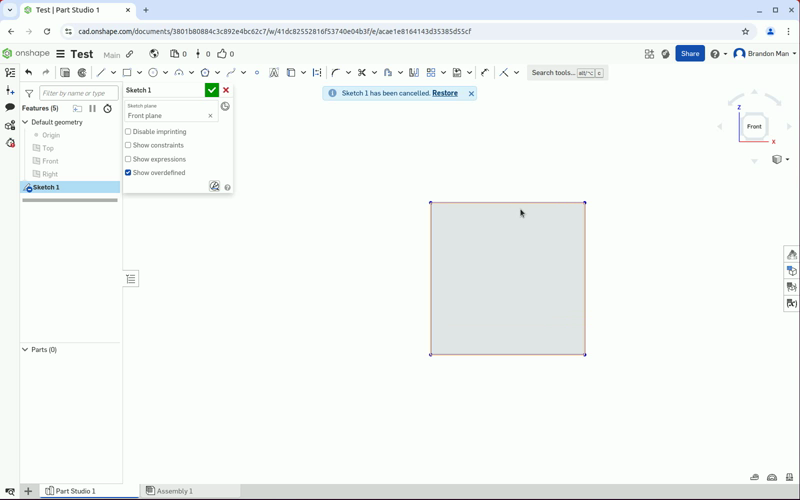
scroll(6)
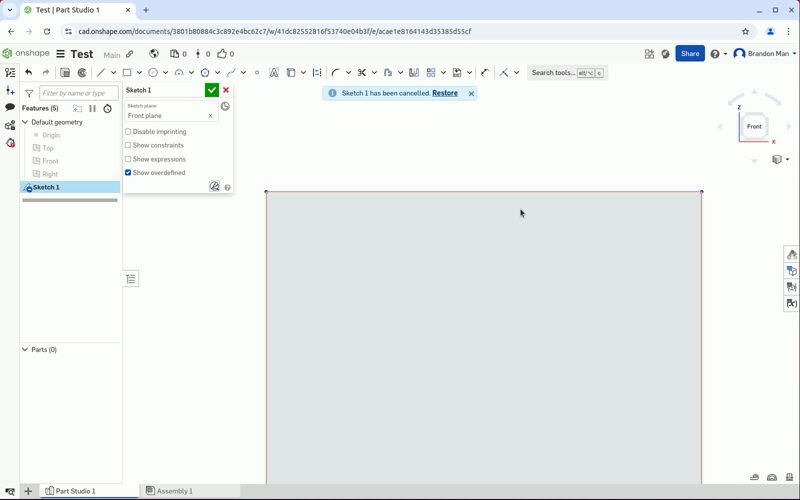
click(520, 208)
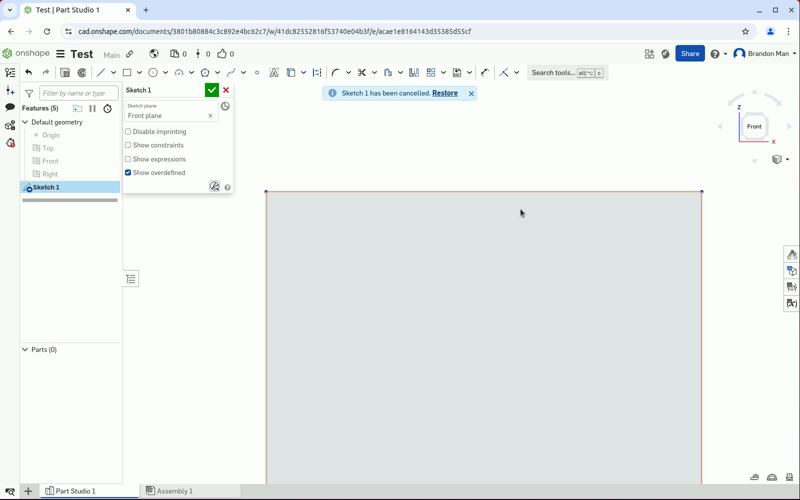
scroll(-6)
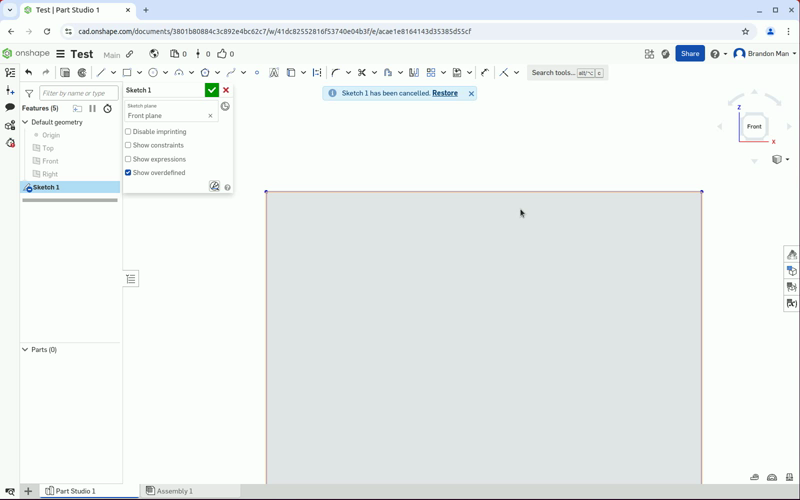
scroll(-6)
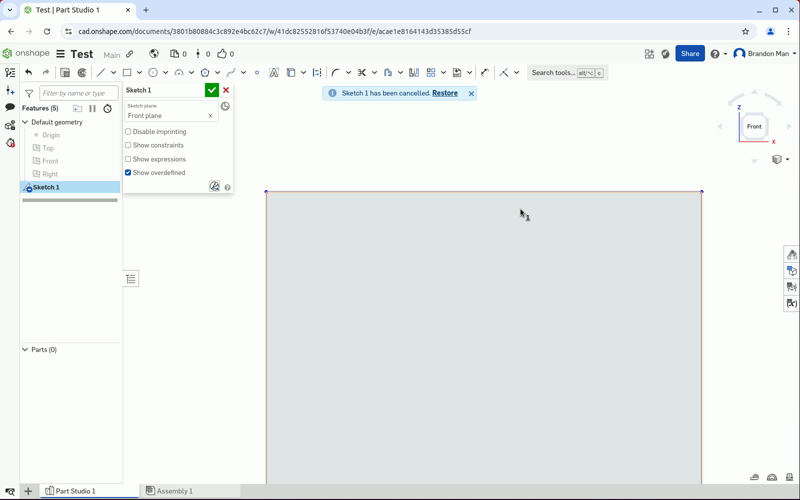
scroll(-6)
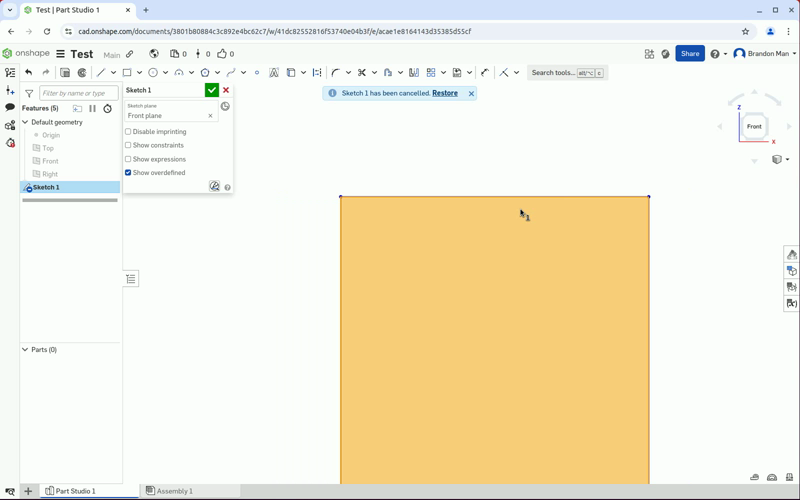
scroll(-6)
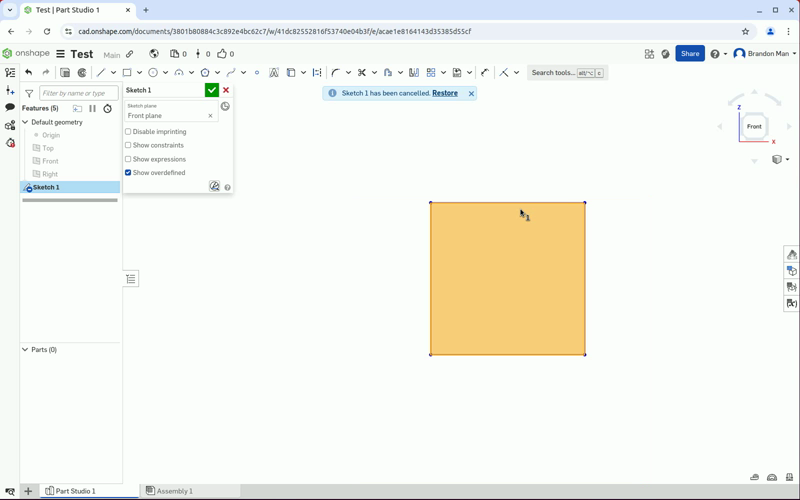
scroll(-6)
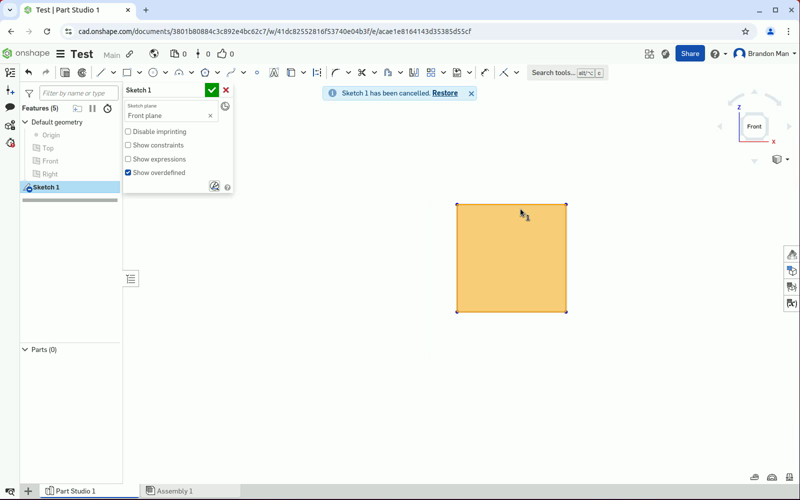
scroll(-6)
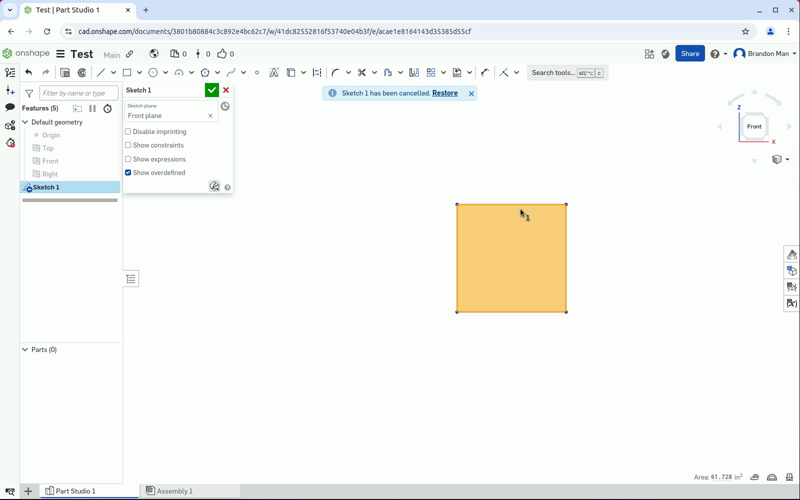
scroll(-6)
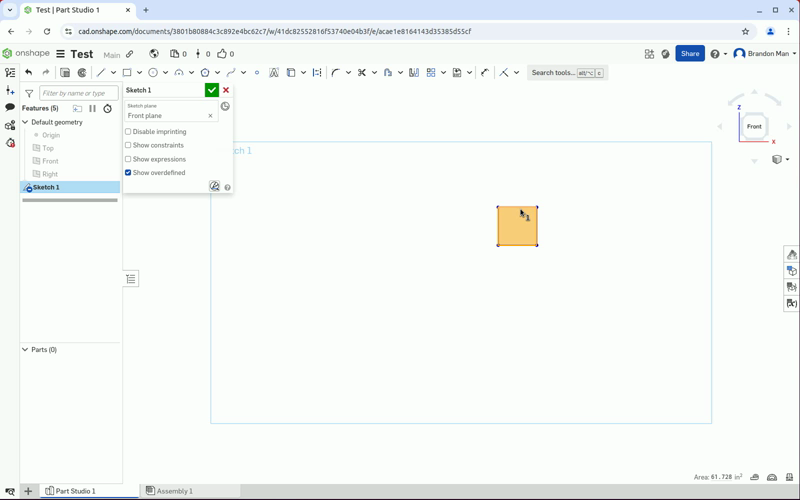
mouse_move(73, 352)
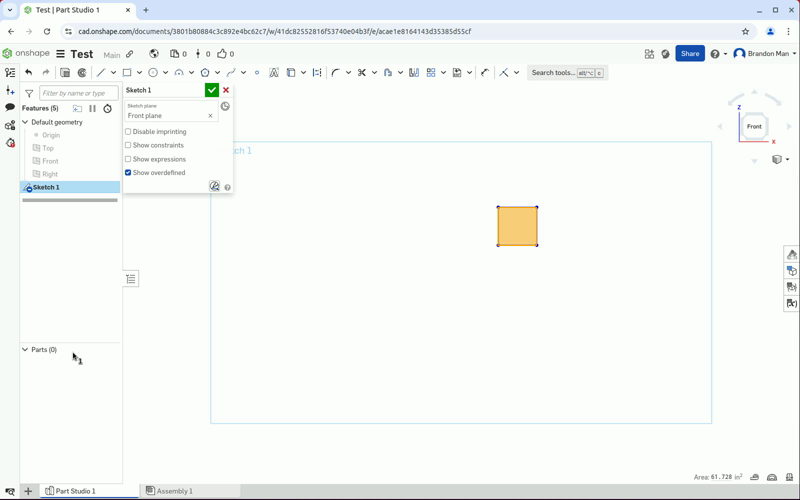
key(shift+y)
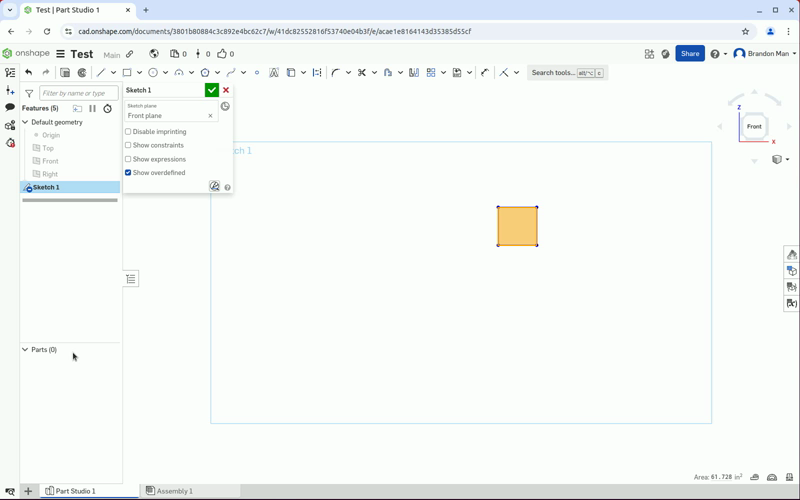
key(shift+e)
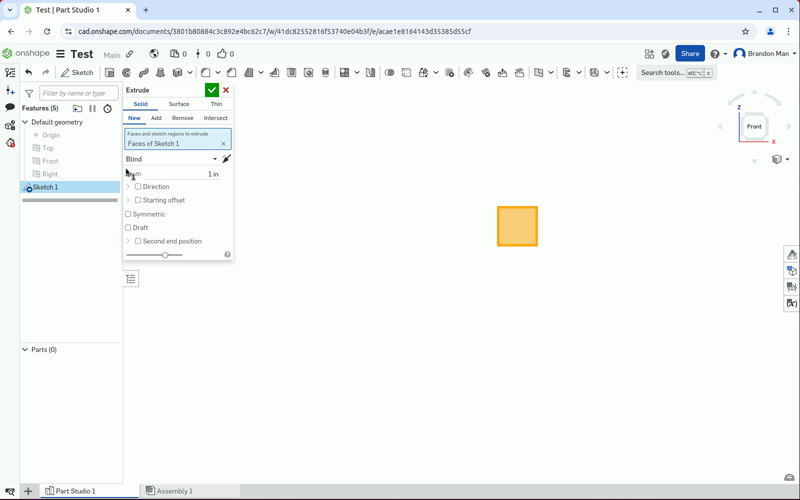
mouse_move(143, 106)
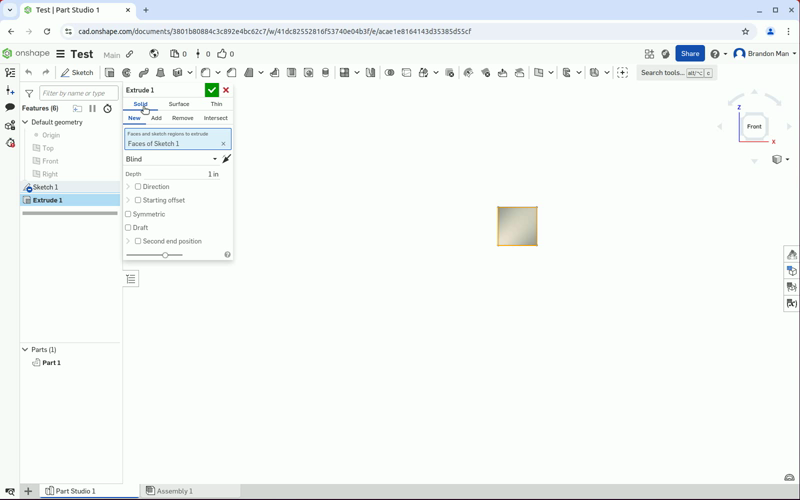
click(143, 106)
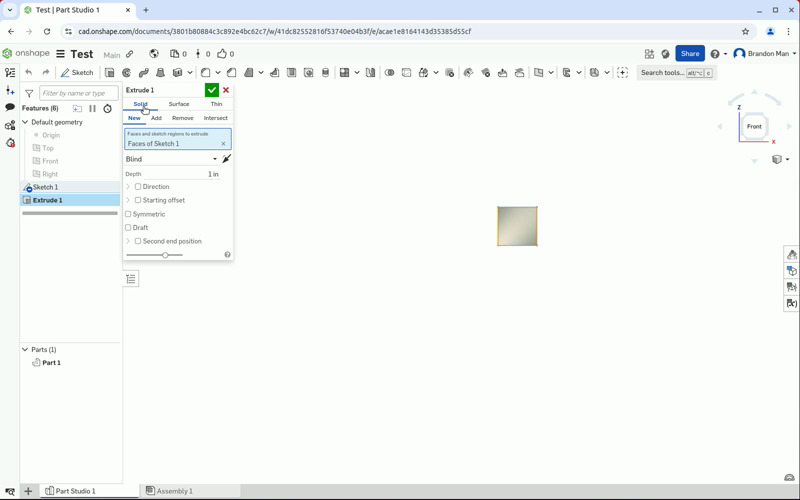
mouse_move(137, 120)
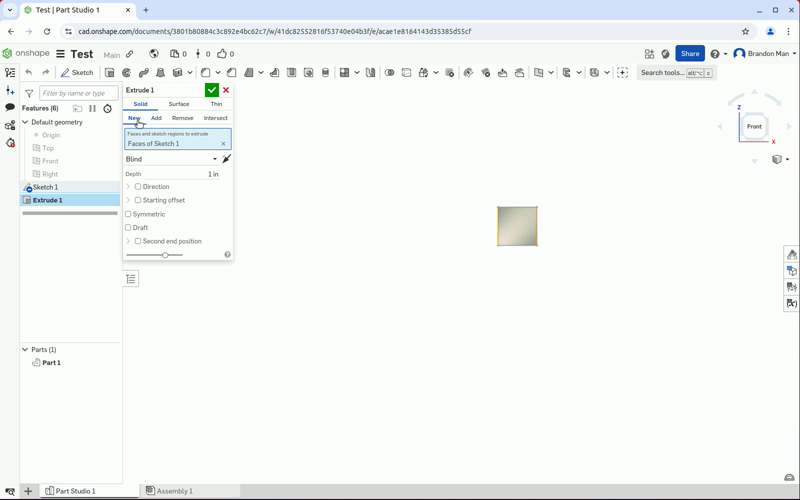
click(137, 120)
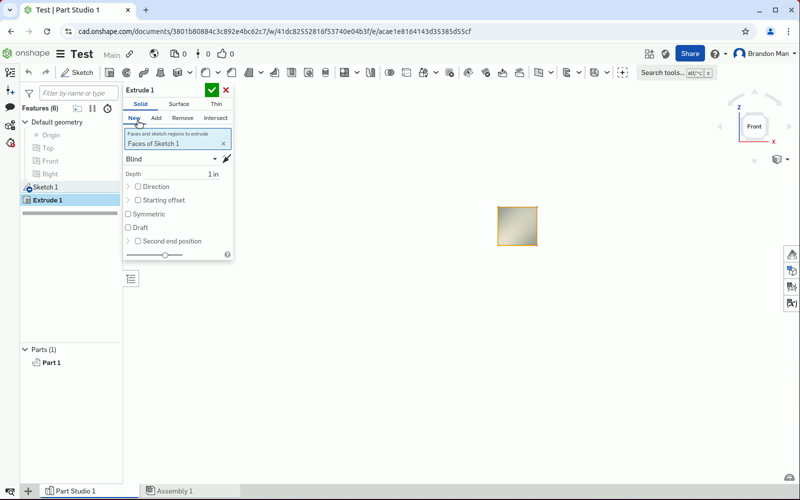
key(tab, 4)
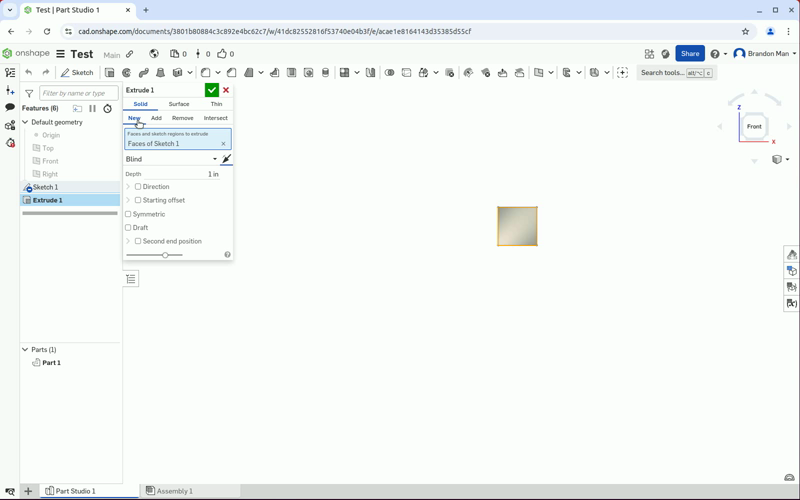
text(-12.998)
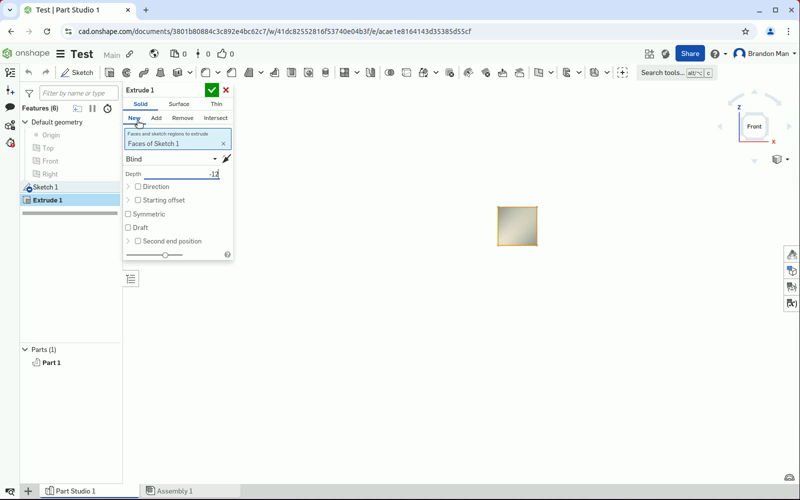
key(tab, 3)
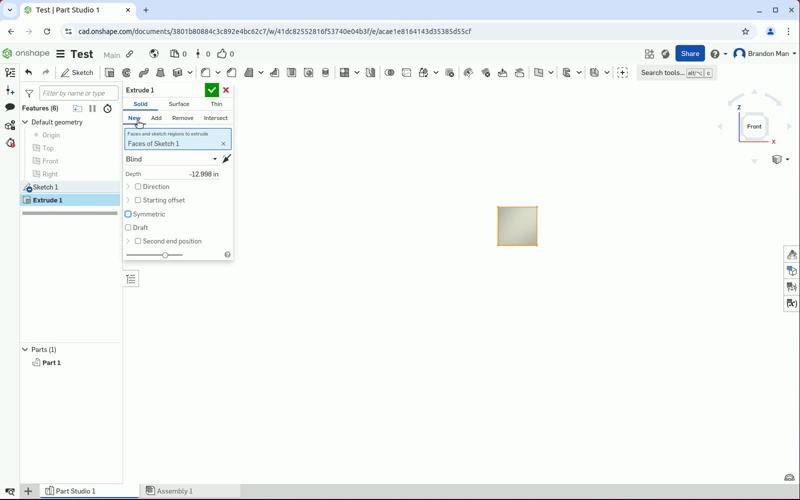
key(space)
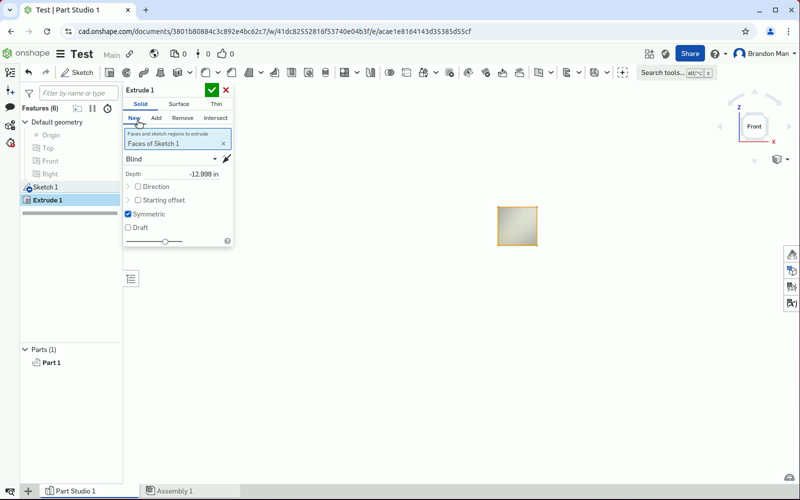
key(enter)
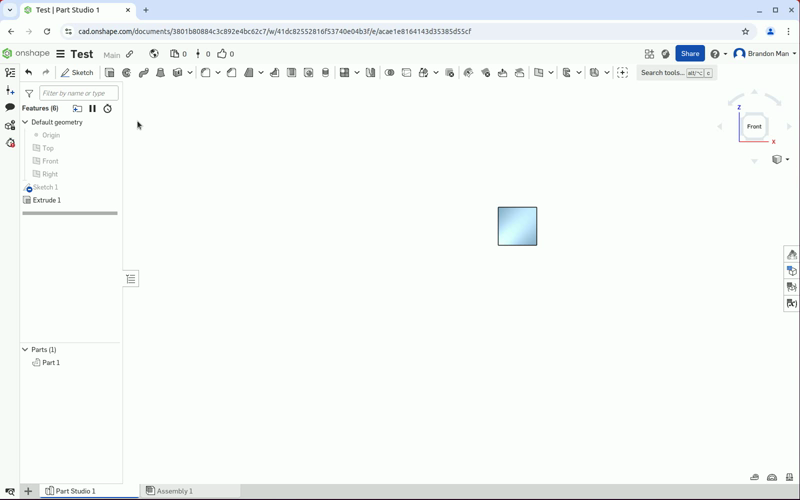
key(shift+h)
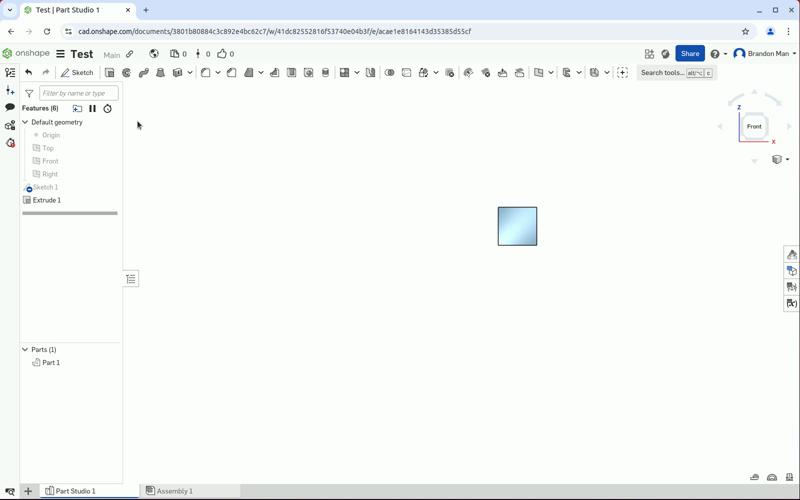
key(shift+h)
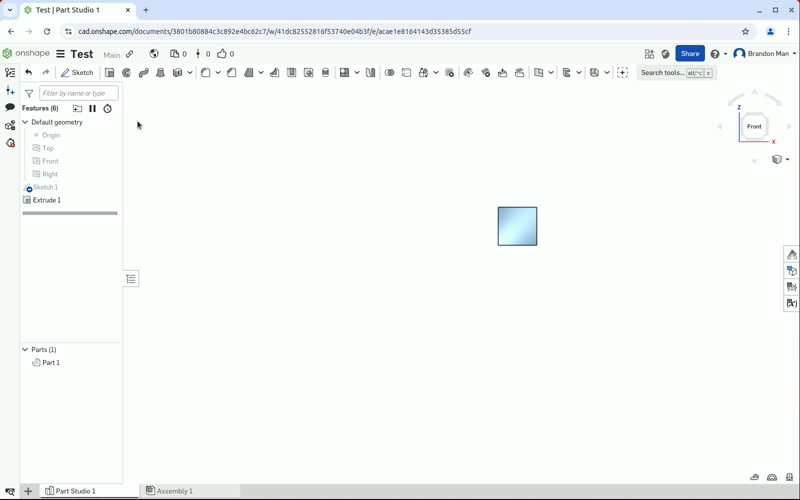
mouse_move(73, 189)
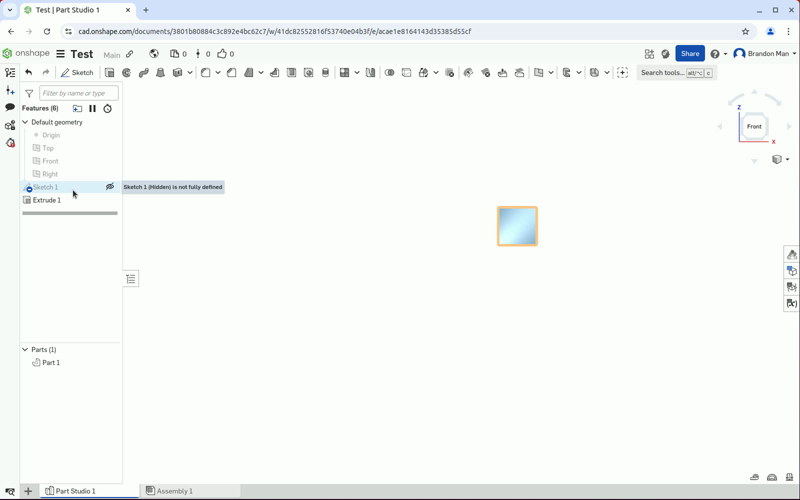
click(73, 189)
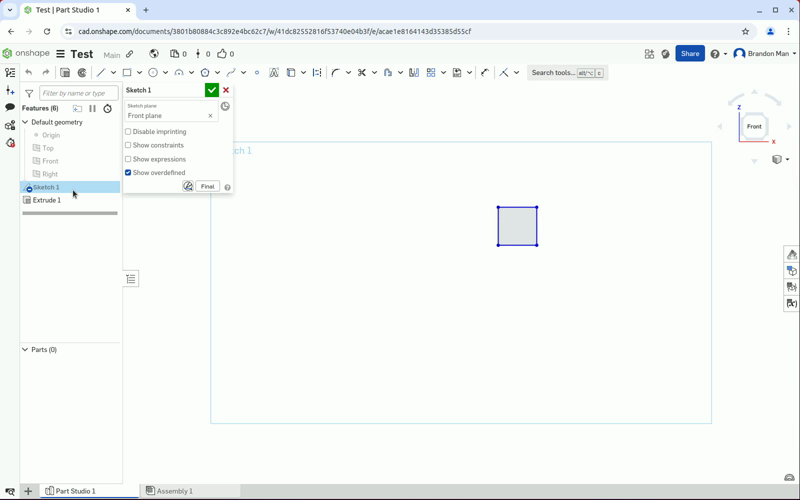
mouse_move(229, 92)
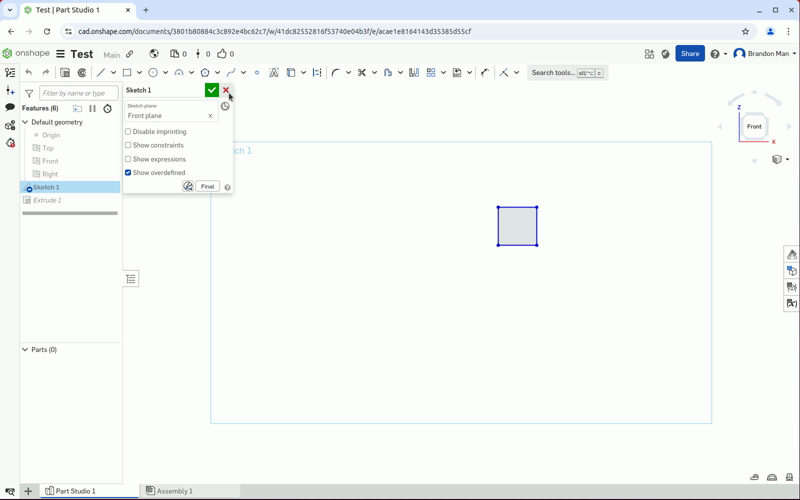
click(229, 92)
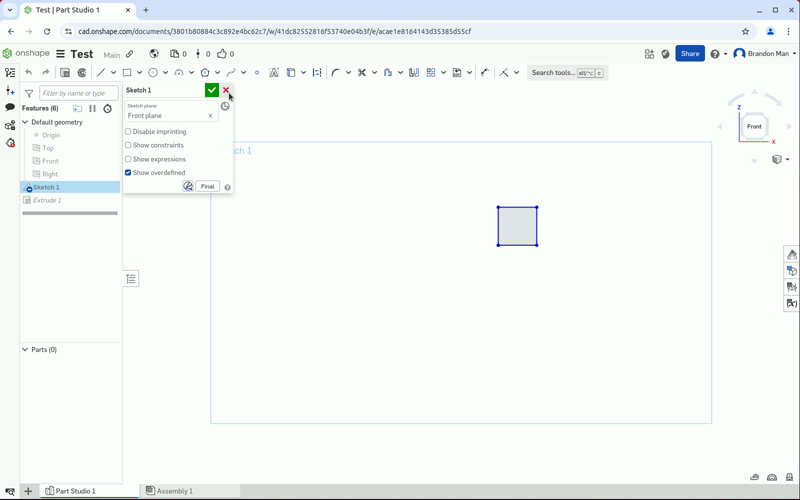
key(shift+s)
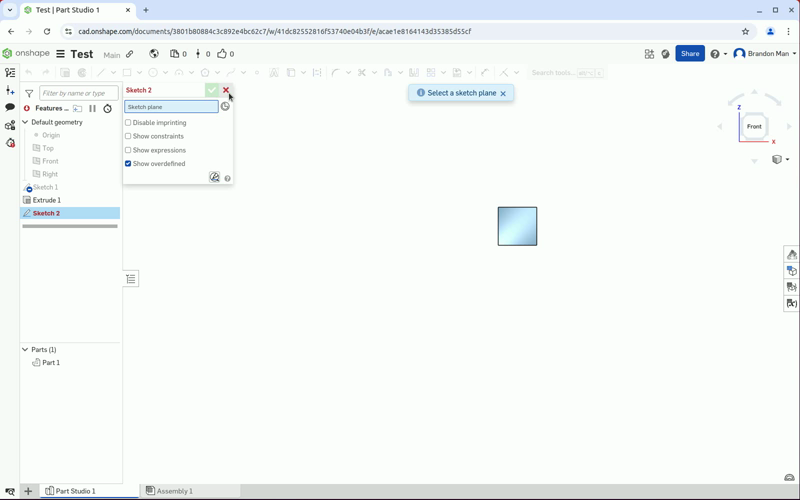
mouse_move(73, 163)
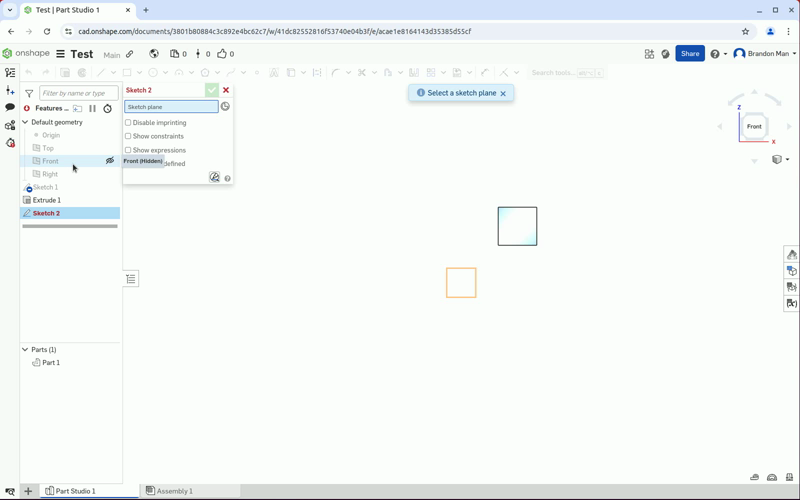
click(73, 163)
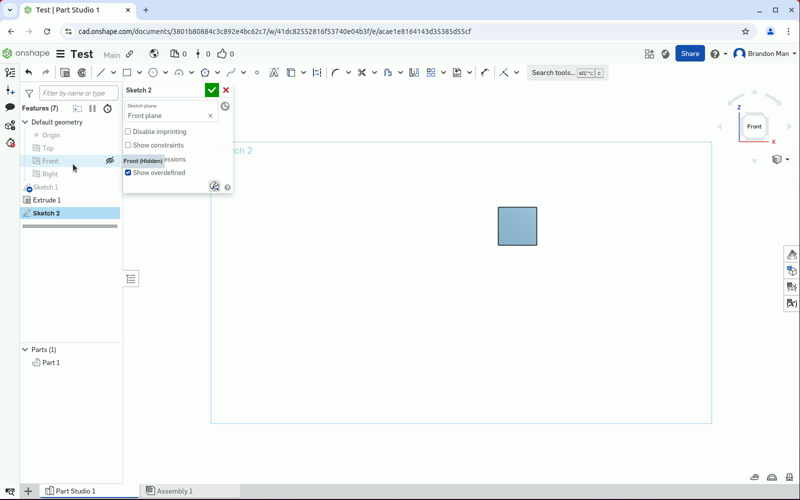
mouse_move(73, 352)
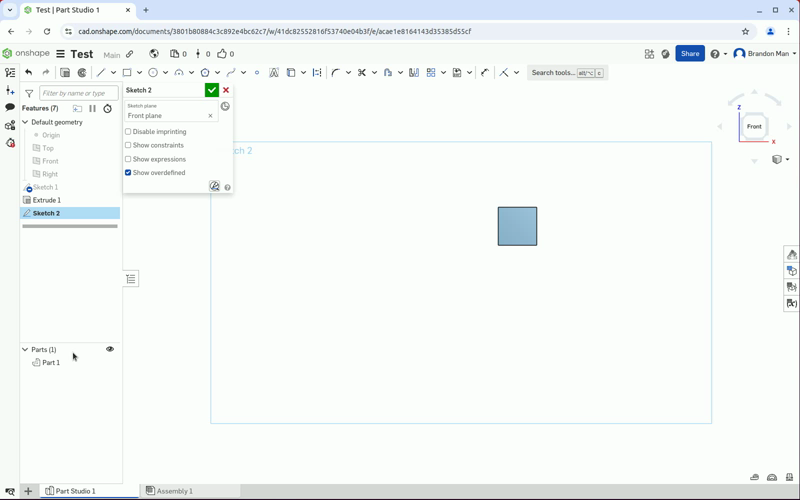
key(y)
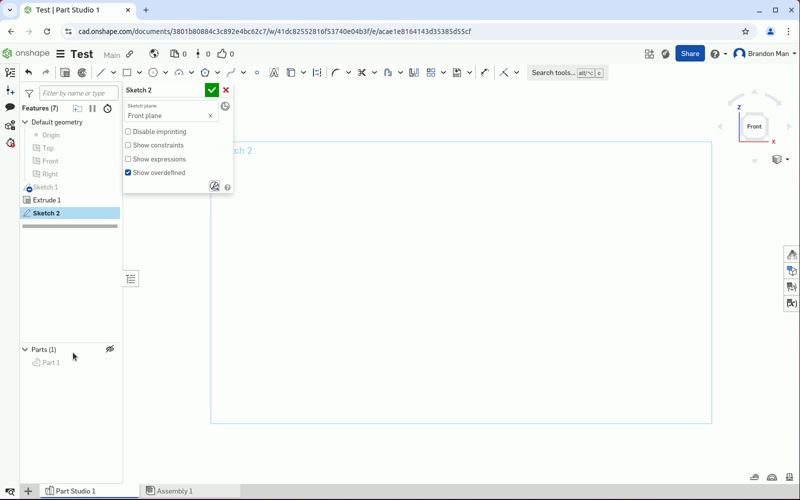
key(l)
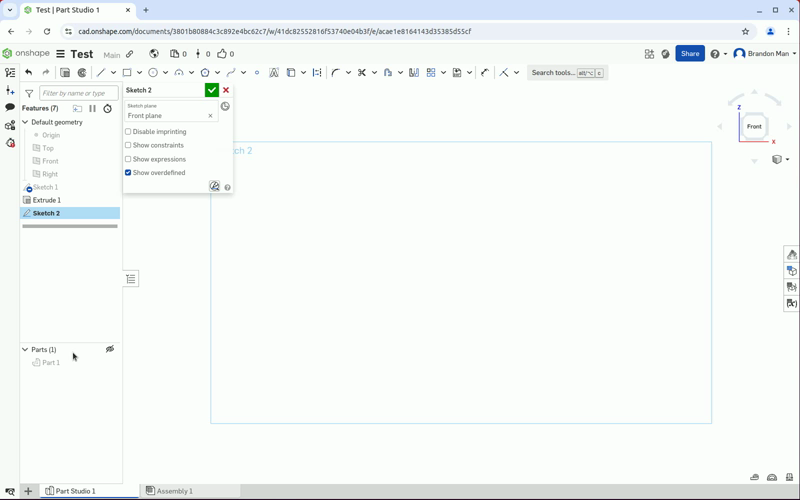
key_down(shift)
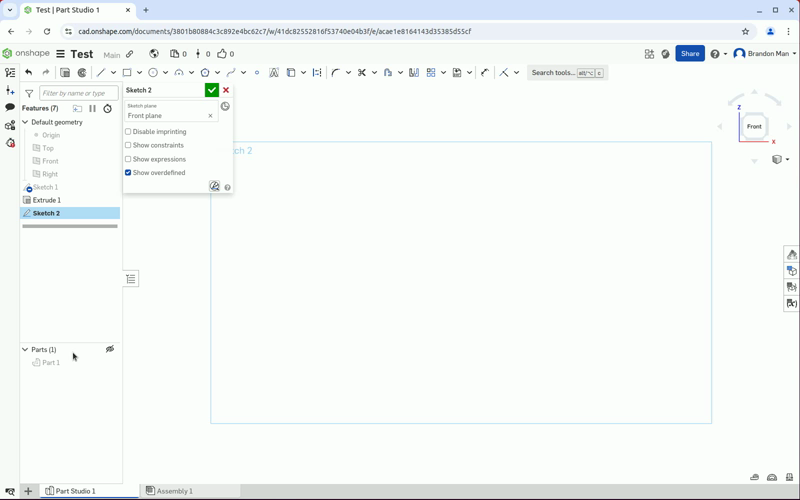
mouse_move(436, 245)
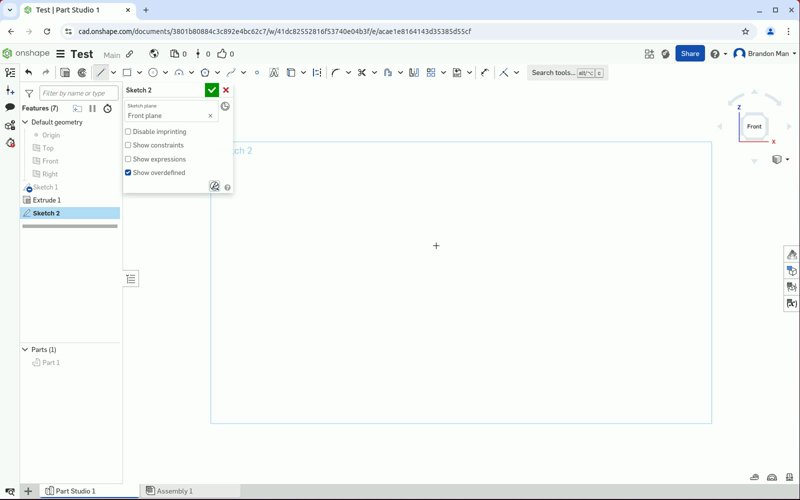
click(436, 245)
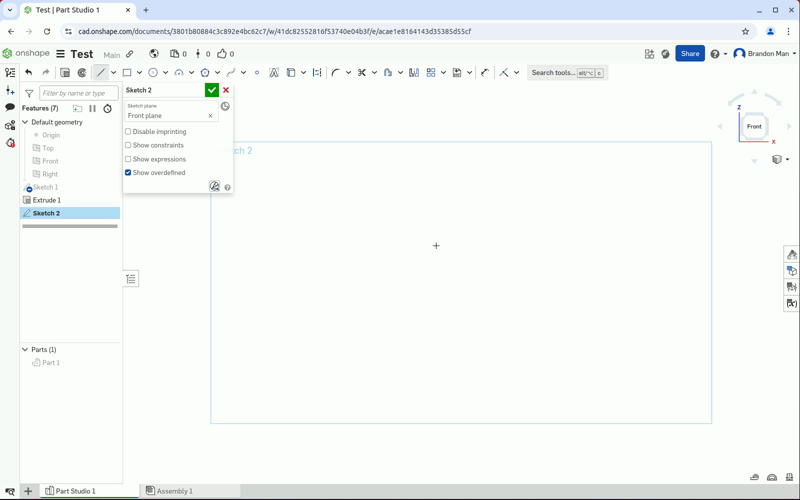
key_up(shift)
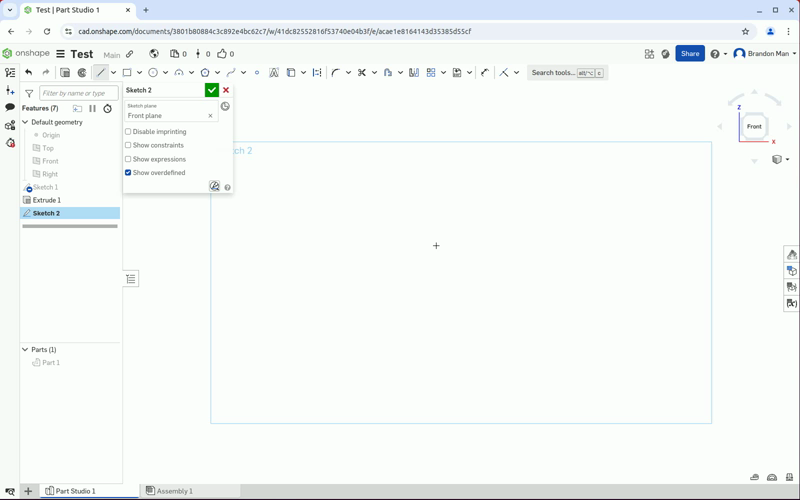
key_down(shift)
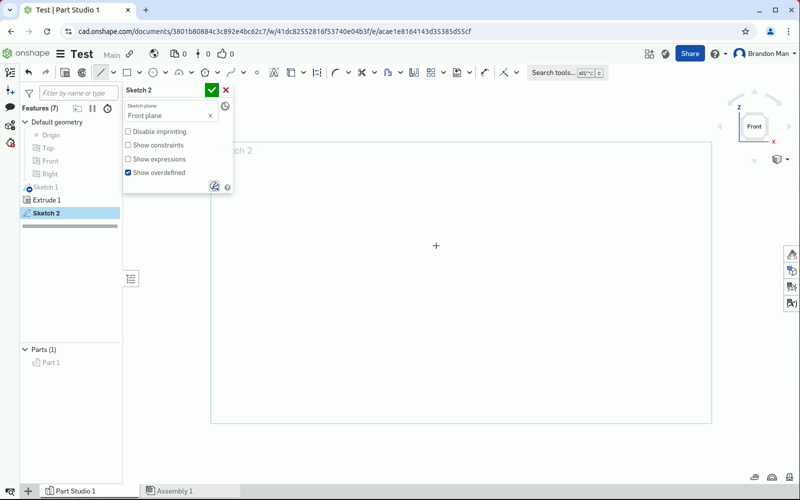
mouse_move(466, 245)
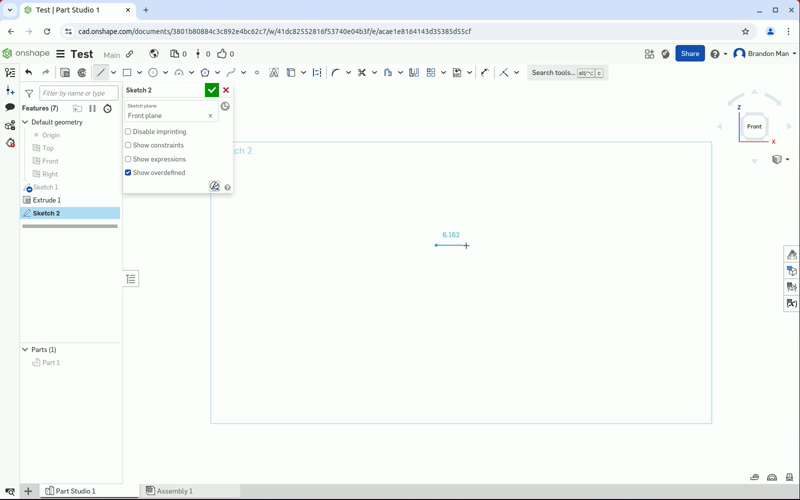
mouse_move(461, 245)
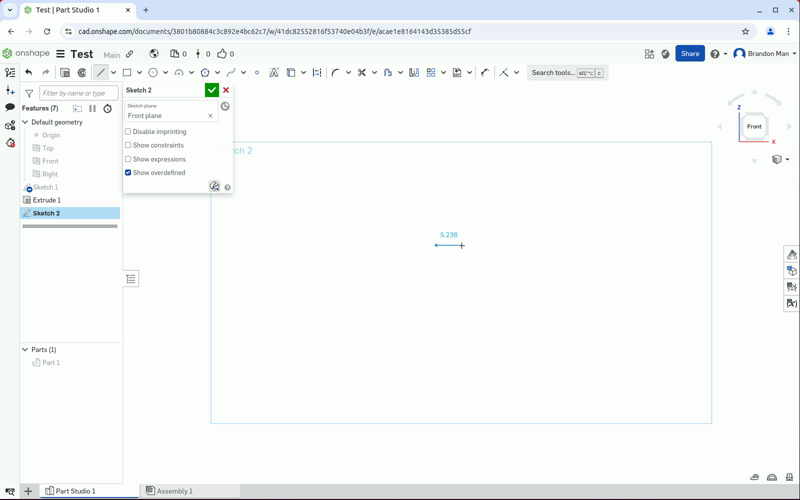
click(461, 245)
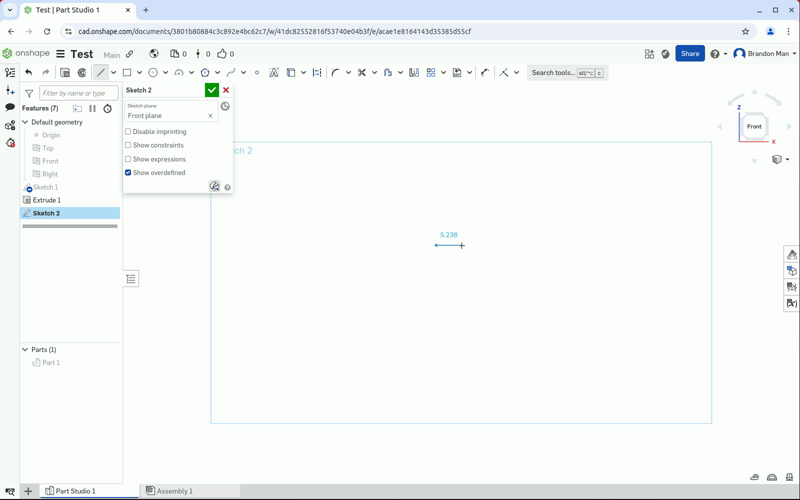
key_up(shift)
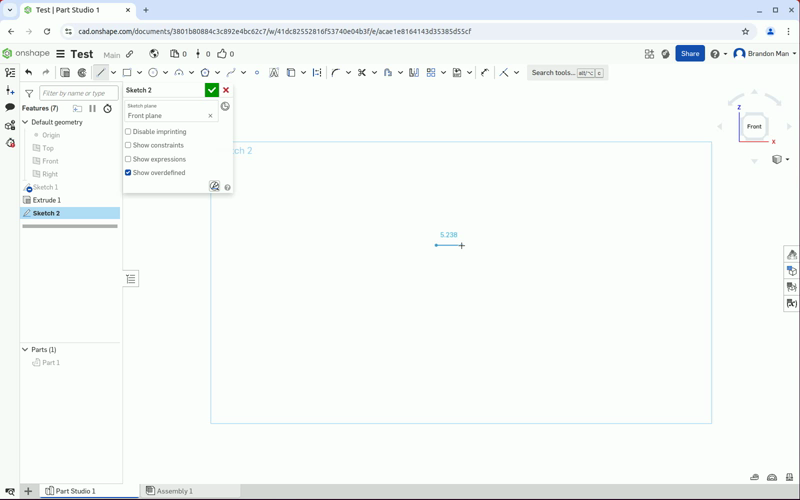
key_down(shift)
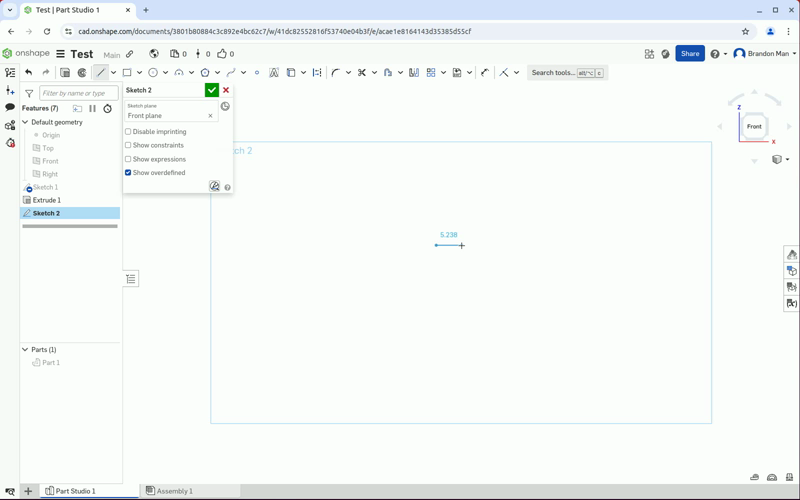
mouse_move(491, 245)
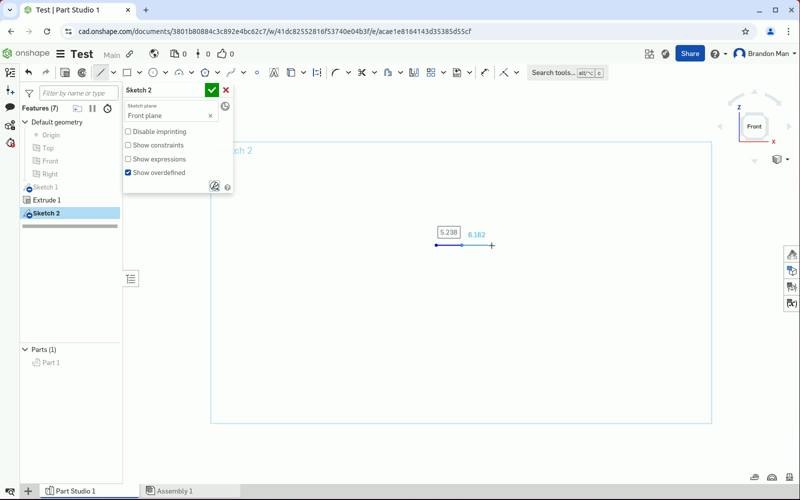
mouse_move(461, 207)
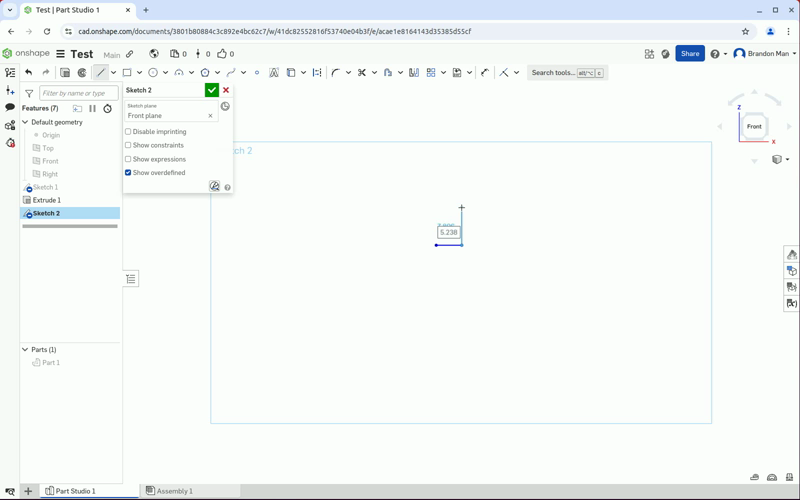
click(461, 207)
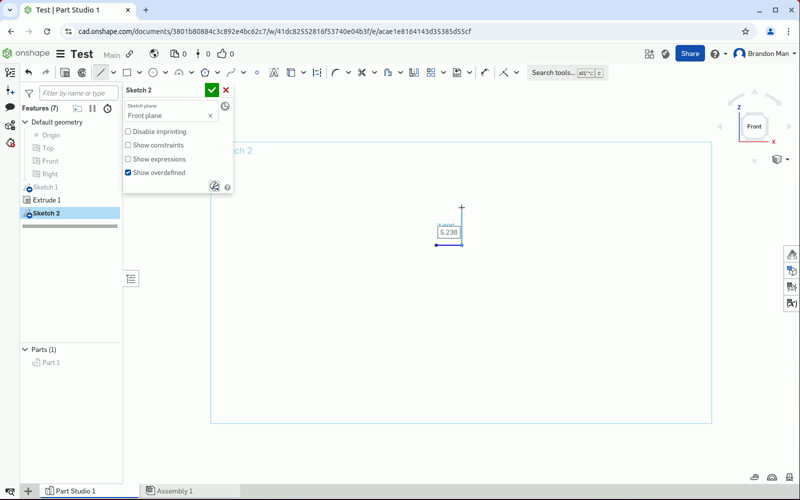
key_up(shift)
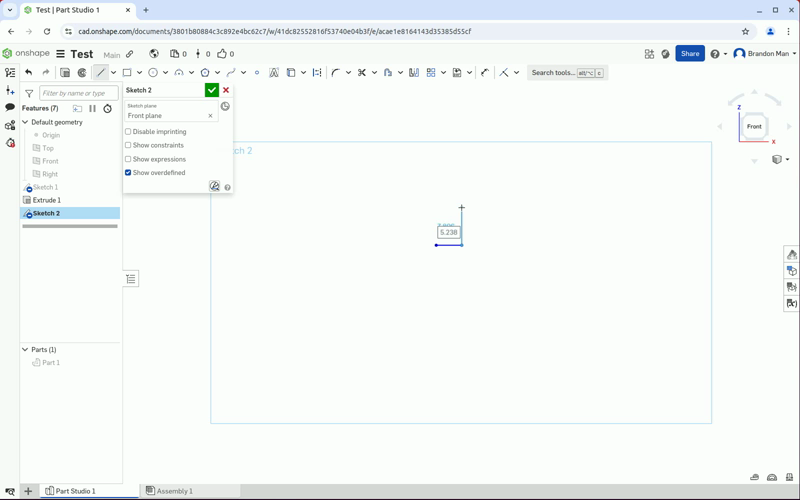
key_down(shift)
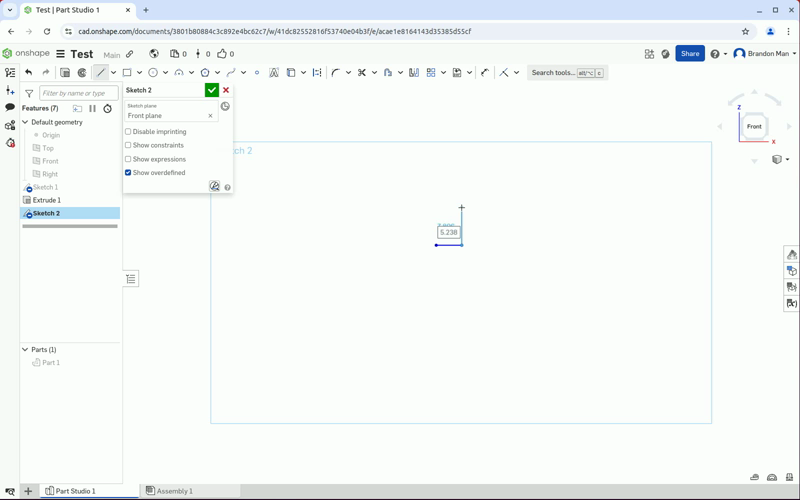
mouse_move(491, 207)
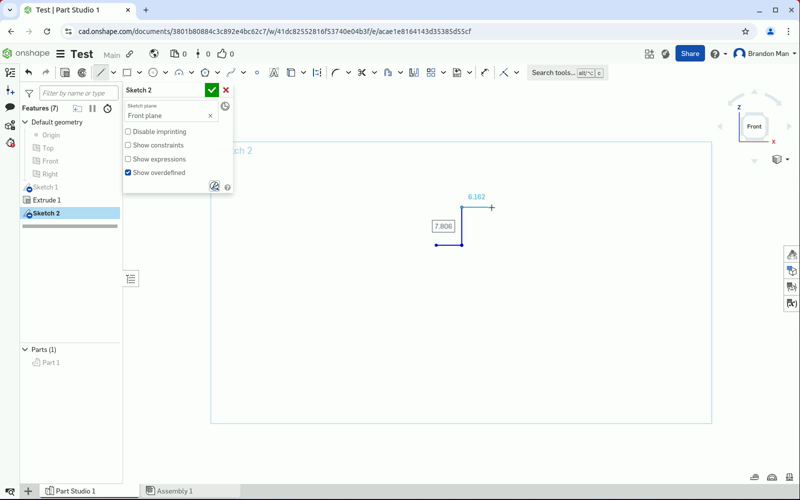
mouse_move(436, 207)
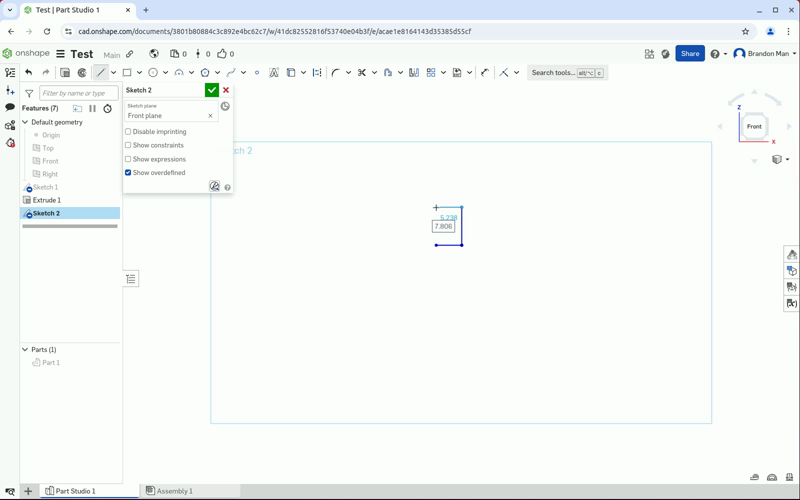
click(436, 207)
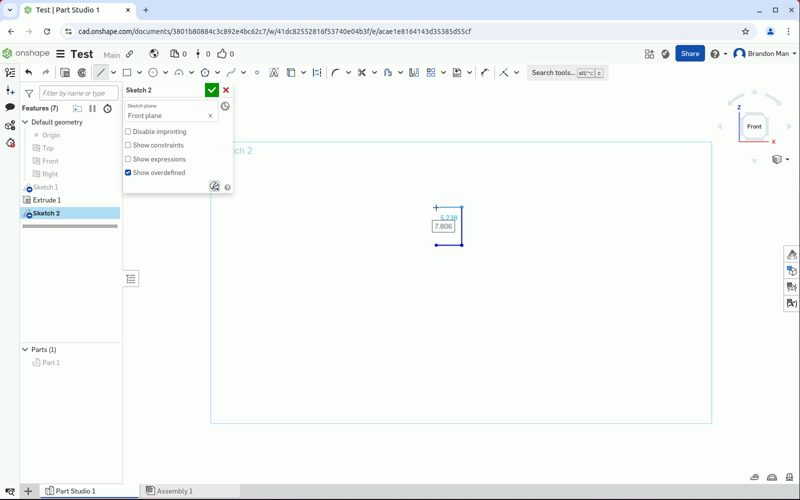
key_up(shift)
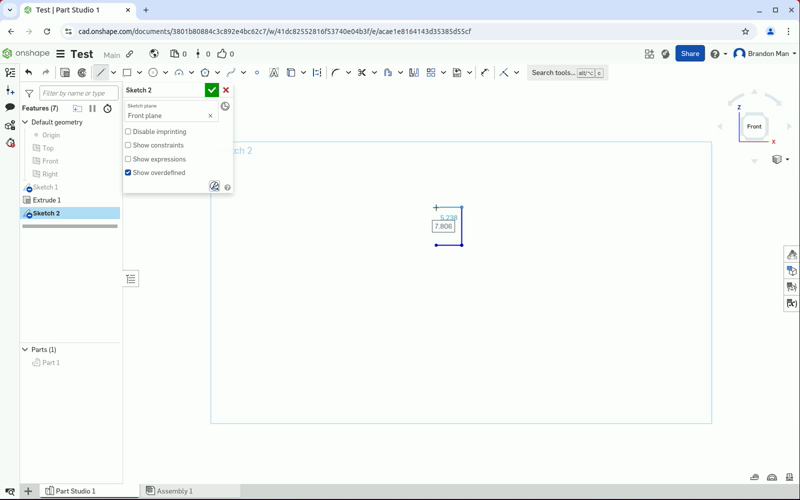
mouse_move(466, 207)
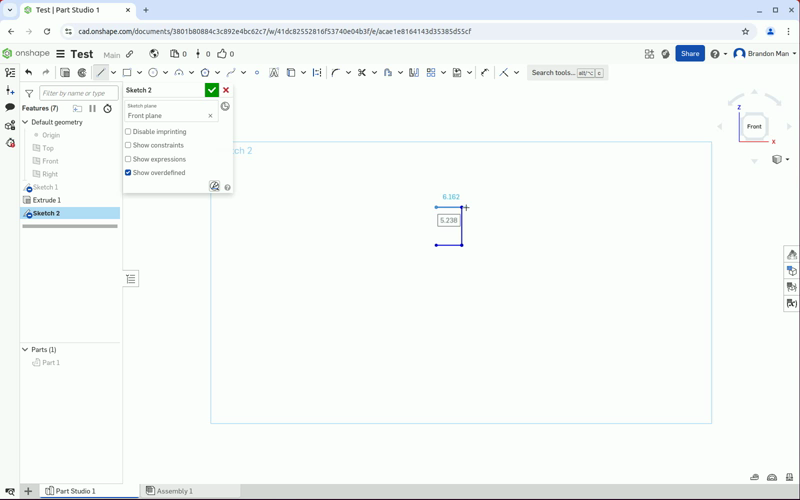
key_down(shift)
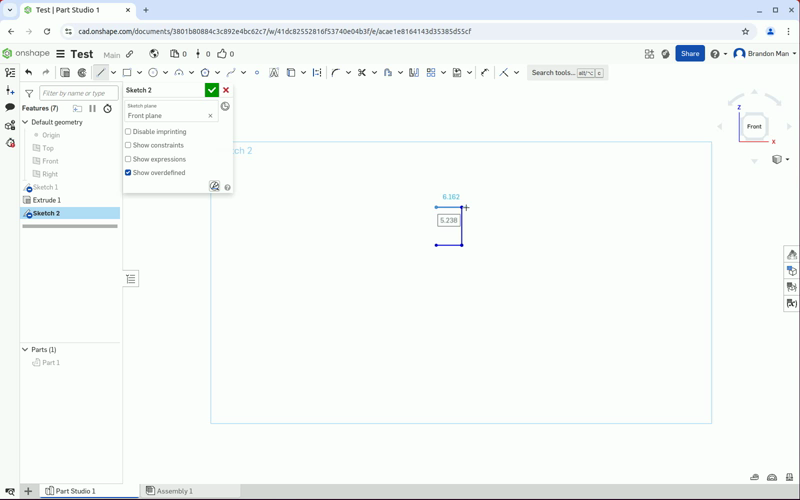
mouse_move(436, 245)
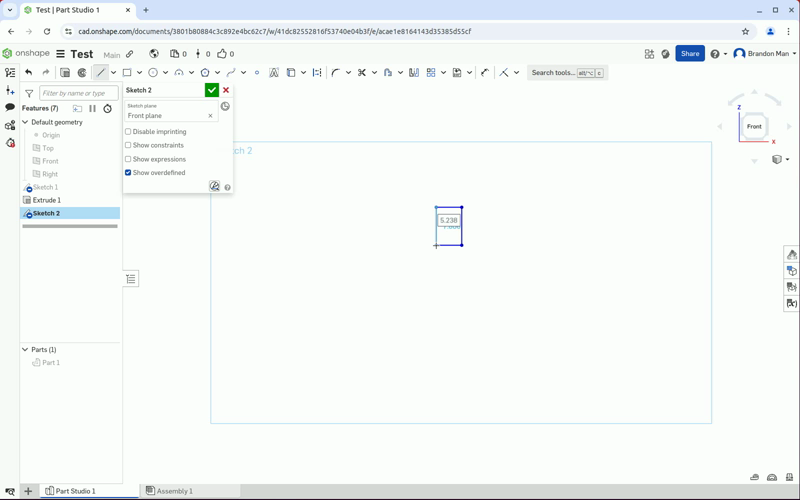
key_up(shift)
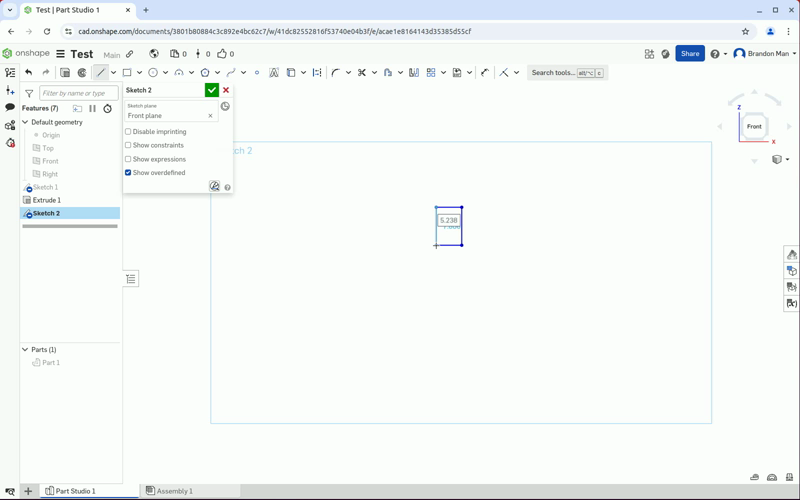
click(436, 245)
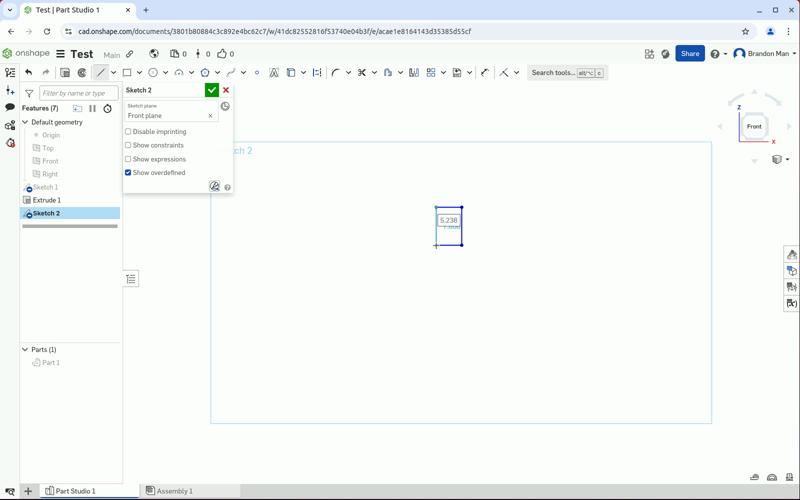
key(esc)
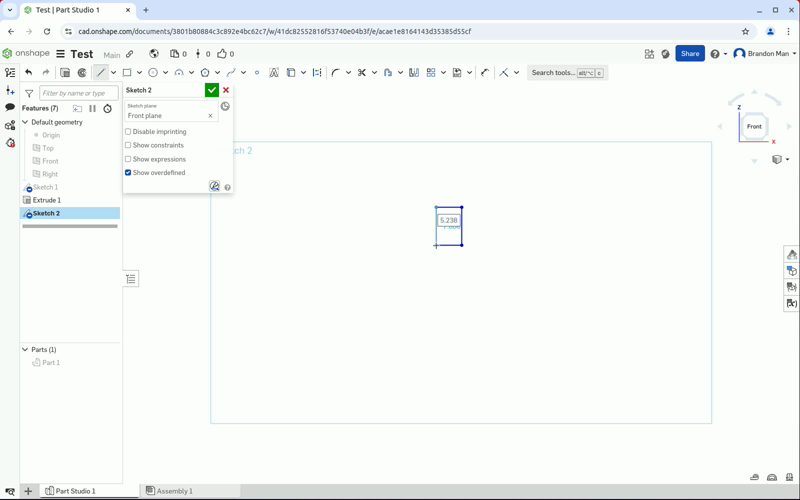
mouse_move(457, 232)
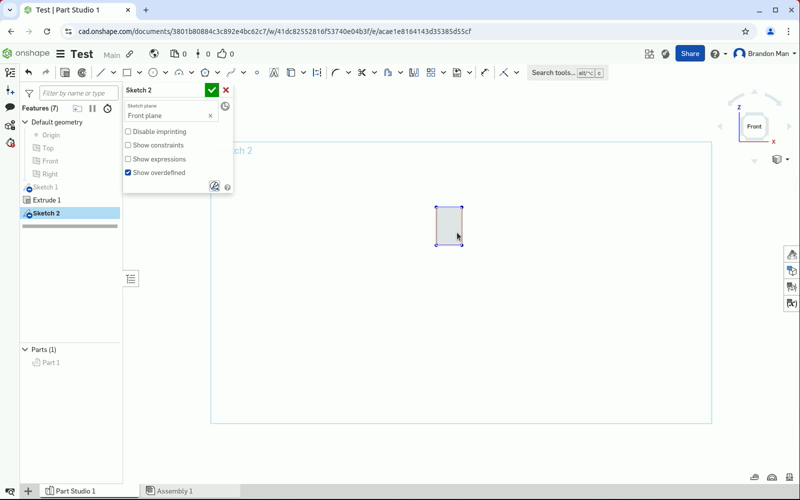
scroll(6)
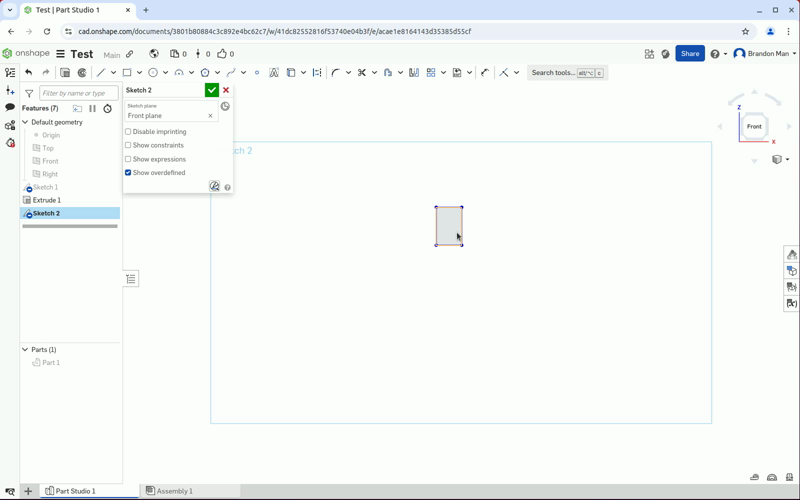
scroll(6)
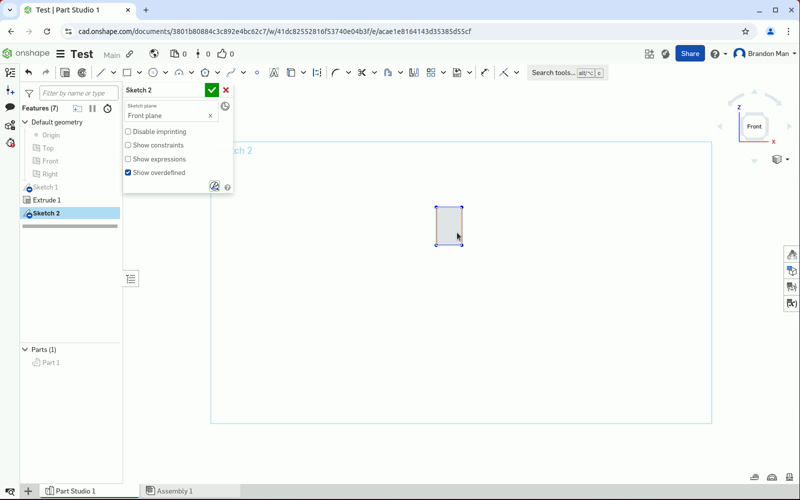
scroll(6)
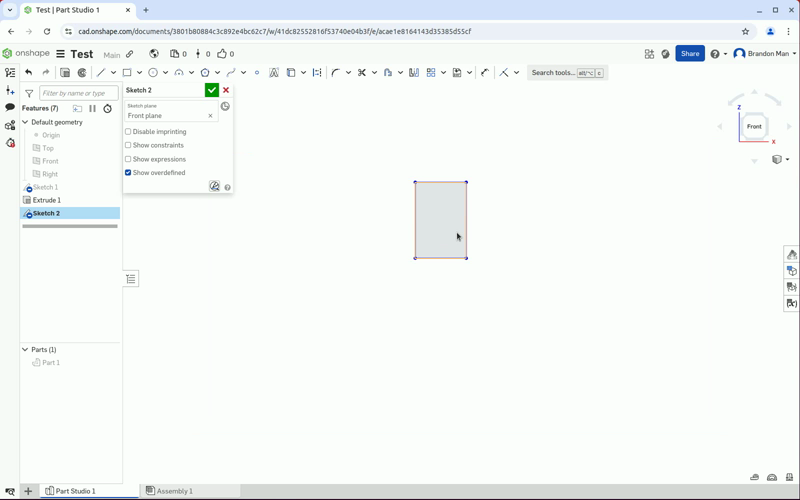
scroll(6)
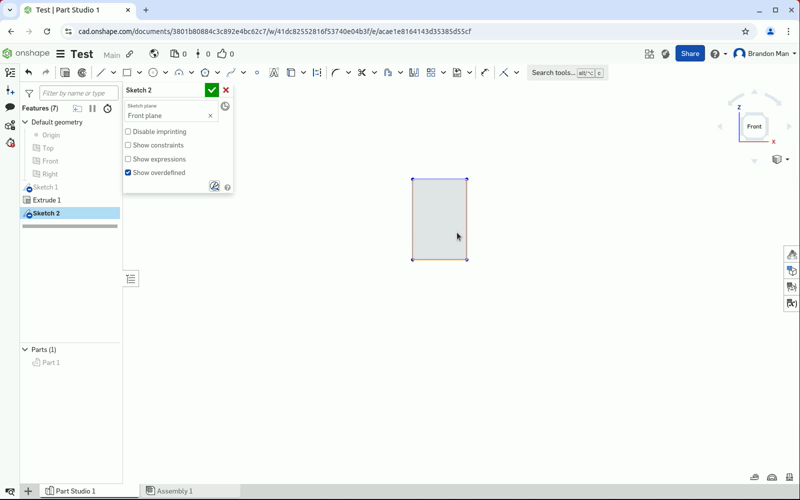
scroll(6)
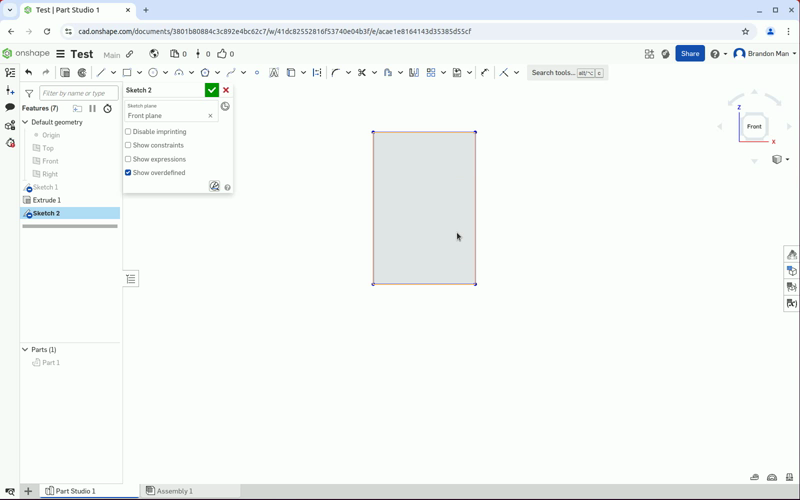
scroll(6)
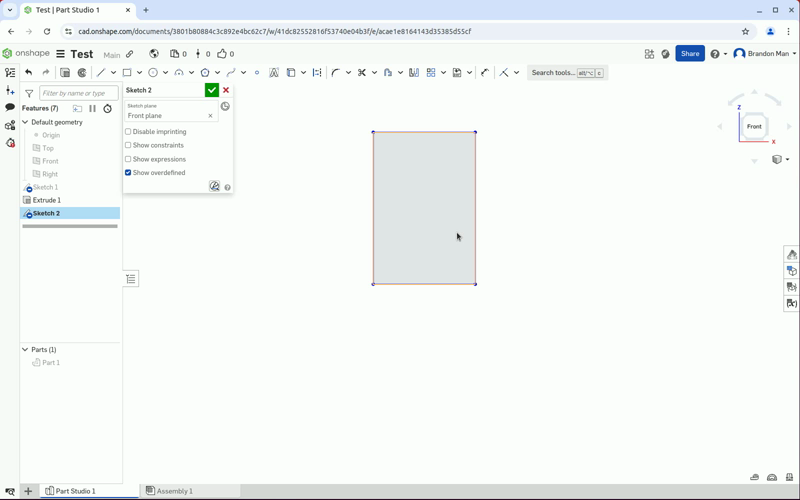
scroll(6)
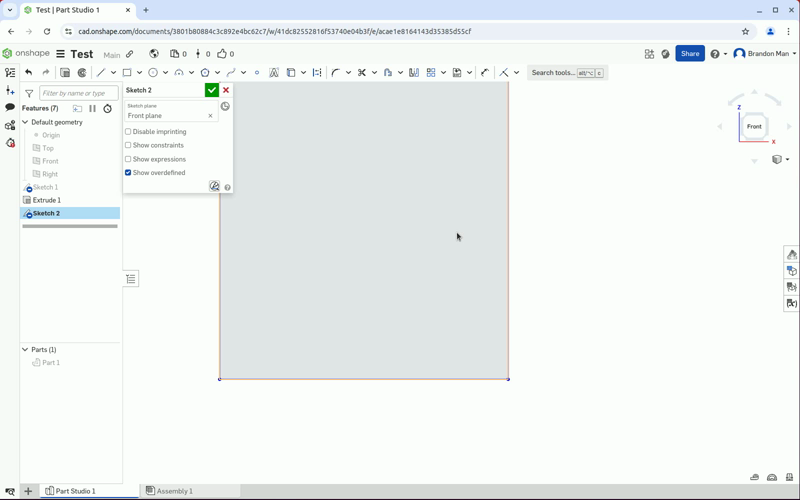
click(457, 232)
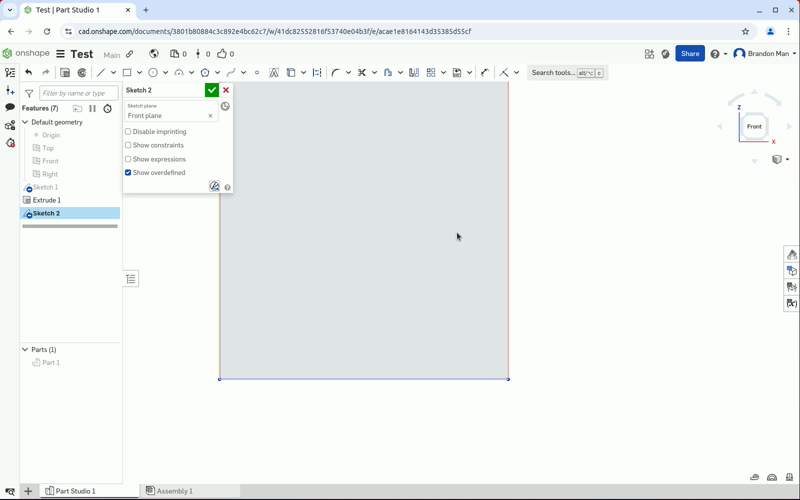
scroll(-6)
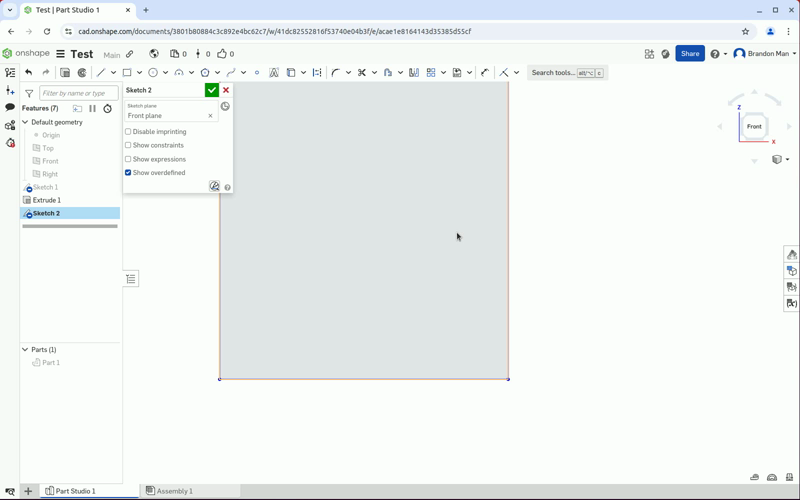
scroll(-6)
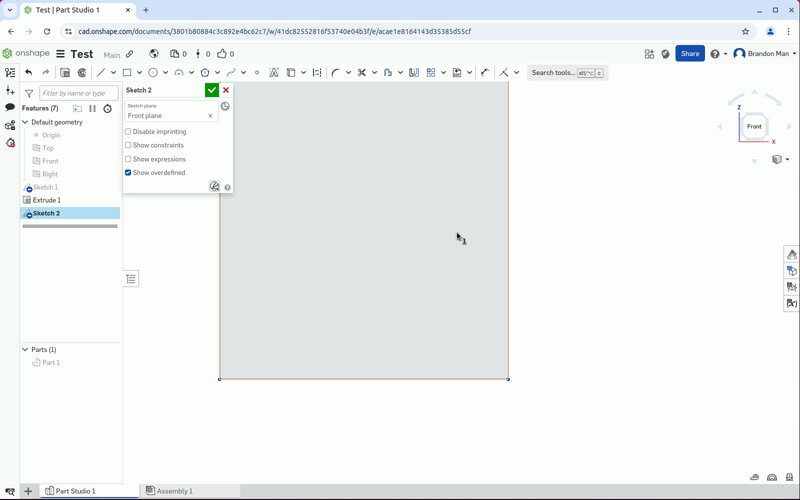
scroll(-6)
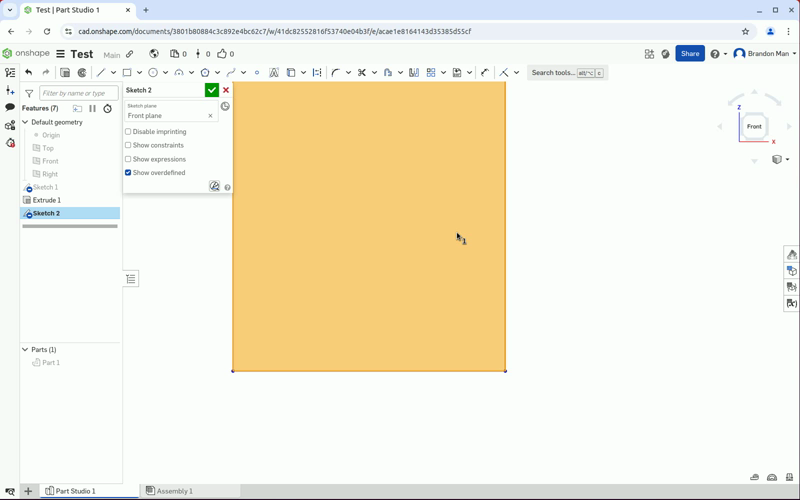
scroll(-6)
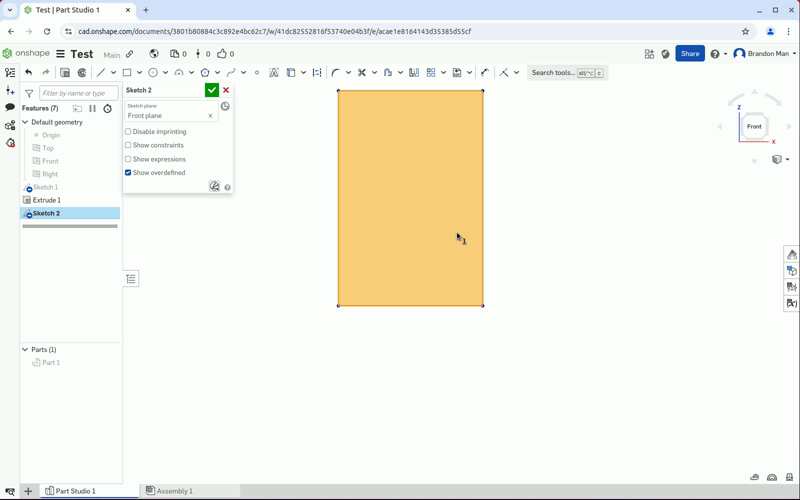
scroll(-6)
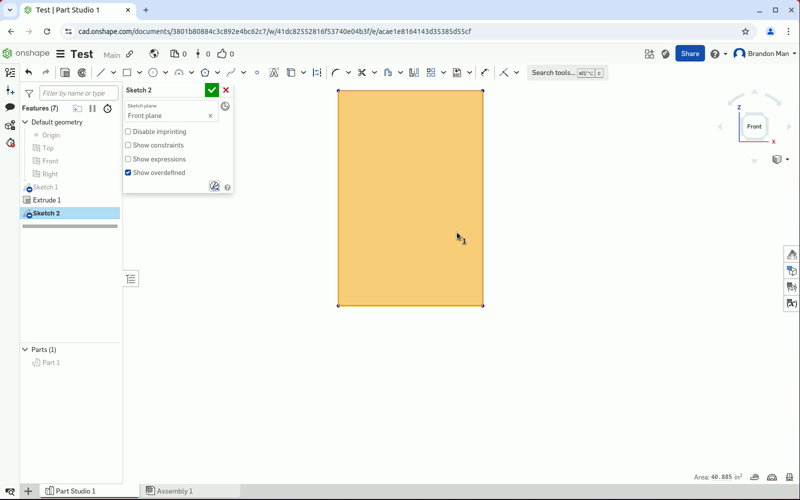
scroll(-6)
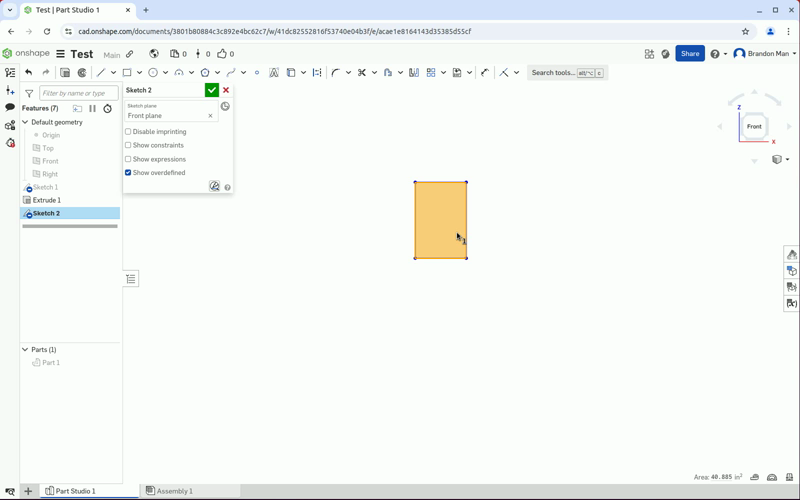
scroll(-6)
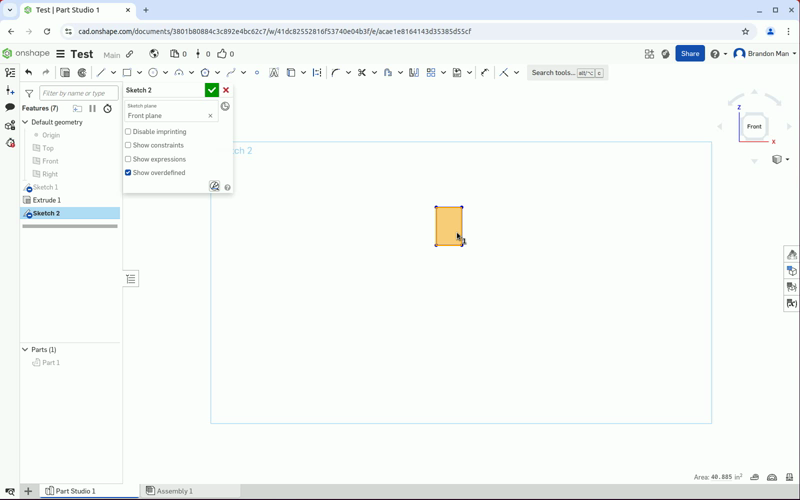
mouse_move(73, 352)
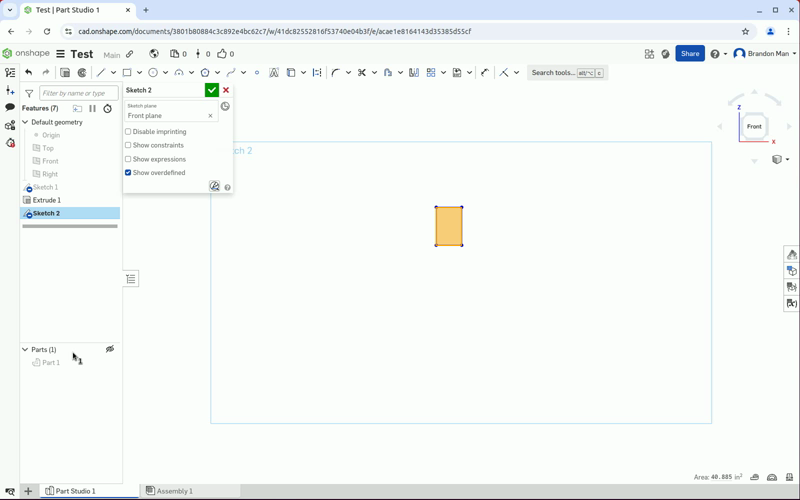
key(shift+y)
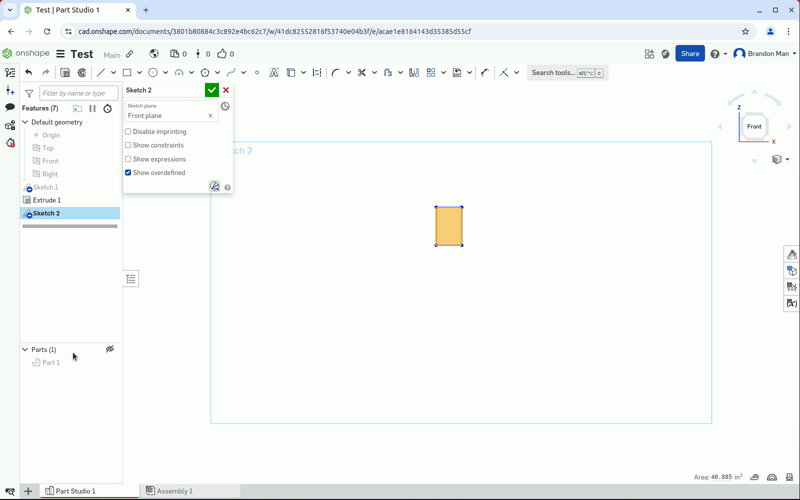
key(shift+e)
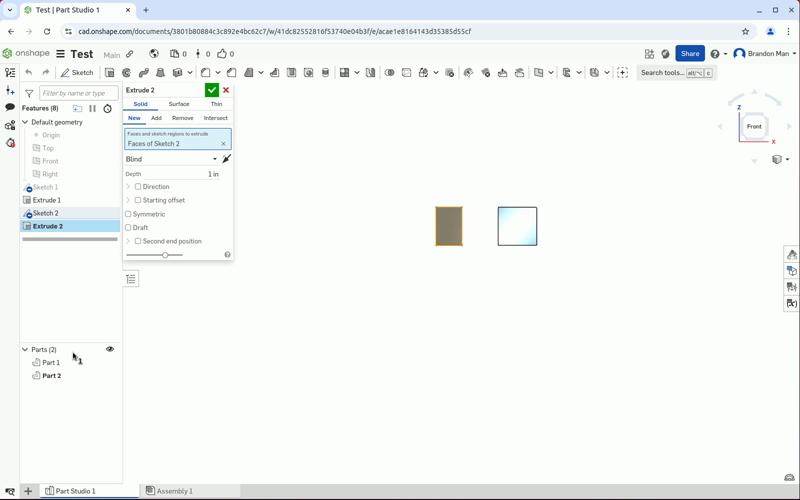
mouse_move(143, 106)
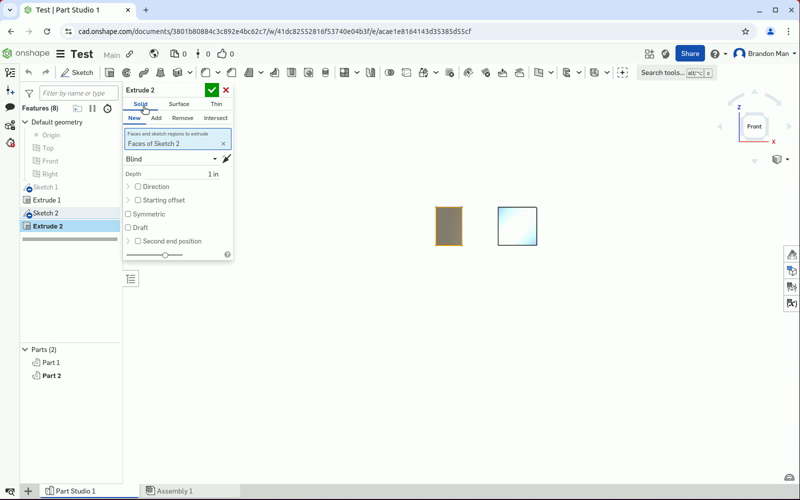
click(143, 106)
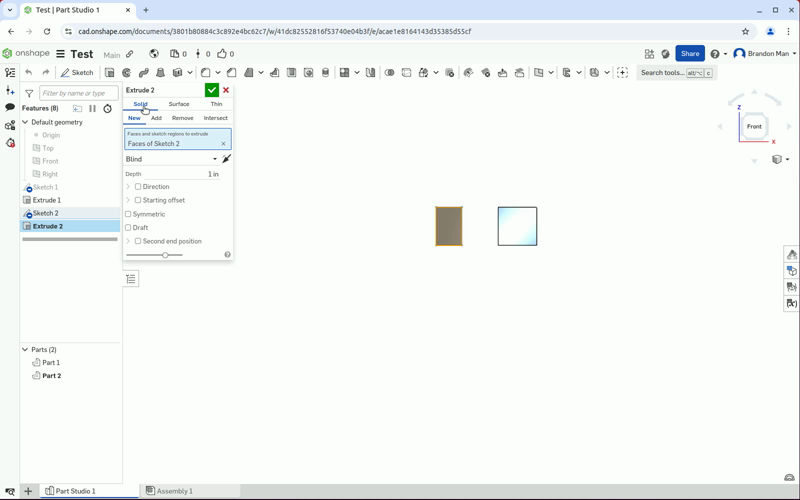
mouse_move(137, 120)
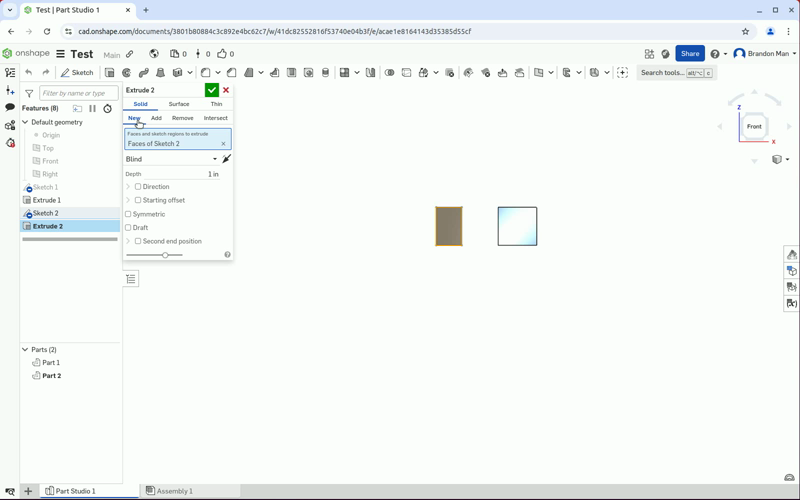
click(137, 120)
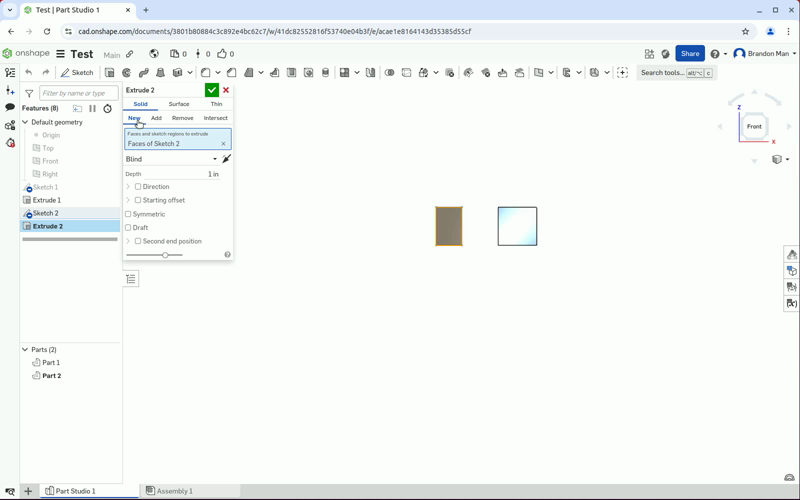
key(tab, 4)
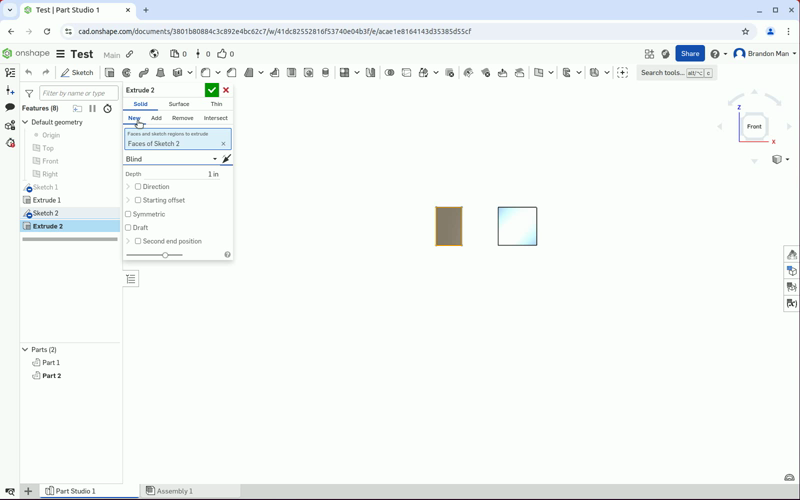
text(-12.998)
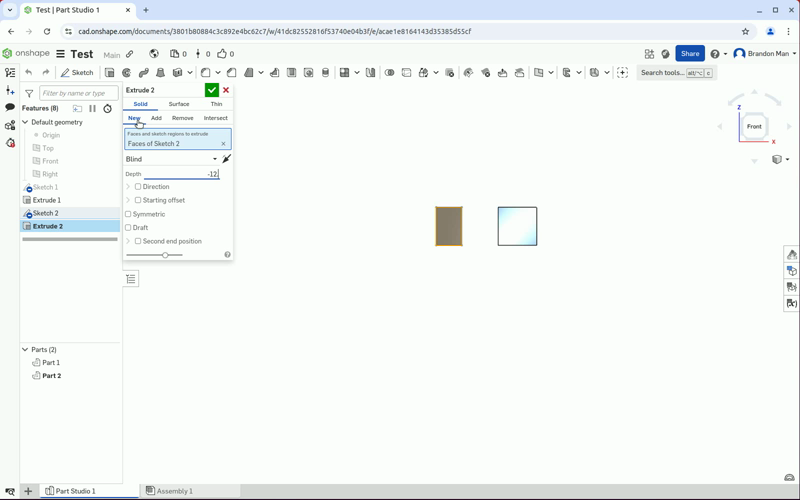
key(tab, 3)
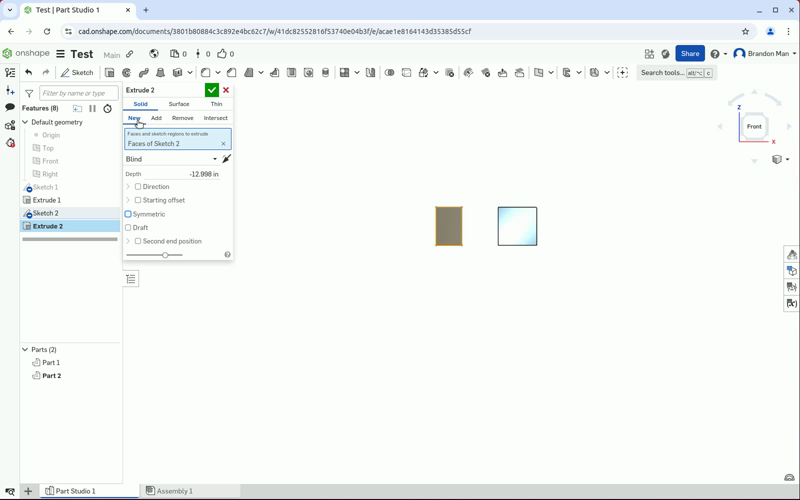
key(space)
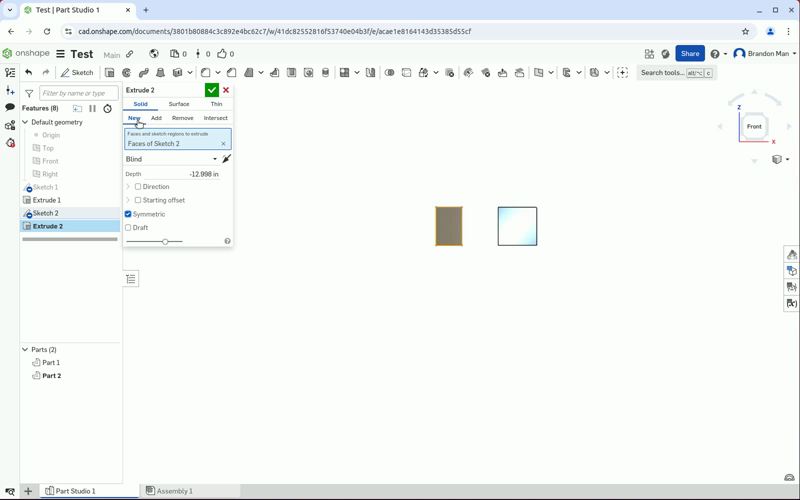
key(enter)
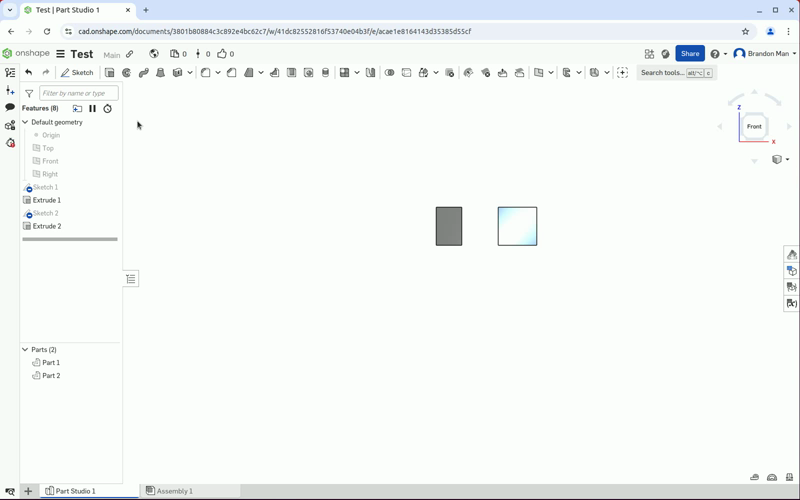
key(shift+h)
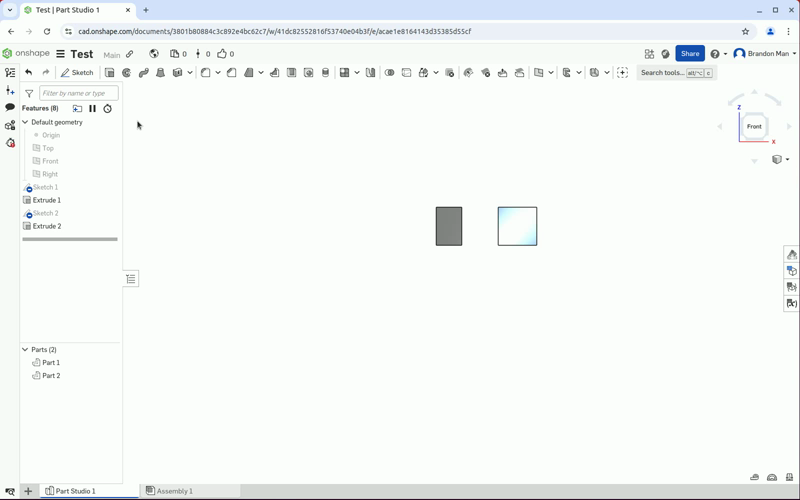
key(shift+h)
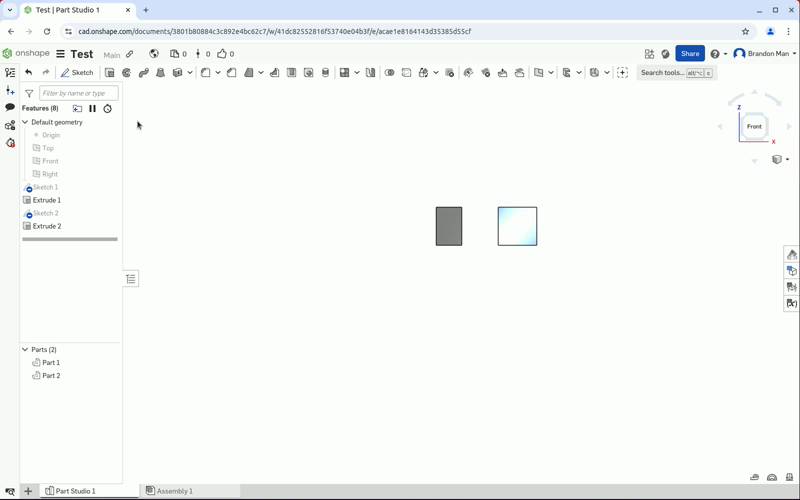
mouse_move(73, 189)
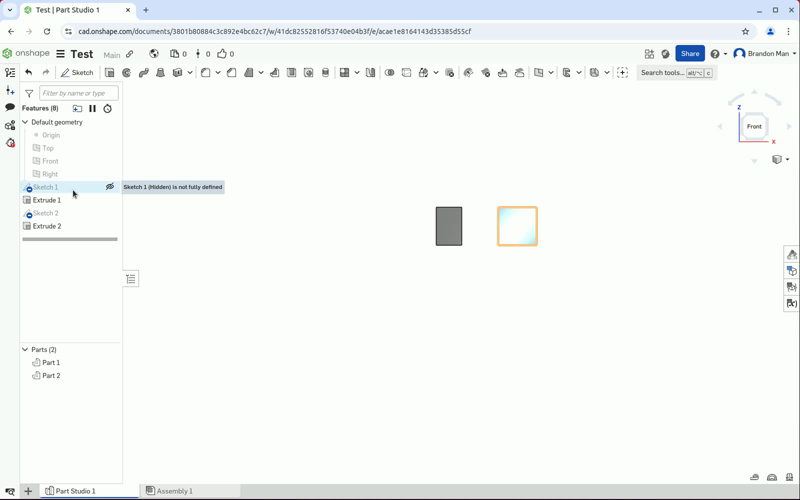
click(73, 189)
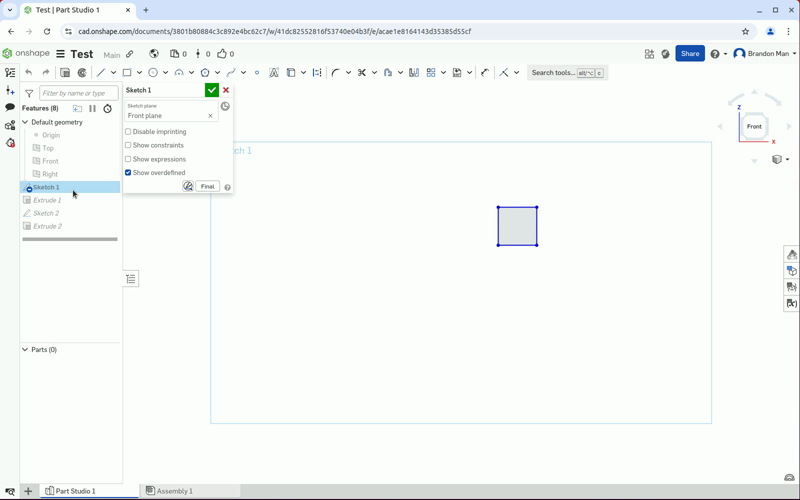
mouse_move(229, 92)
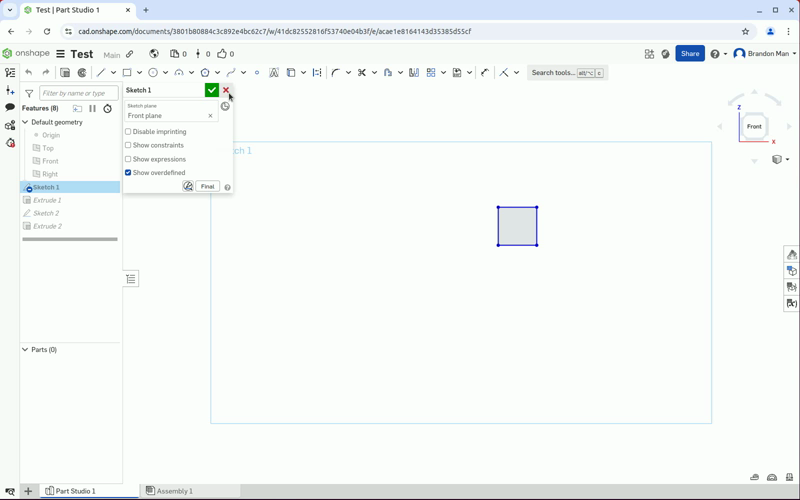
click(229, 92)
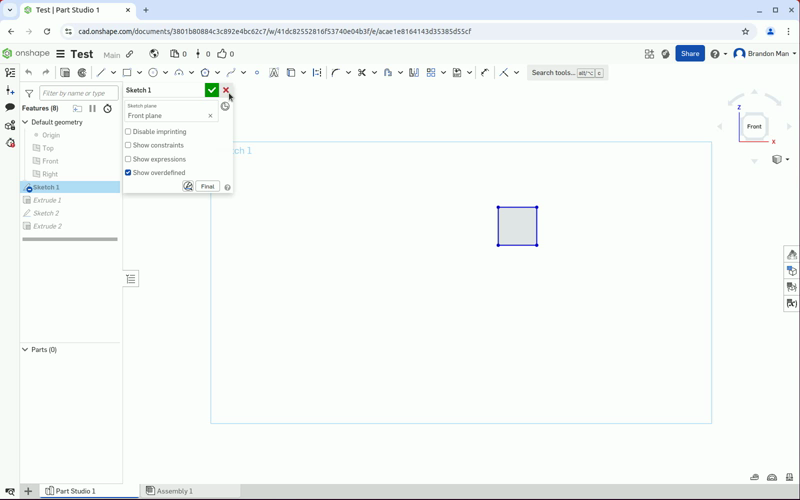
key(shift+s)
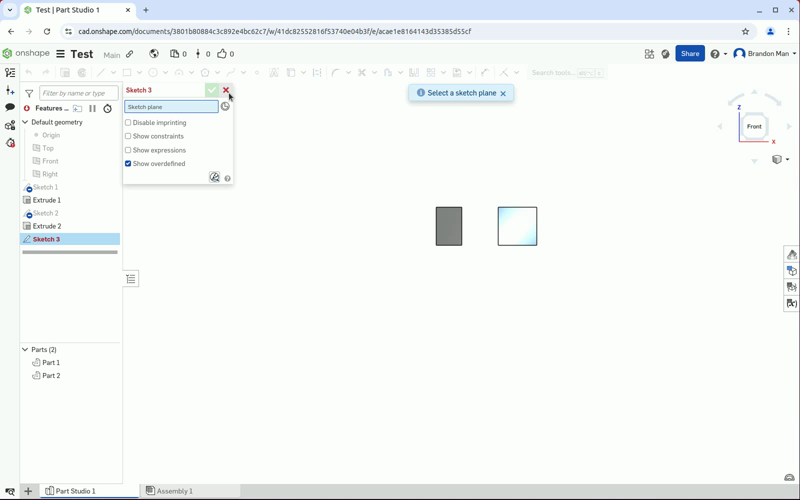
mouse_move(73, 163)
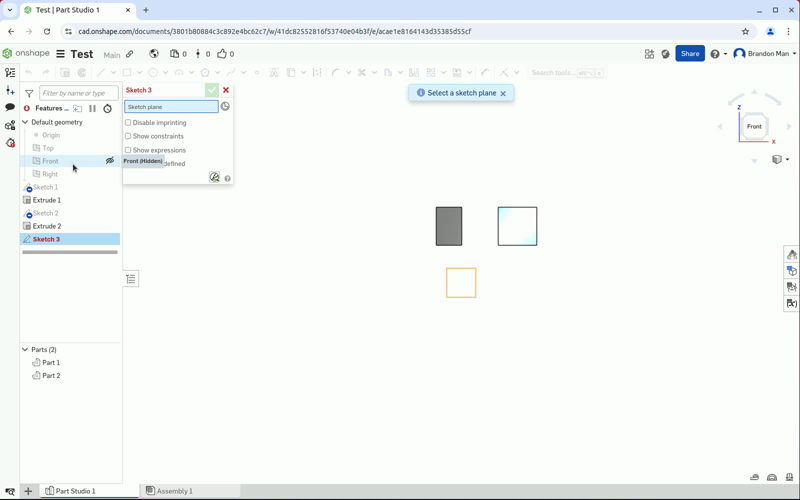
click(73, 163)
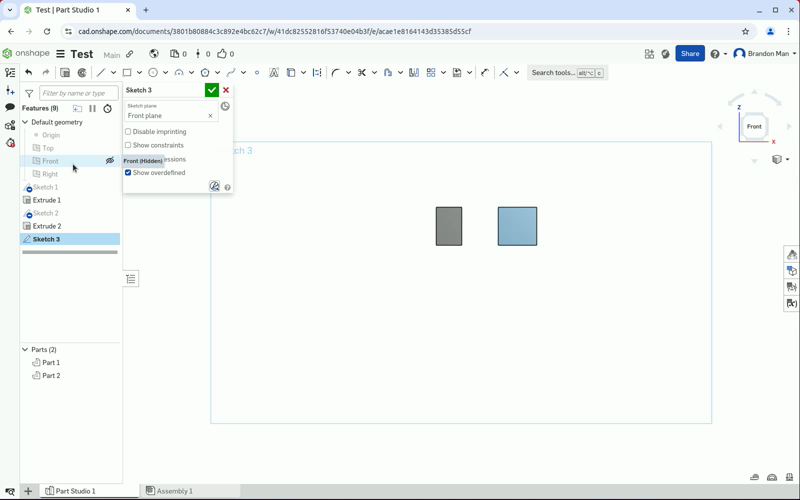
mouse_move(73, 352)
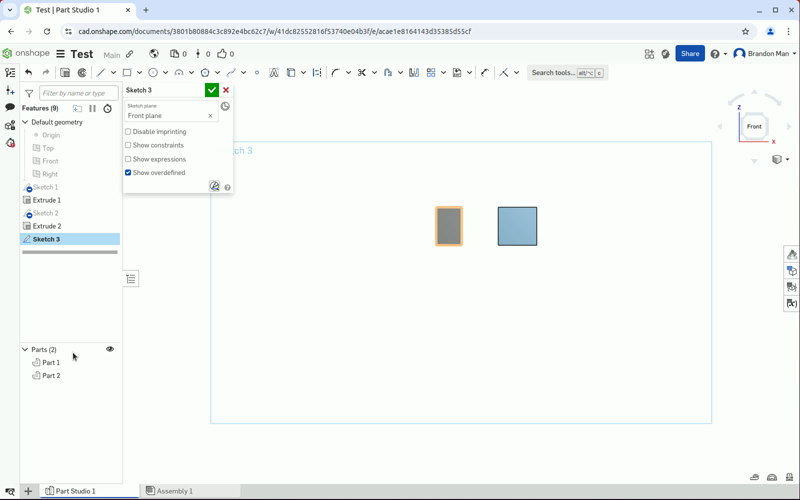
key(y)
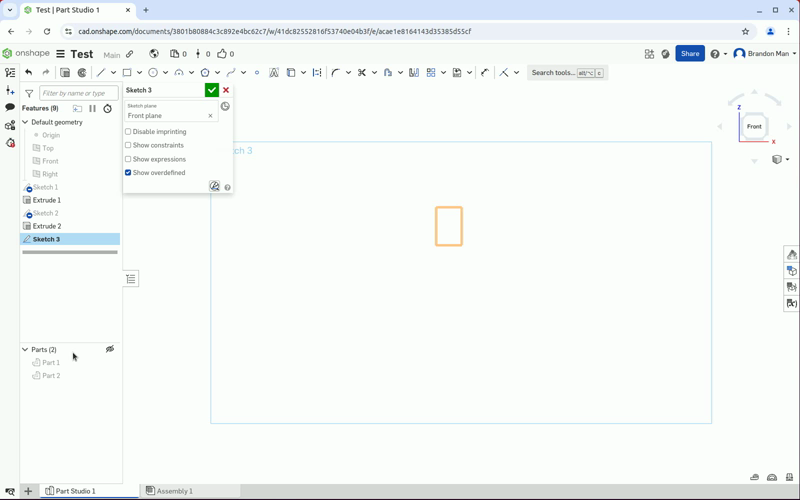
key(l)
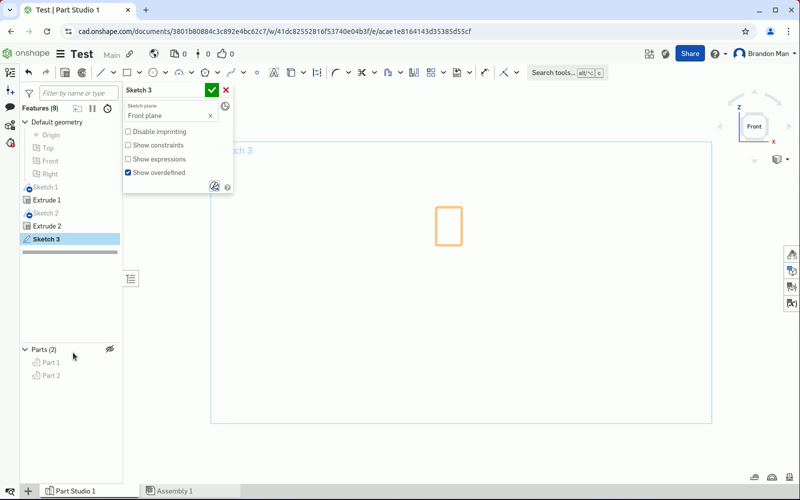
key_down(shift)
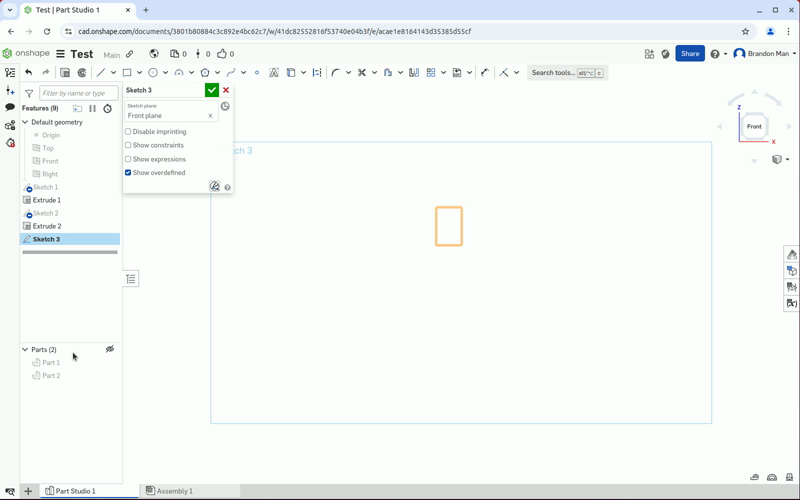
mouse_move(460, 282)
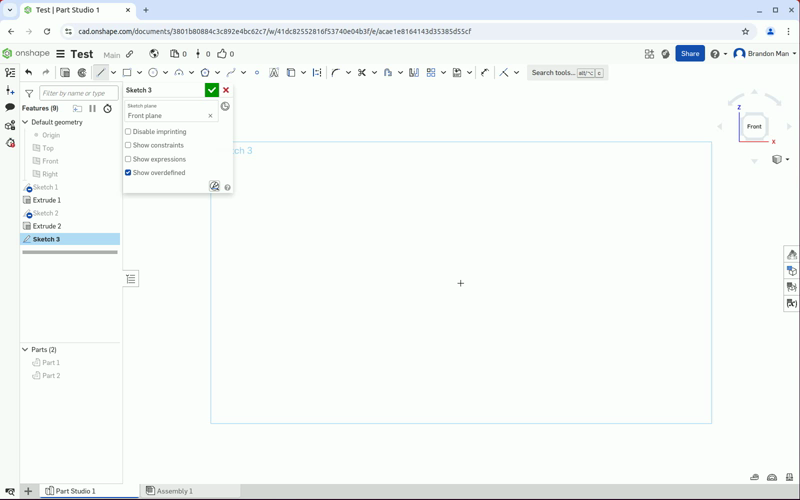
click(460, 282)
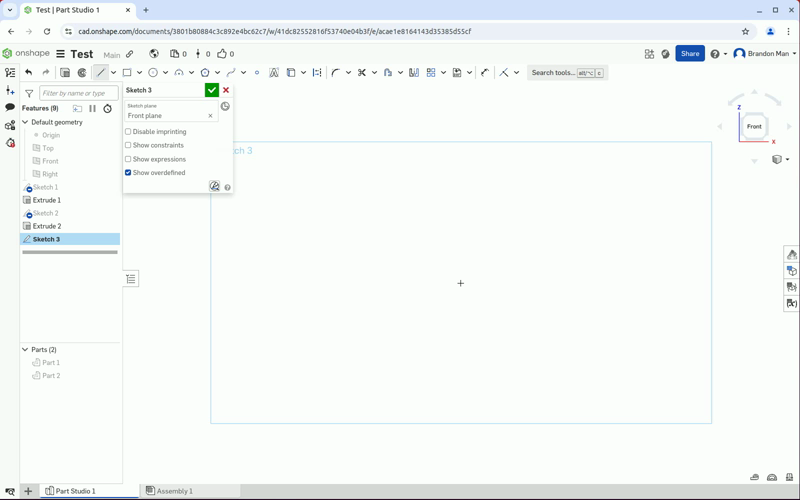
key_up(shift)
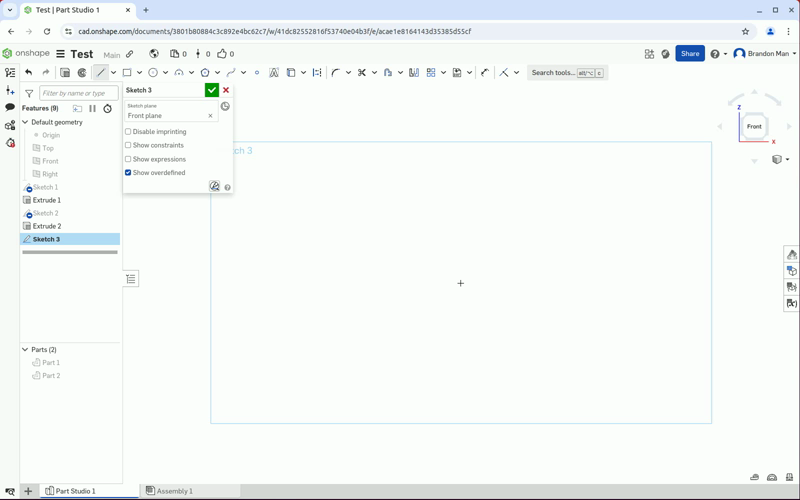
key_down(shift)
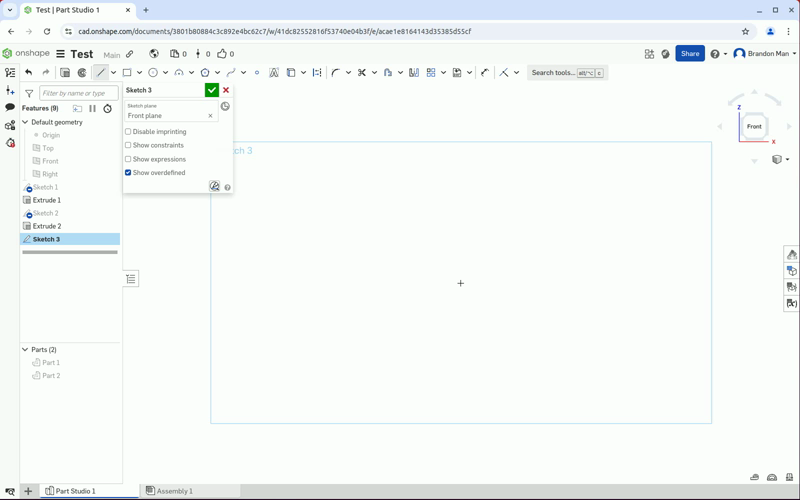
mouse_move(573, 282)
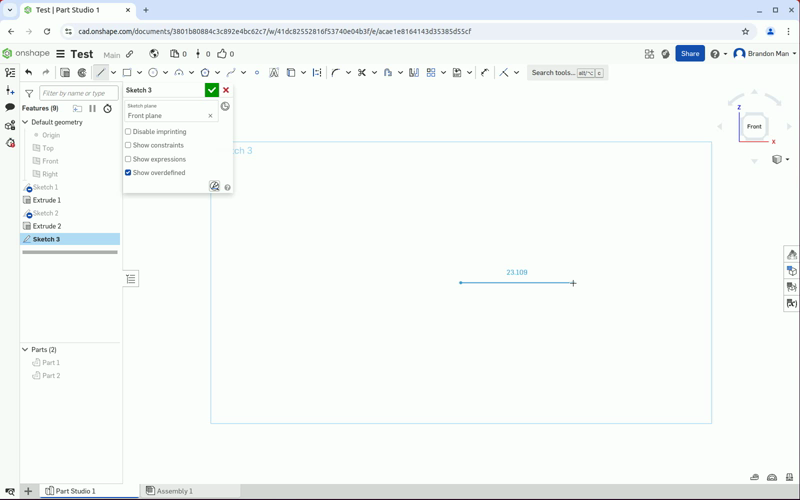
click(573, 282)
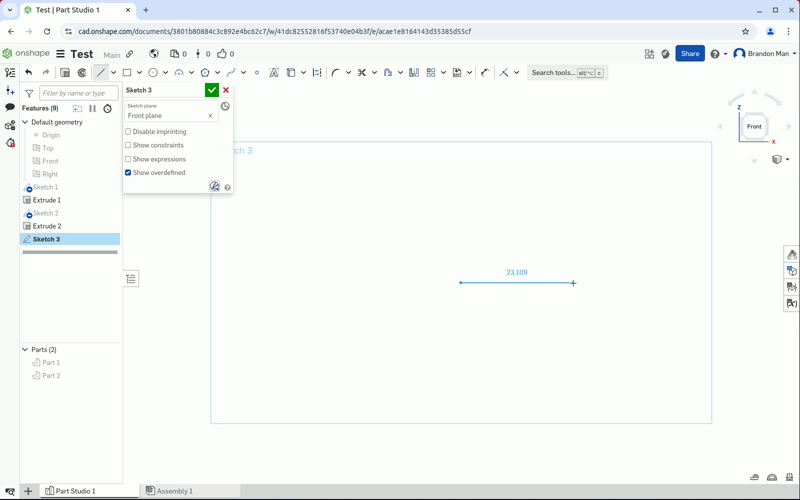
key_up(shift)
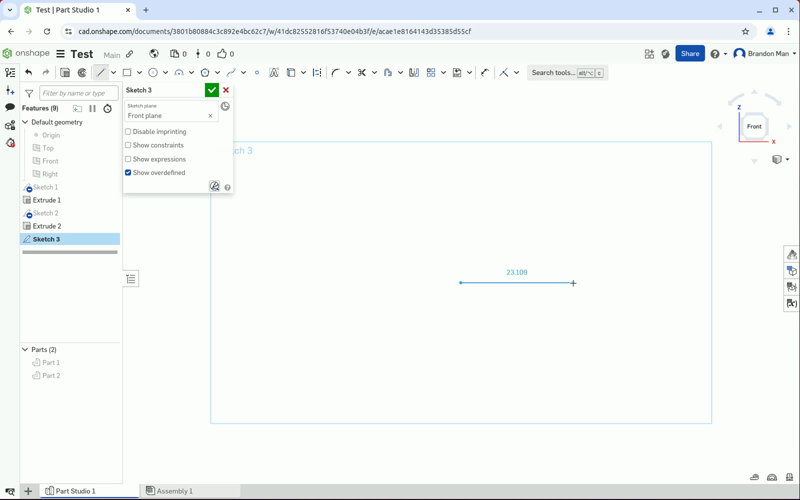
key_down(shift)
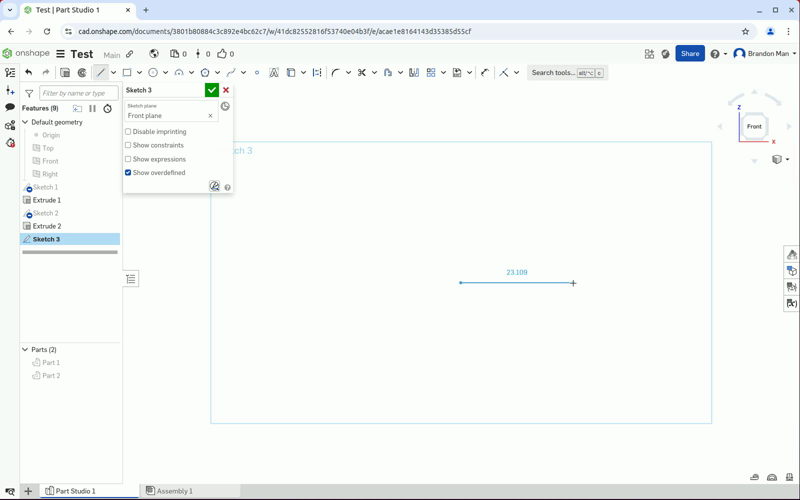
mouse_move(589, 282)
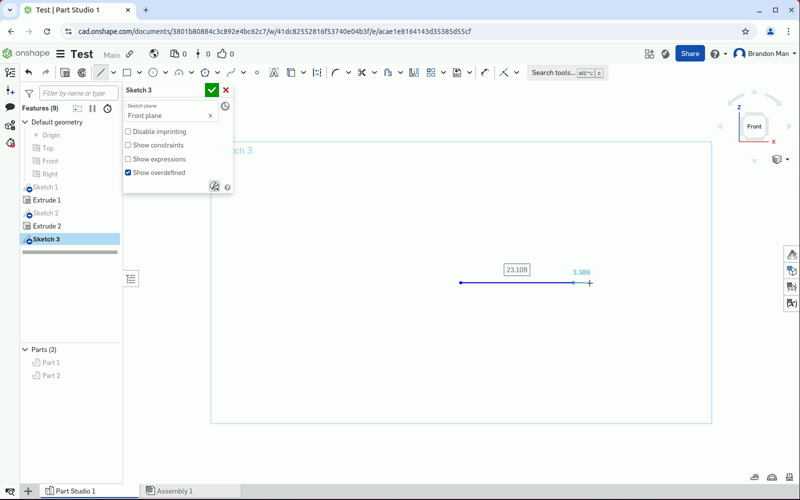
mouse_move(573, 245)
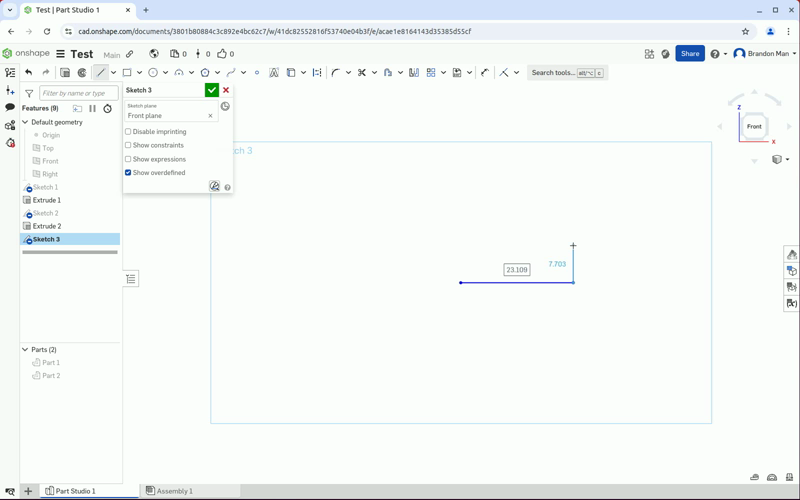
click(573, 245)
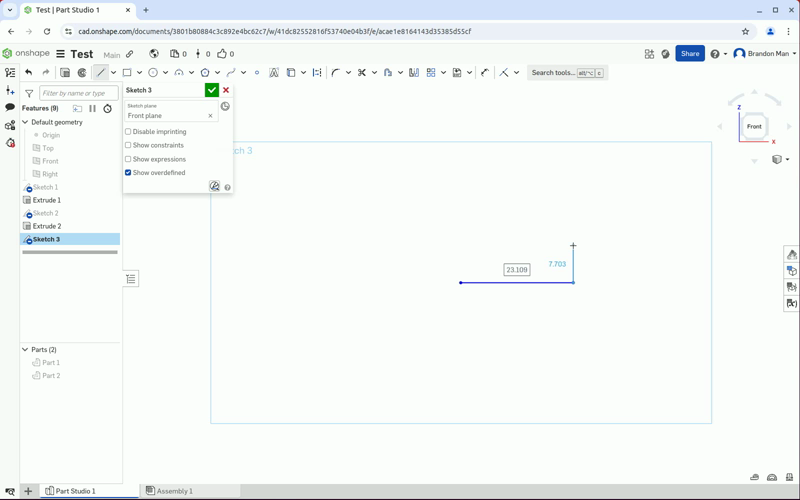
key_up(shift)
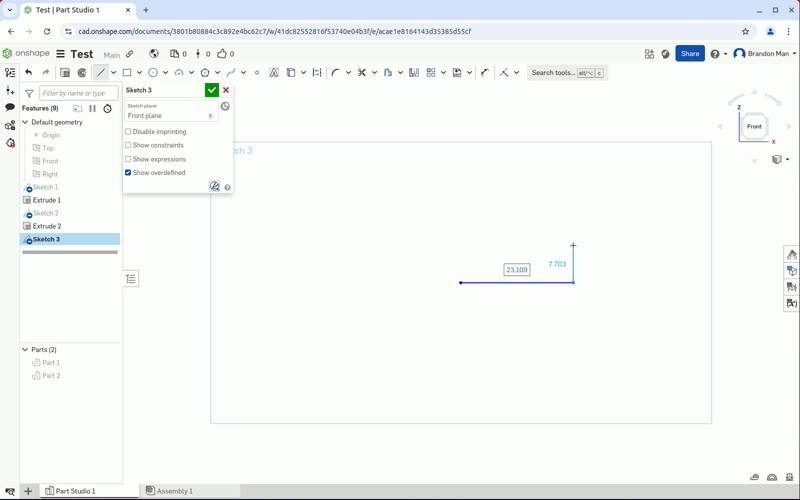
key_down(shift)
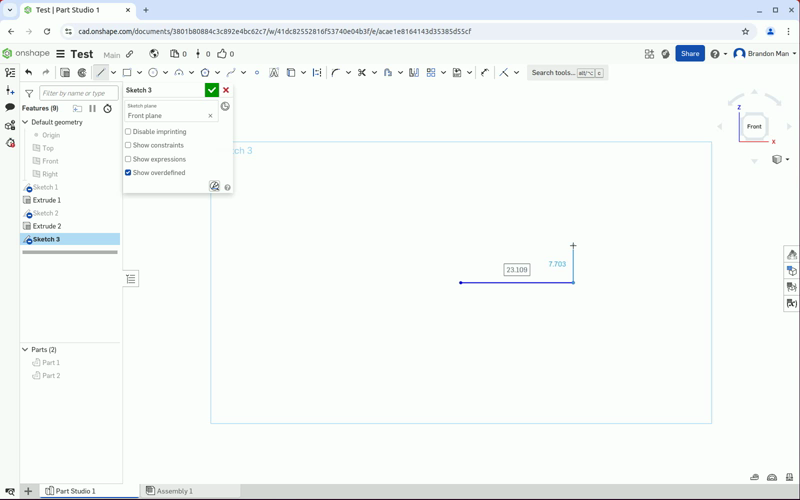
mouse_move(589, 245)
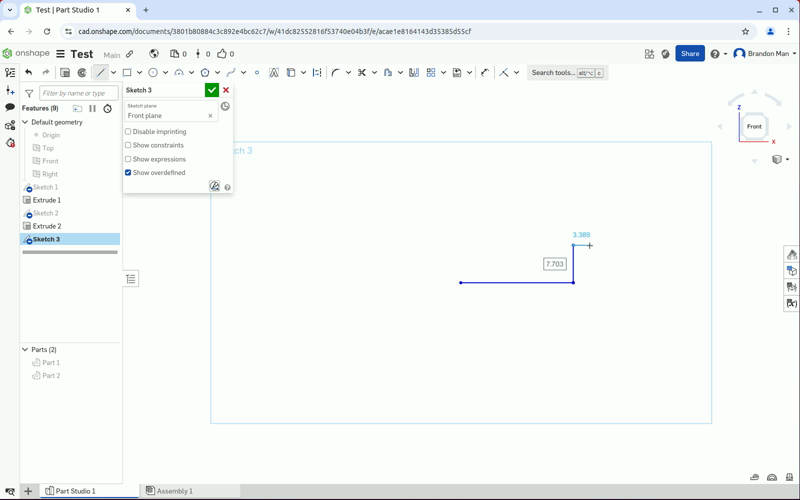
mouse_move(535, 245)
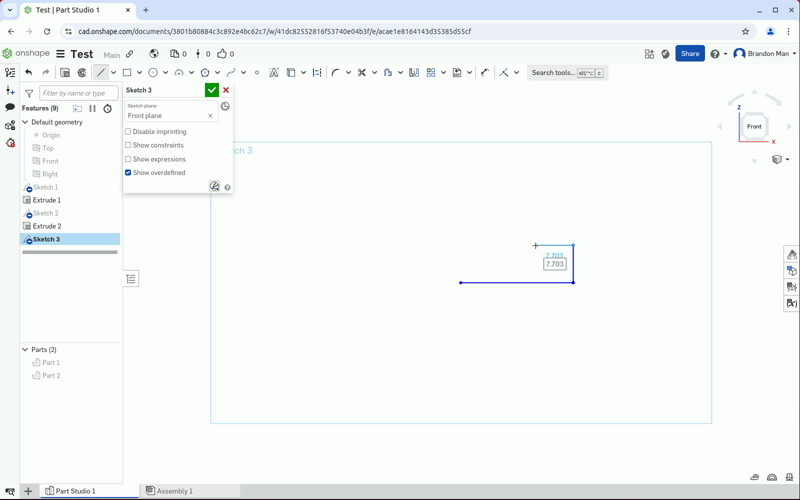
click(535, 245)
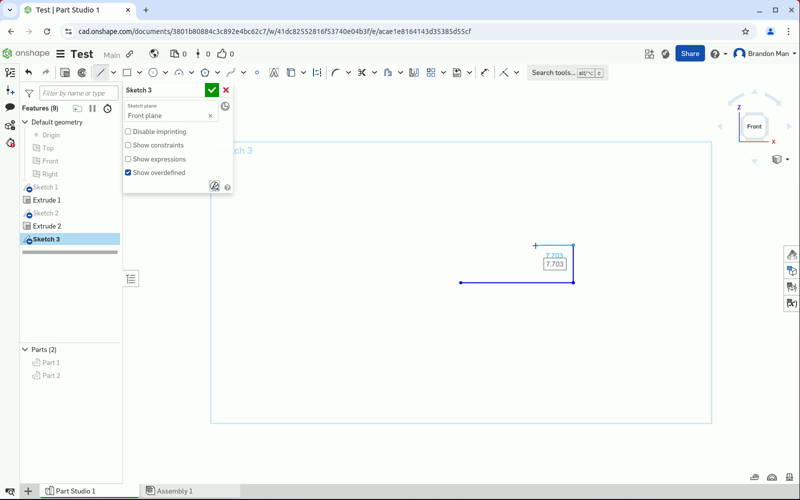
key_up(shift)
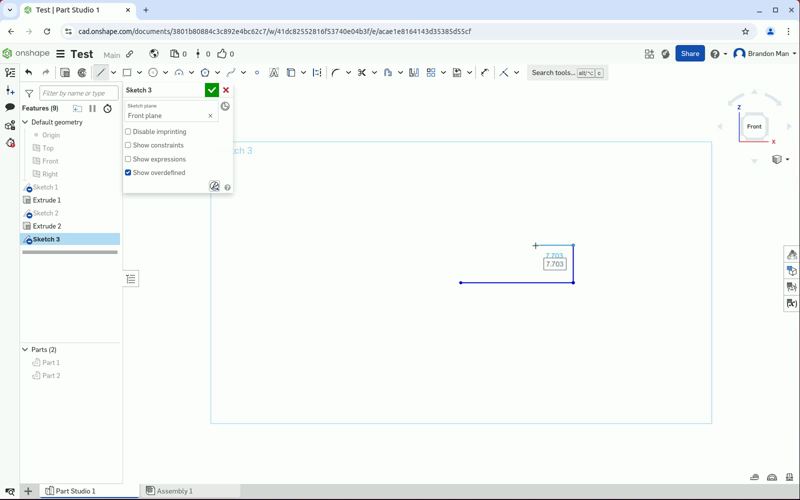
key_down(shift)
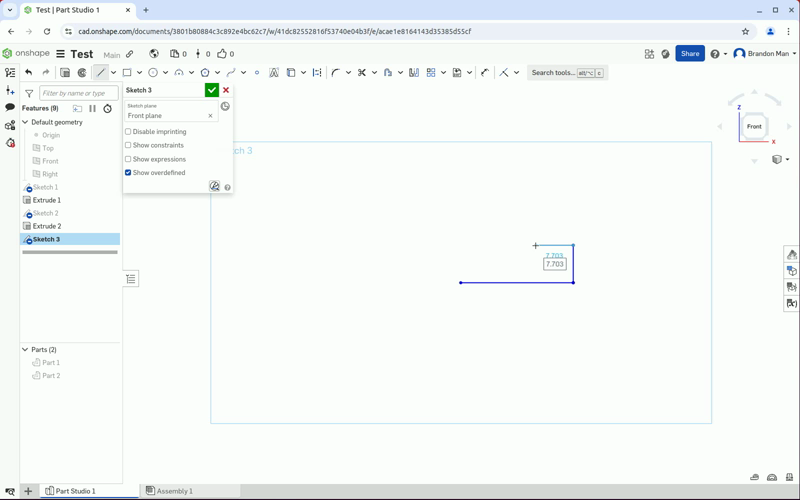
mouse_move(565, 245)
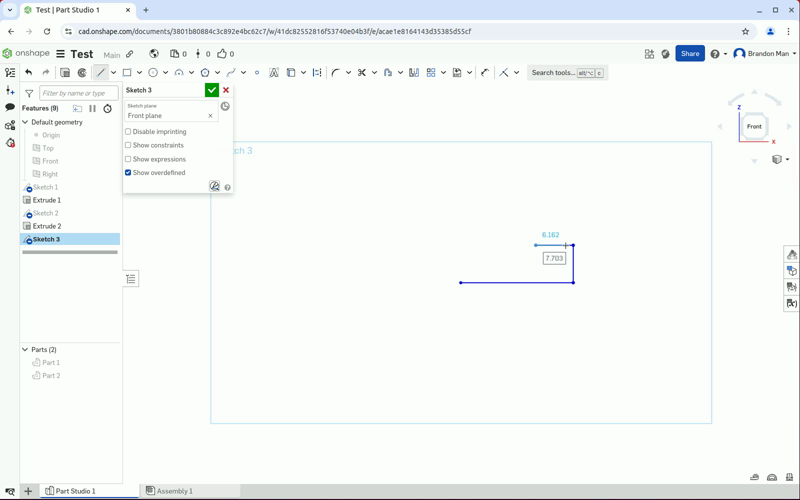
mouse_move(498, 245)
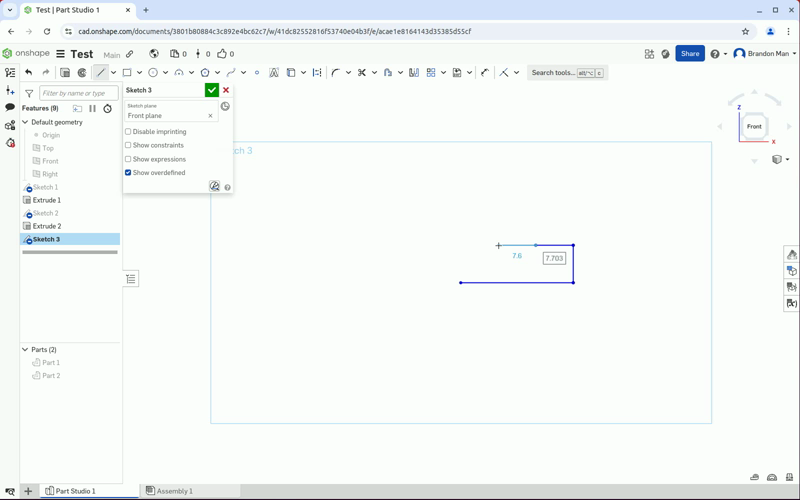
click(498, 245)
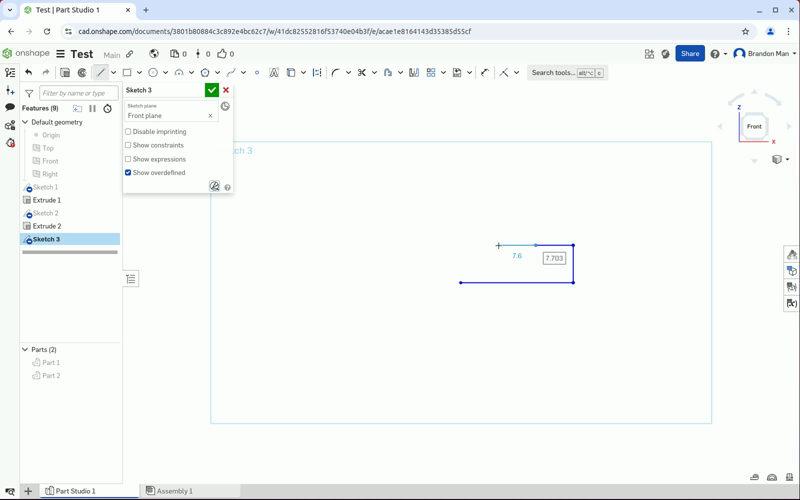
key_up(shift)
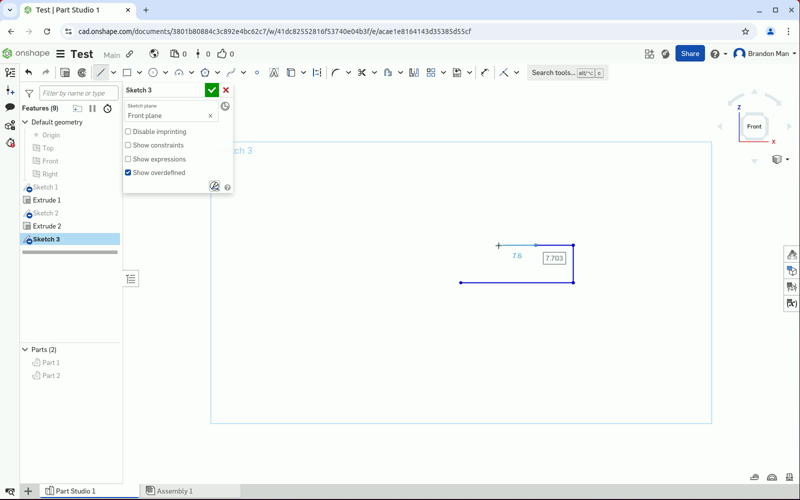
key_down(shift)
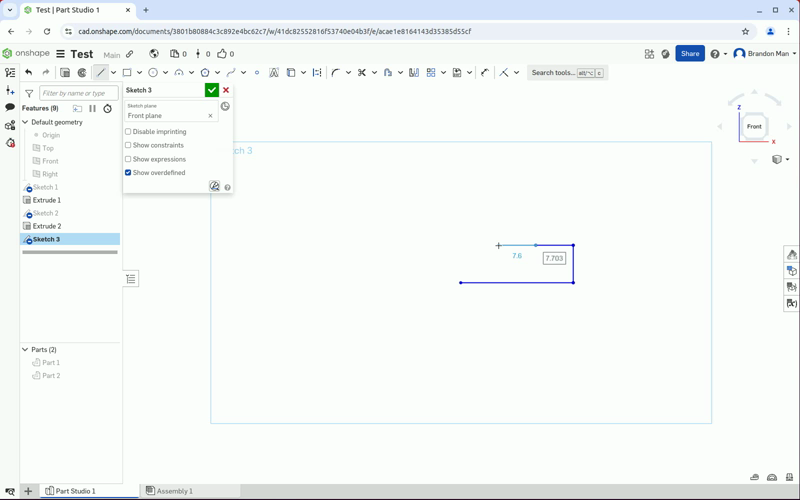
mouse_move(528, 245)
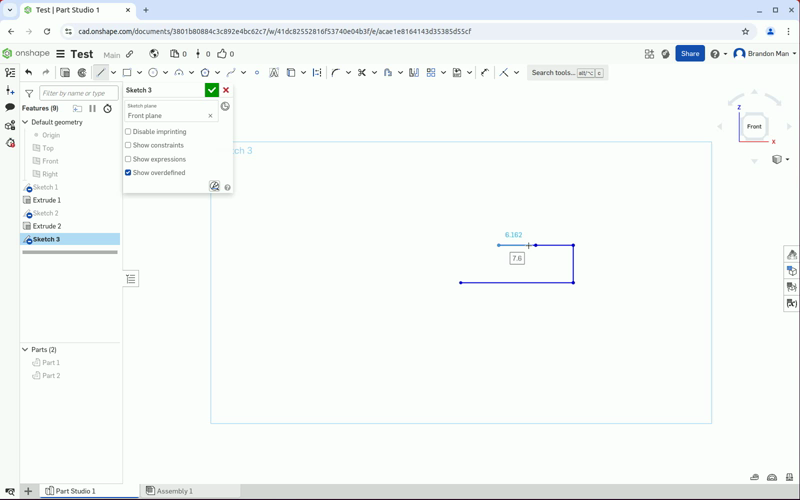
mouse_move(498, 208)
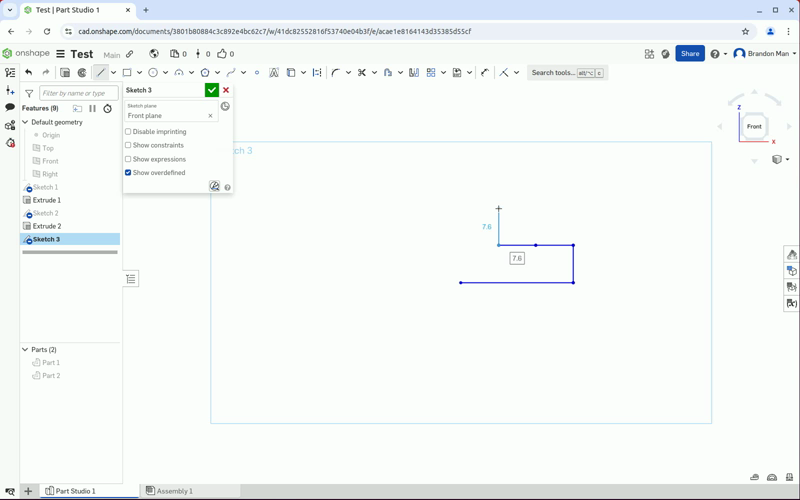
click(498, 208)
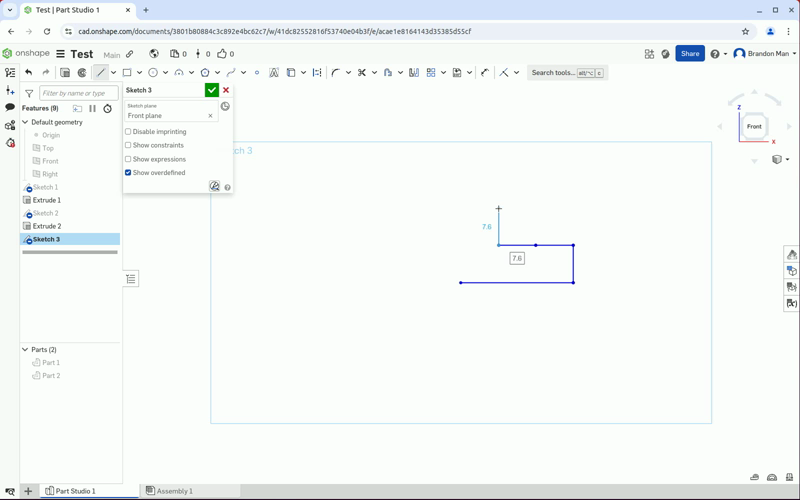
key_up(shift)
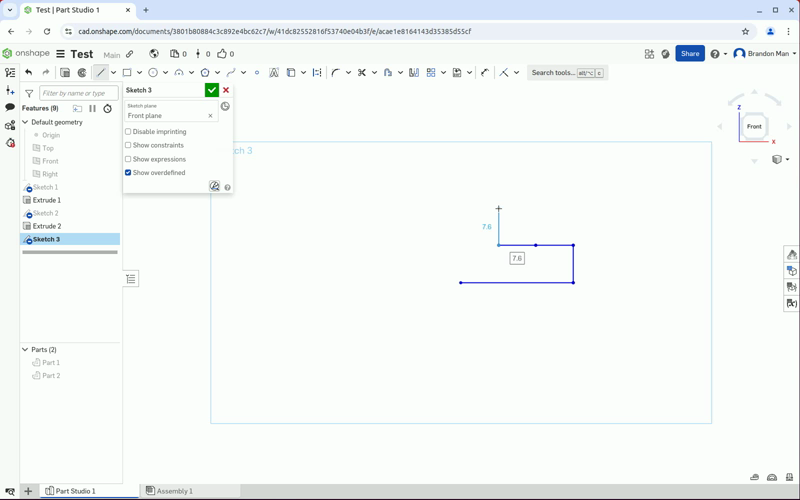
key_down(shift)
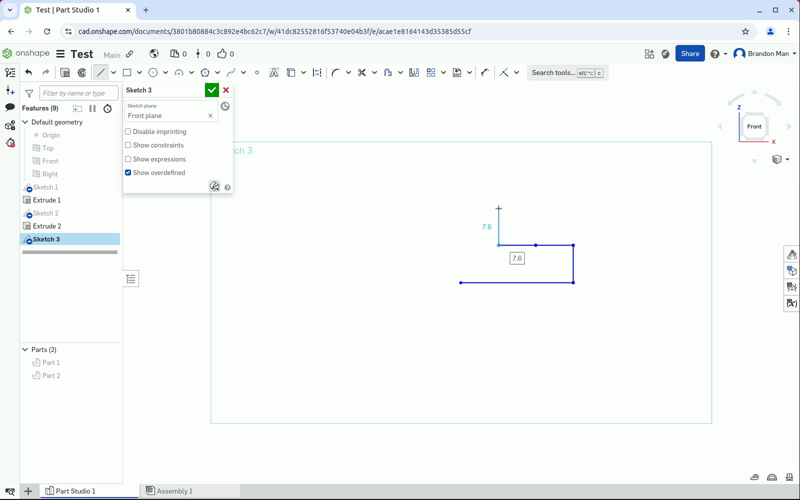
mouse_move(528, 208)
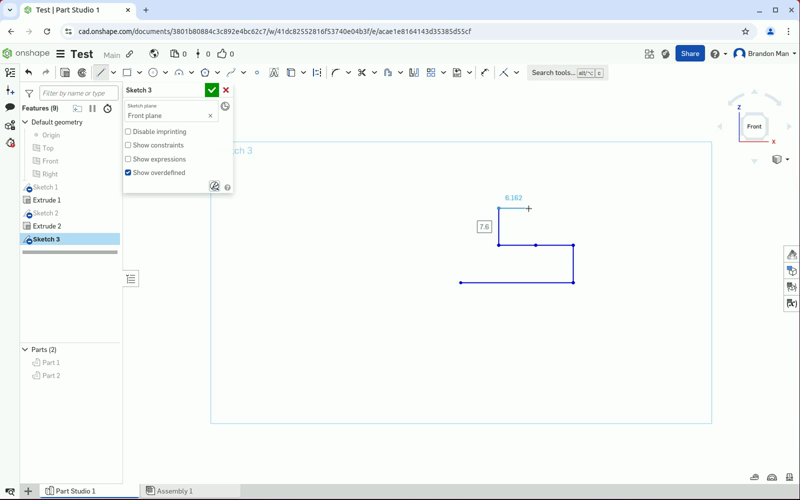
mouse_move(460, 208)
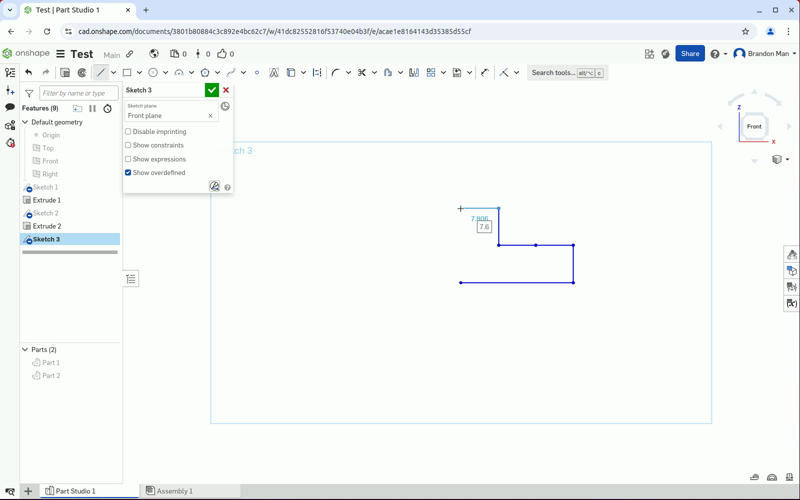
click(460, 208)
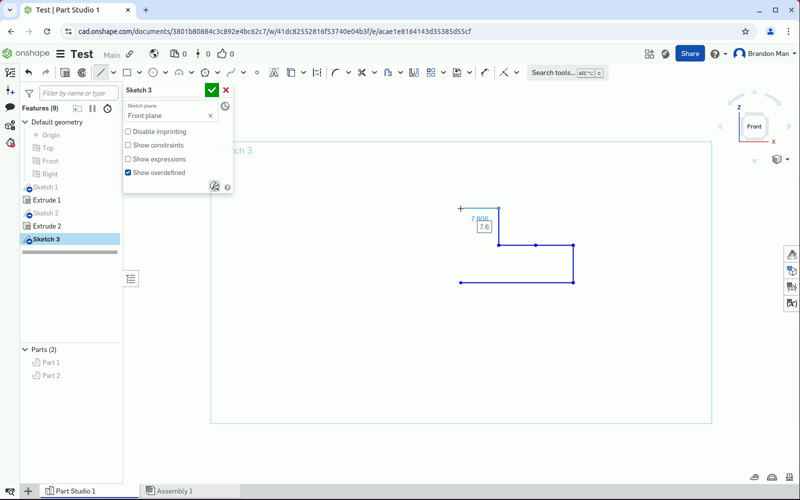
key_up(shift)
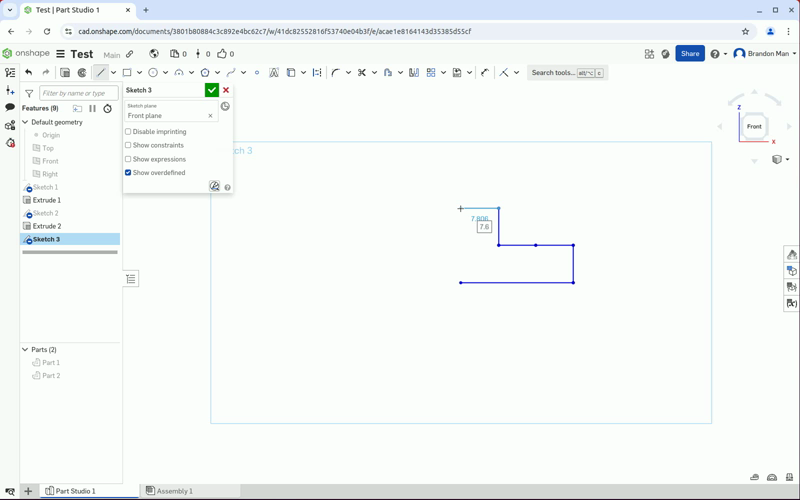
key_down(shift)
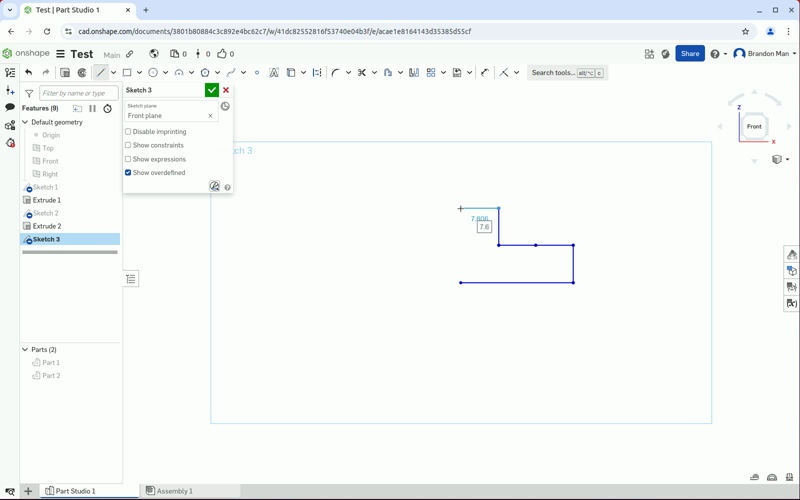
mouse_move(490, 208)
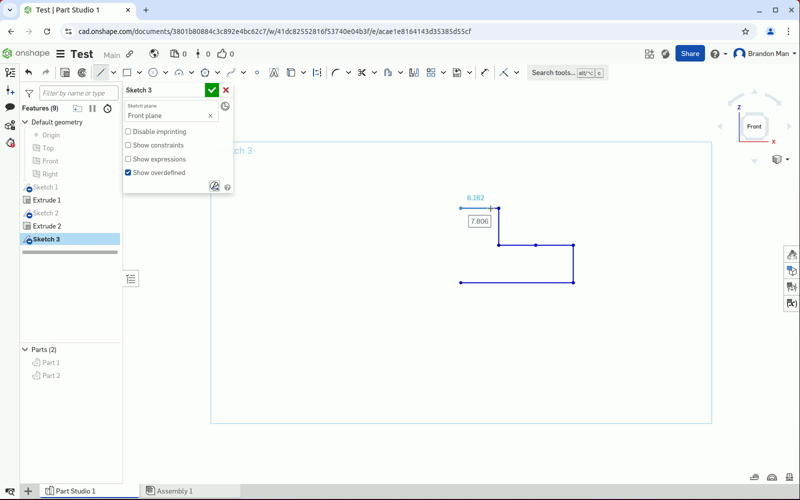
mouse_move(460, 245)
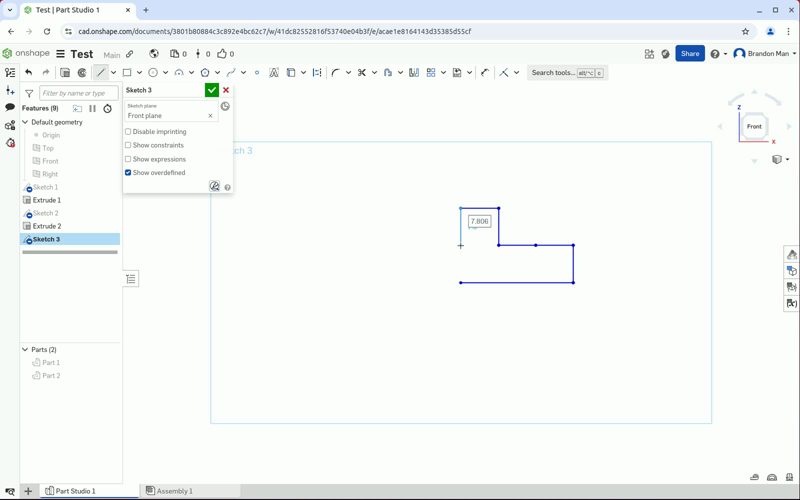
click(460, 245)
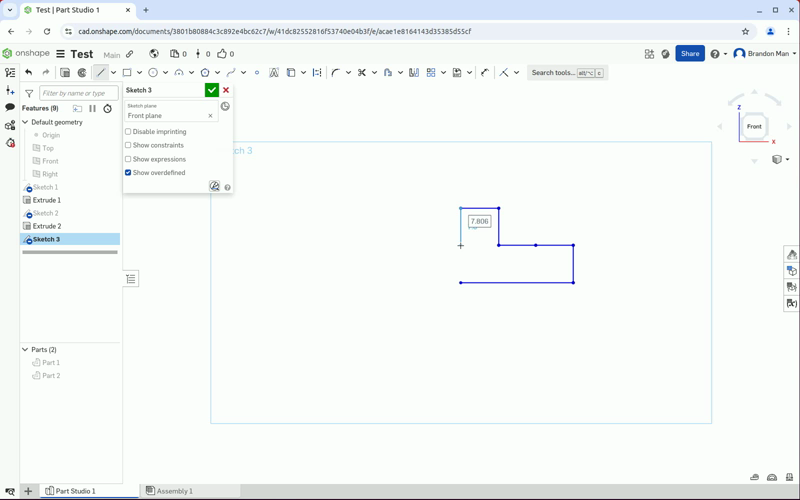
key_up(shift)
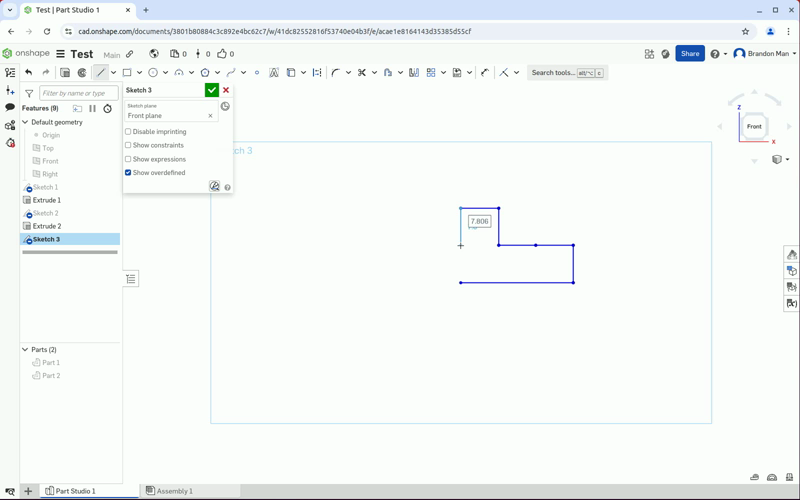
mouse_move(490, 245)
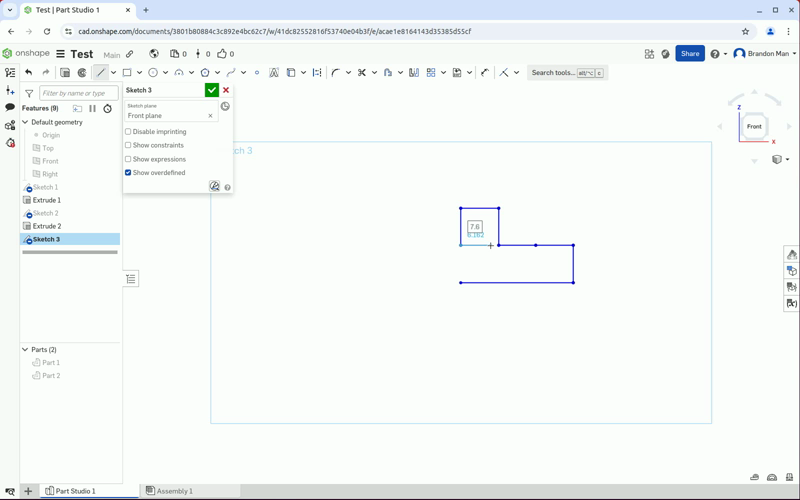
key_down(shift)
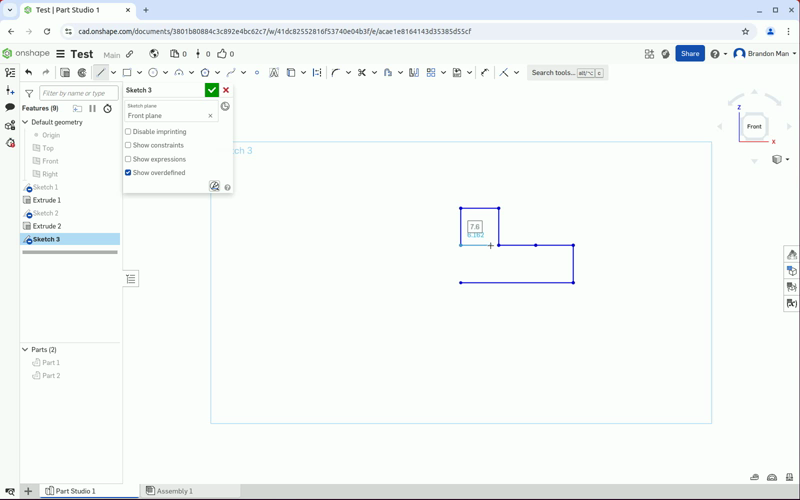
mouse_move(460, 282)
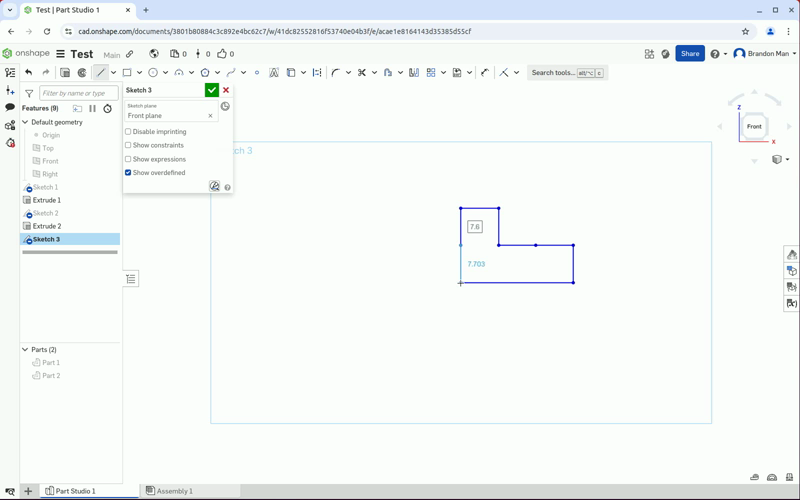
key_up(shift)
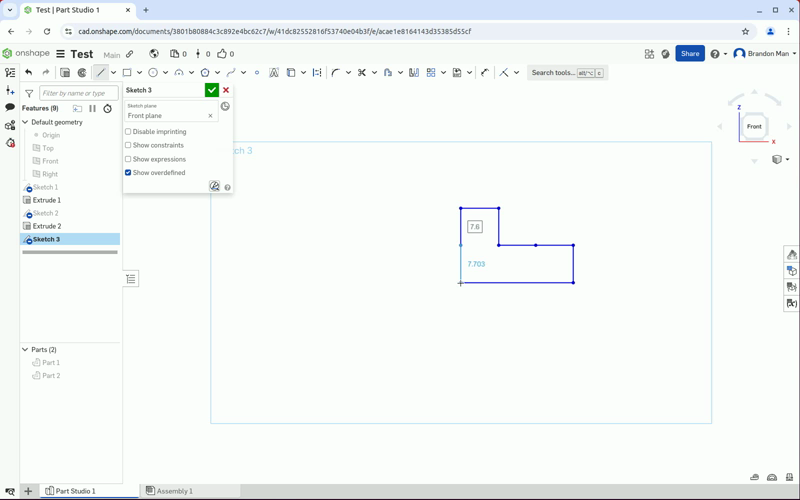
click(460, 282)
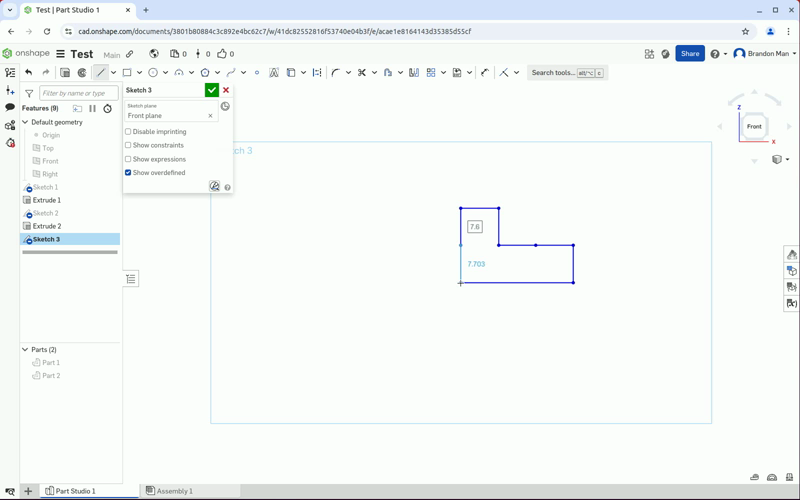
key(esc)
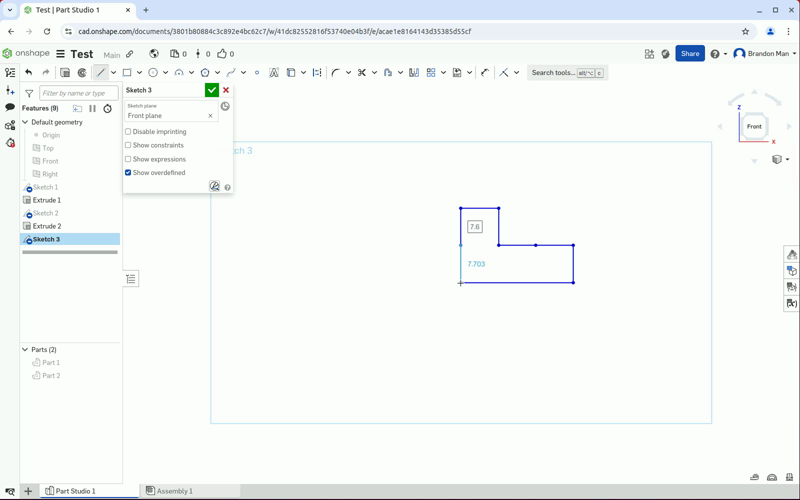
mouse_move(561, 257)
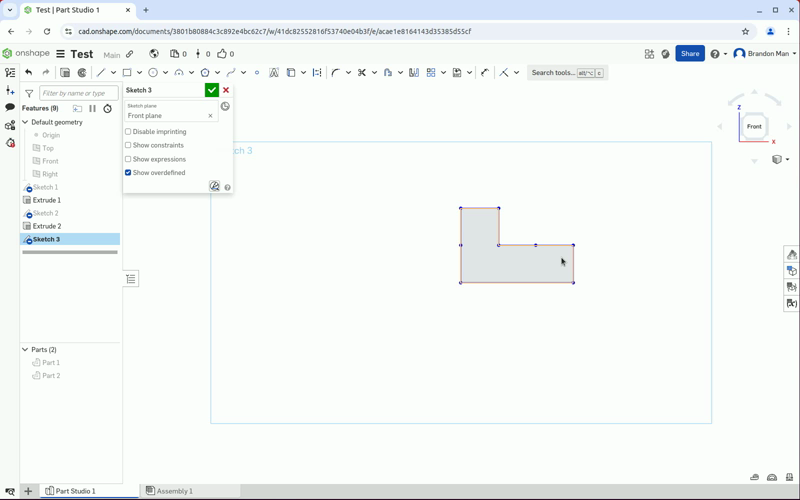
click(561, 257)
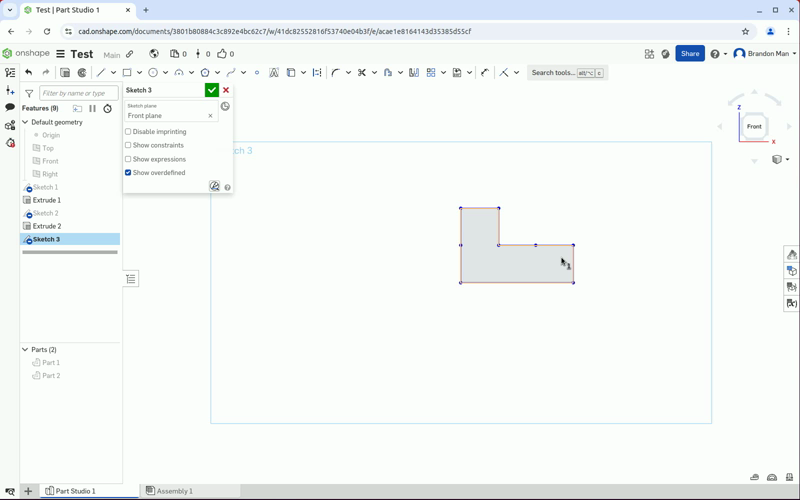
mouse_move(73, 352)
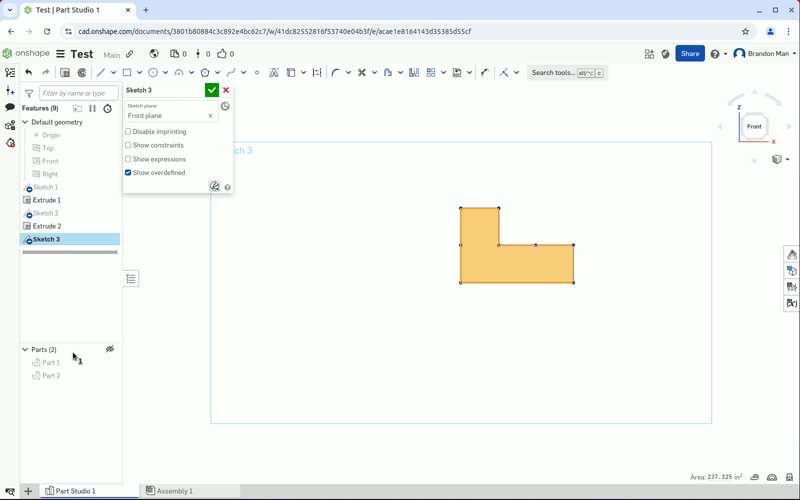
key(shift+y)
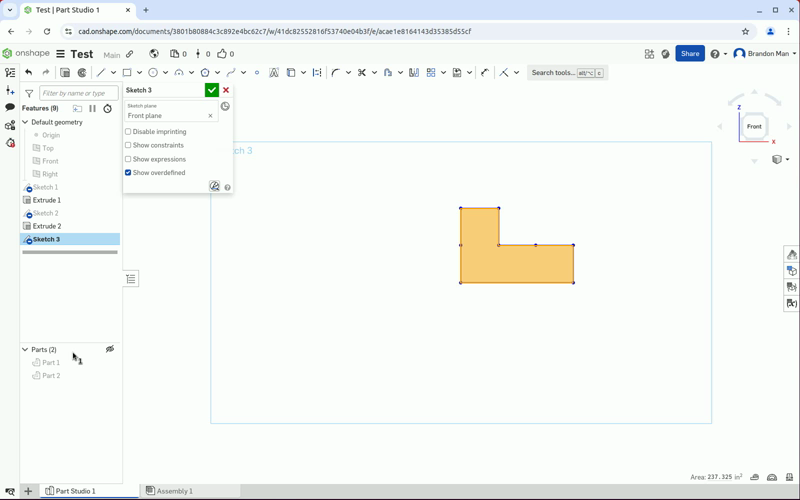
key(shift+e)
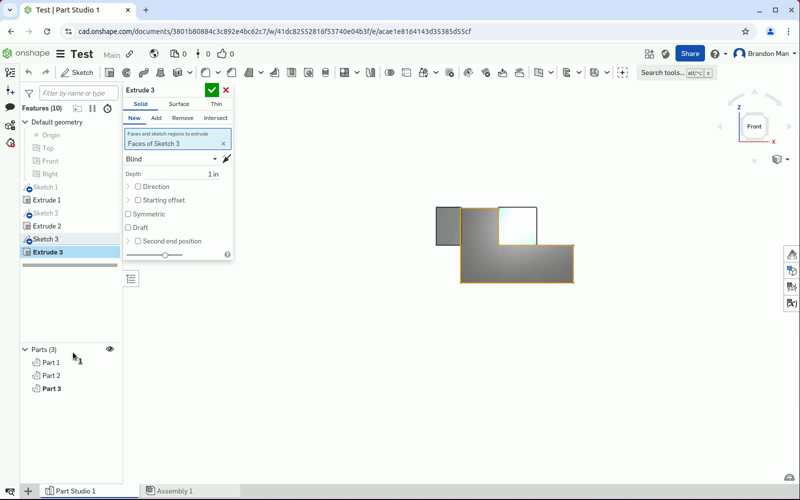
mouse_move(143, 106)
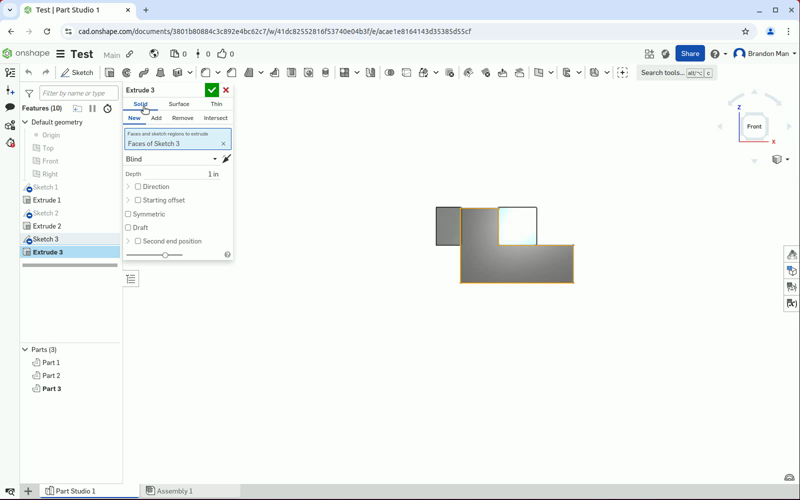
click(143, 106)
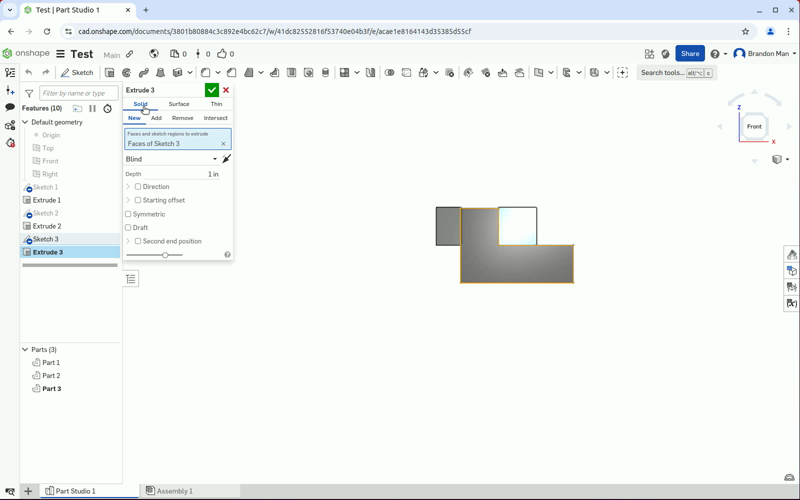
mouse_move(137, 120)
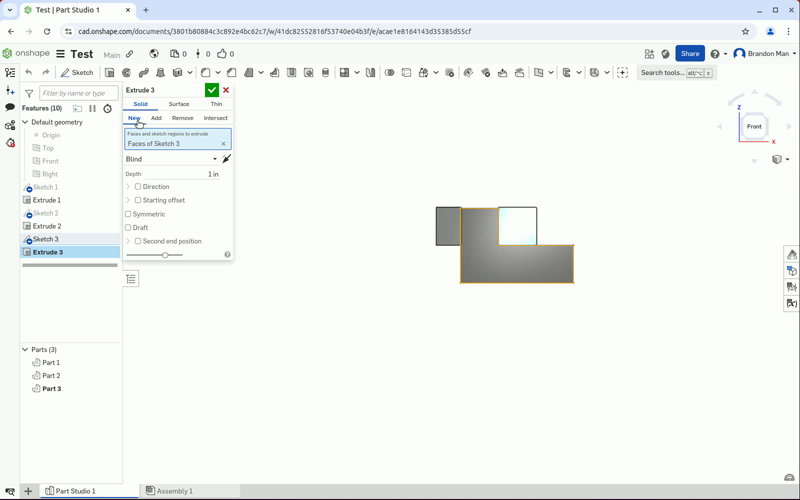
click(137, 120)
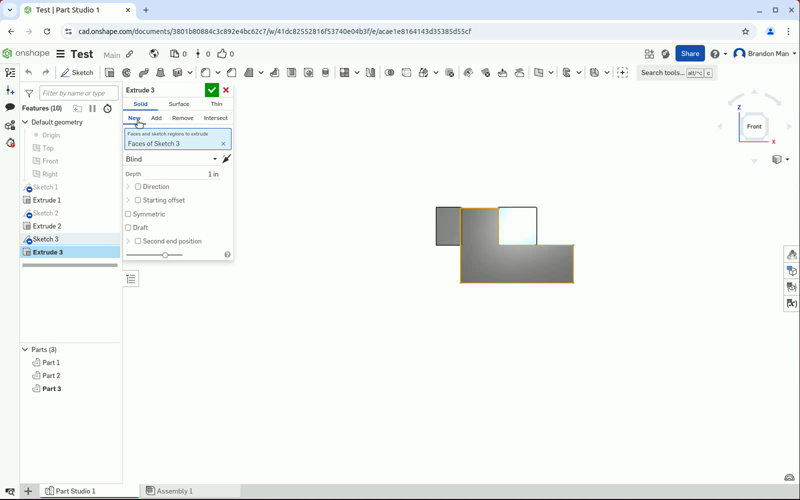
key(tab, 4)
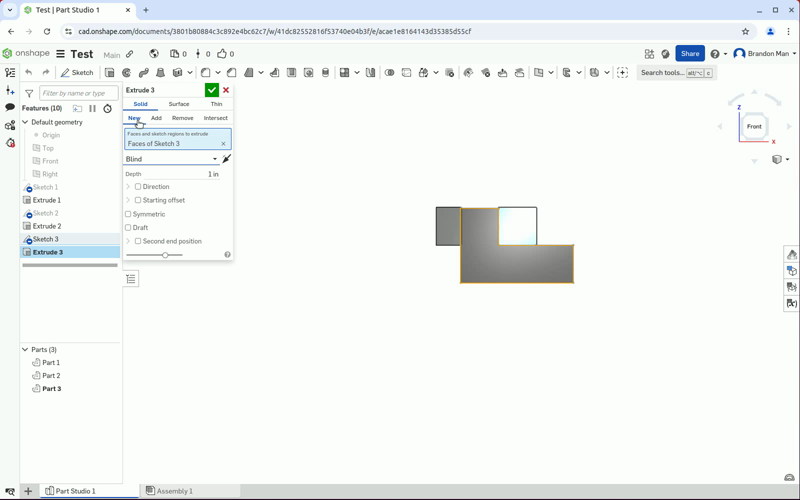
text(-12.998)
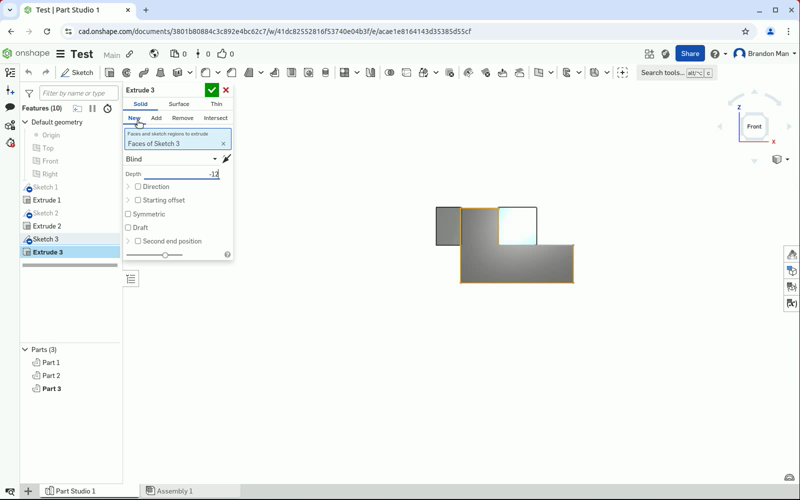
key(tab, 3)
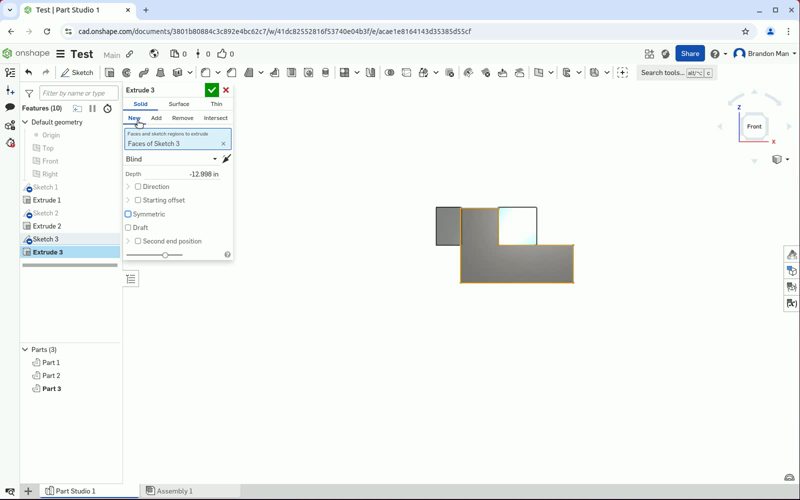
key(space)
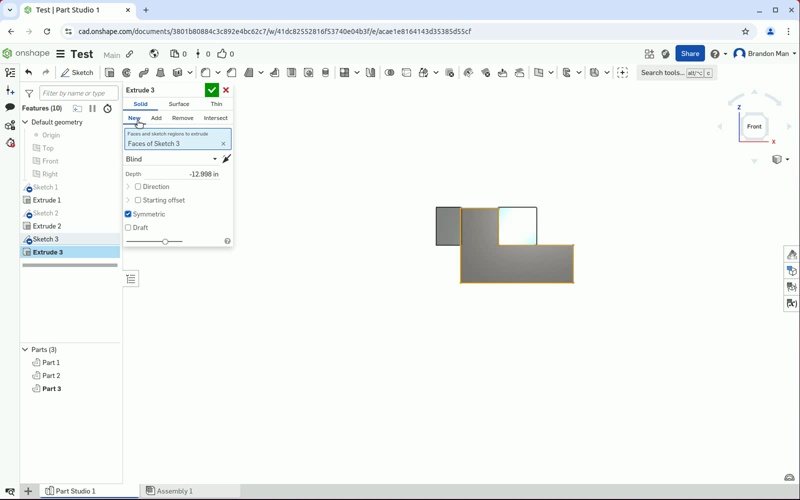
key(enter)
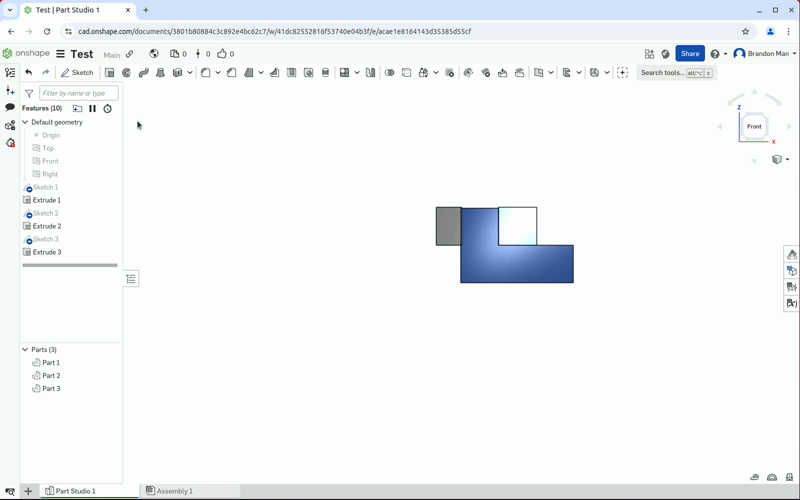
key(shift+h)
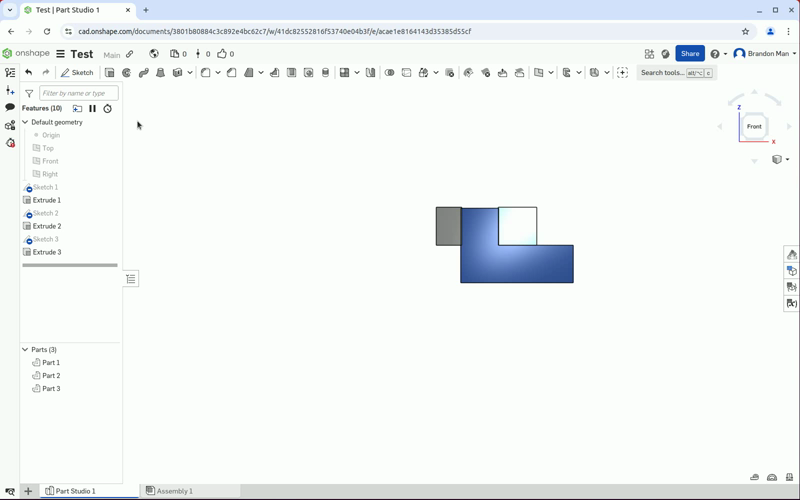
key(shift+h)
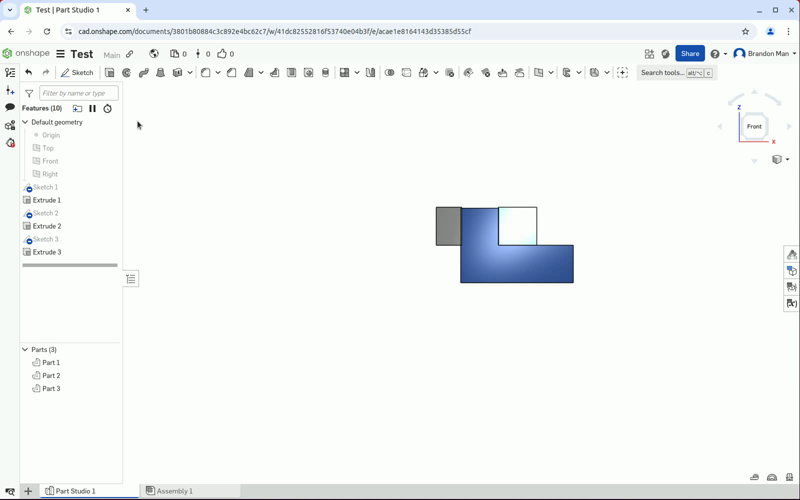
mouse_move(73, 189)
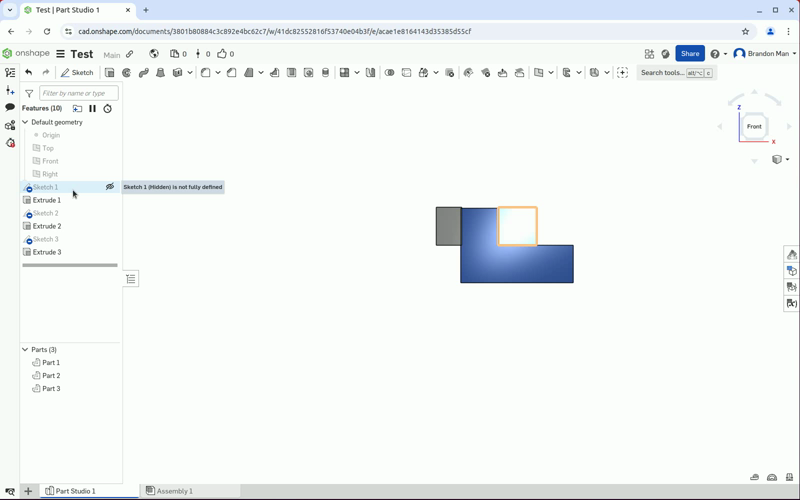
click(73, 189)
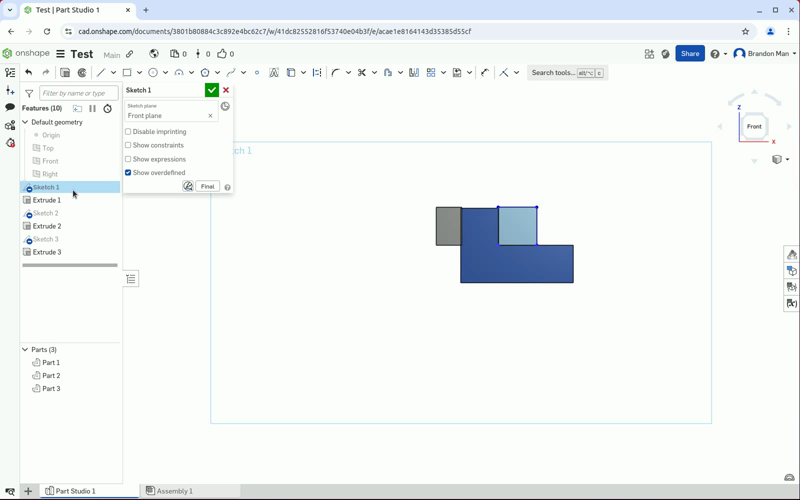
mouse_move(229, 92)
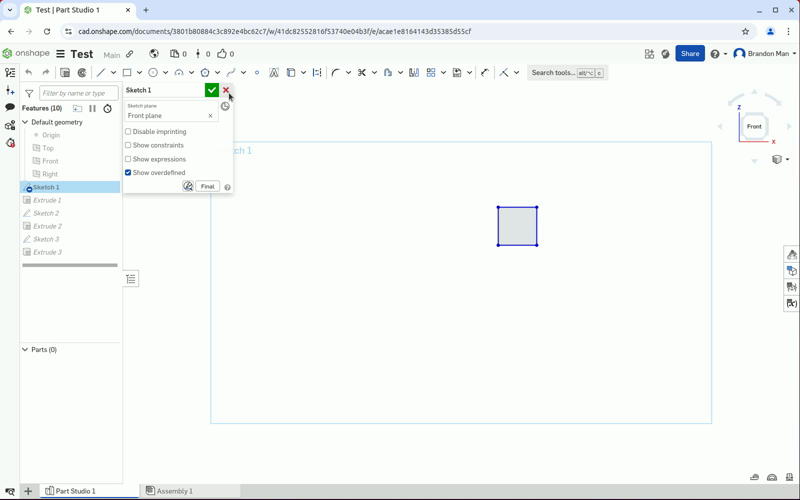
click(229, 92)
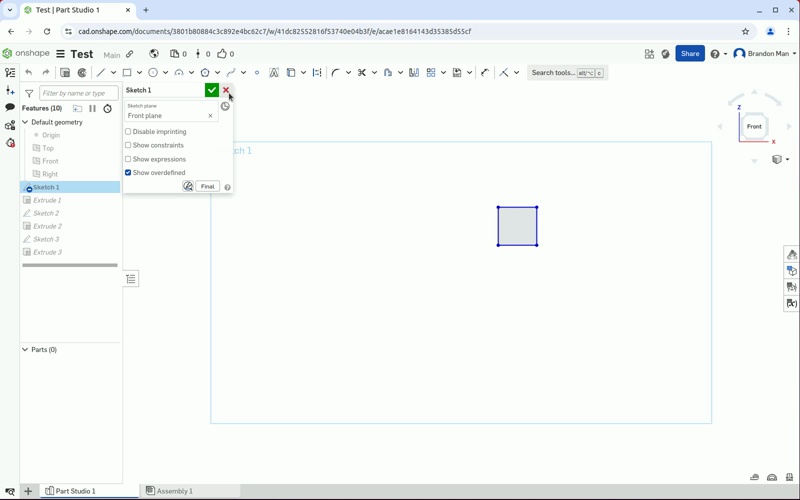
key(shift+s)
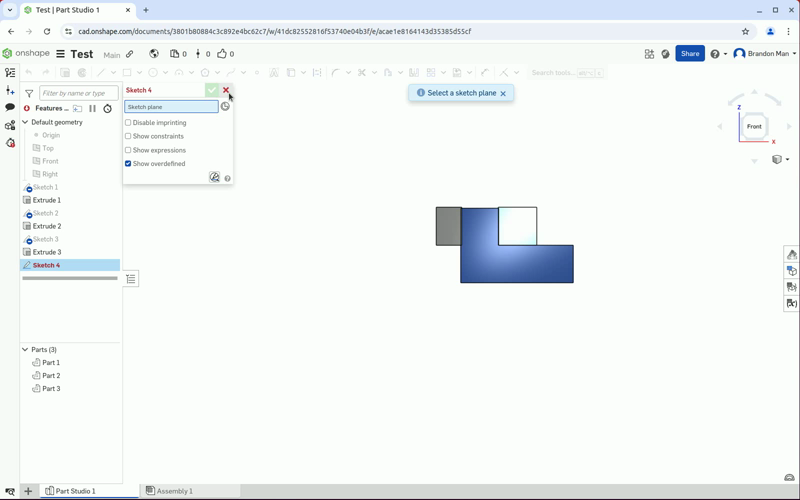
mouse_move(73, 163)
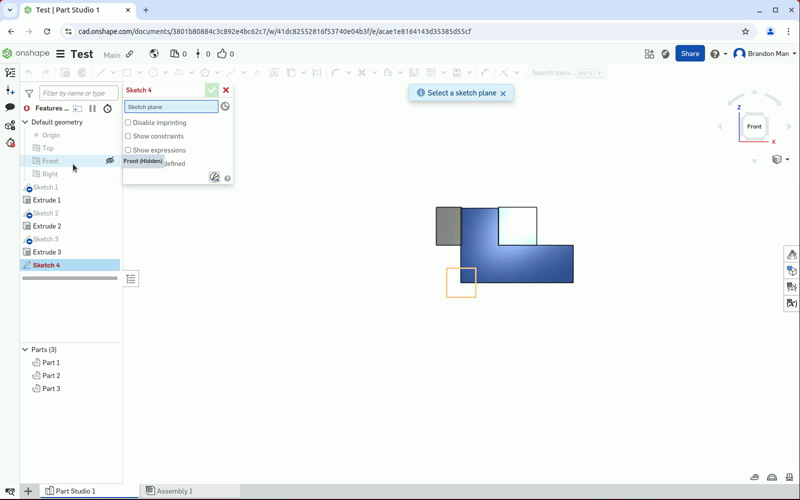
click(73, 163)
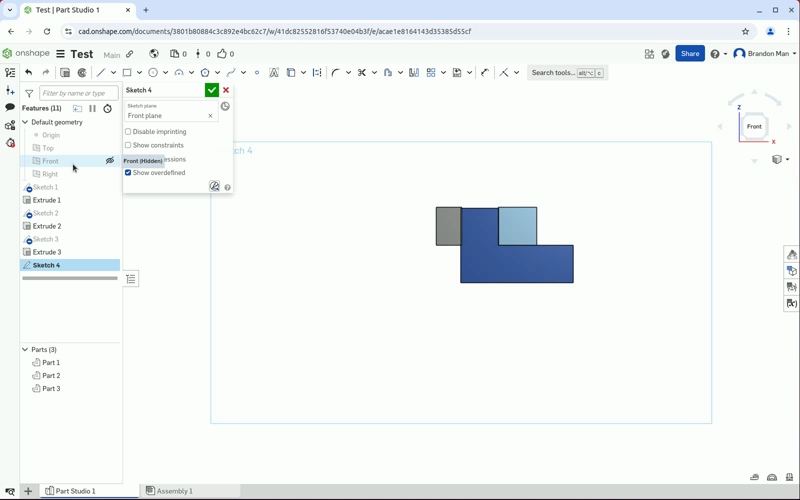
mouse_move(73, 352)
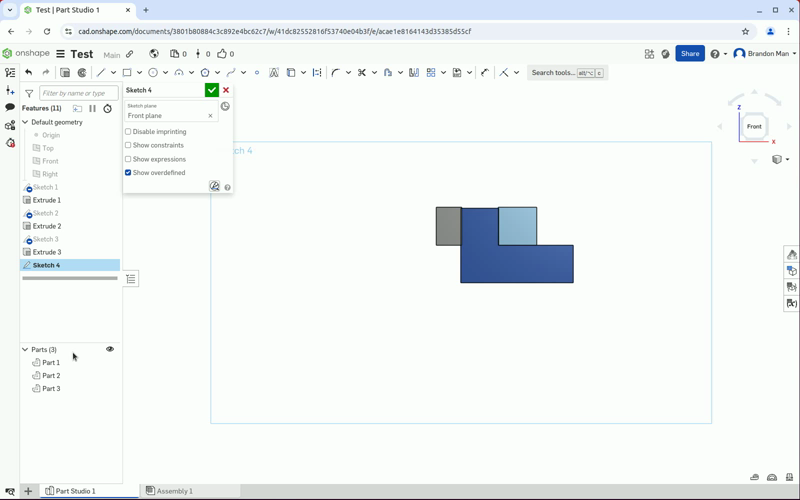
key(y)
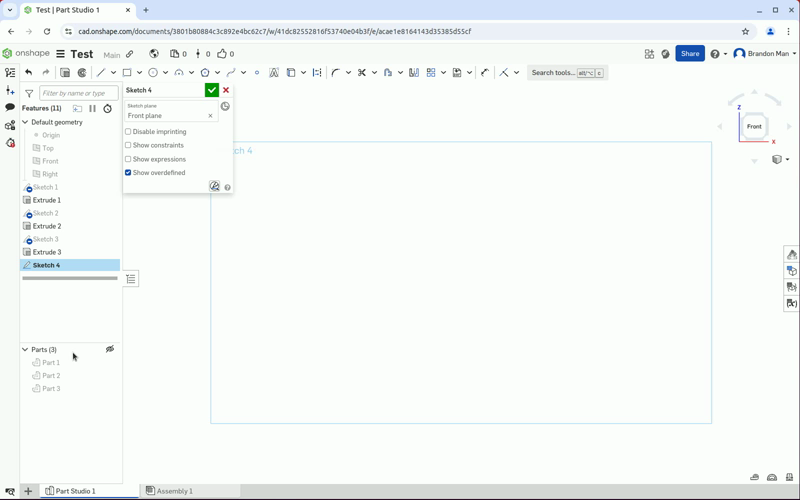
key(l)
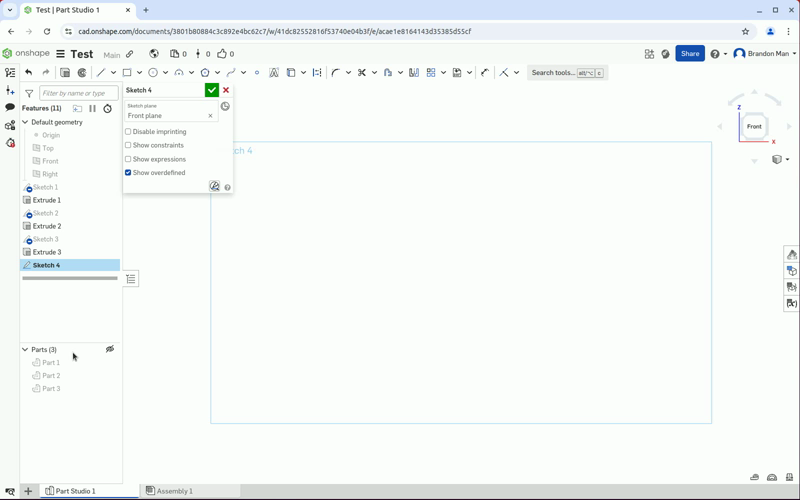
key_down(shift)
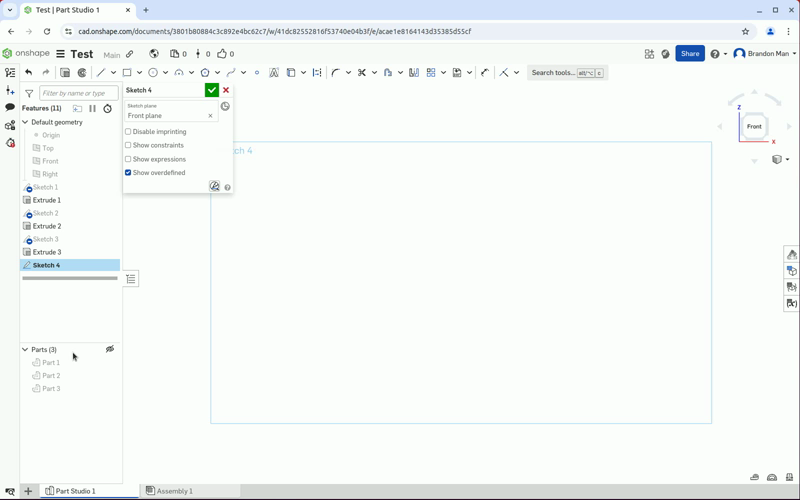
mouse_move(498, 245)
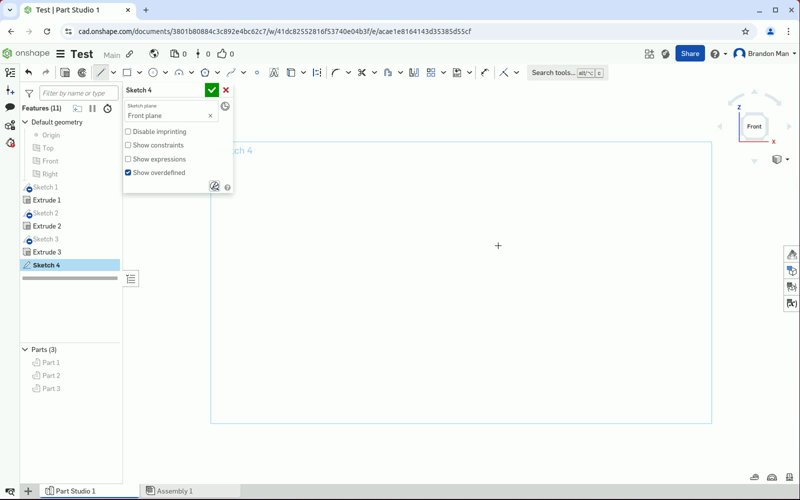
click(498, 245)
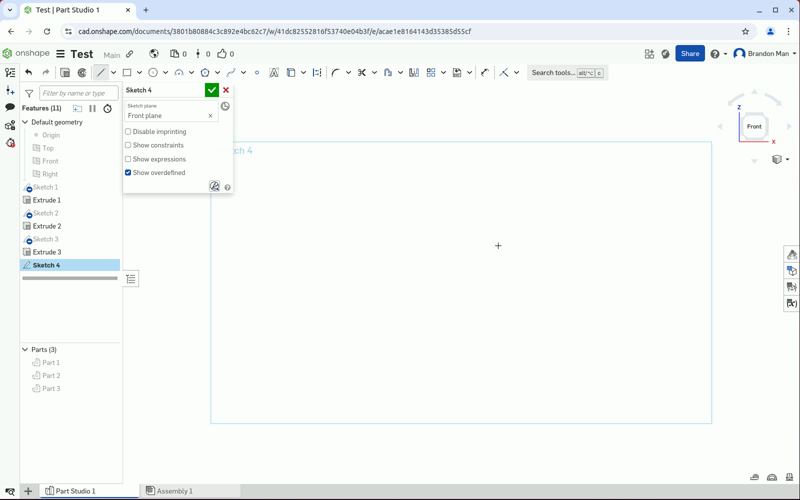
key_up(shift)
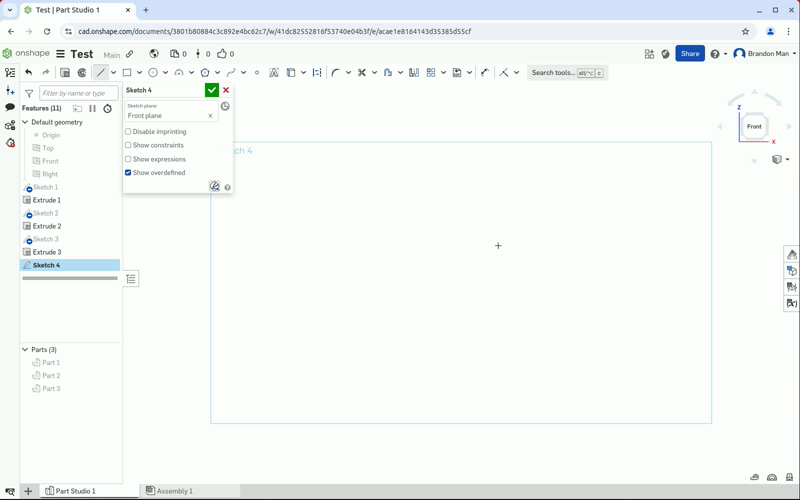
key_down(shift)
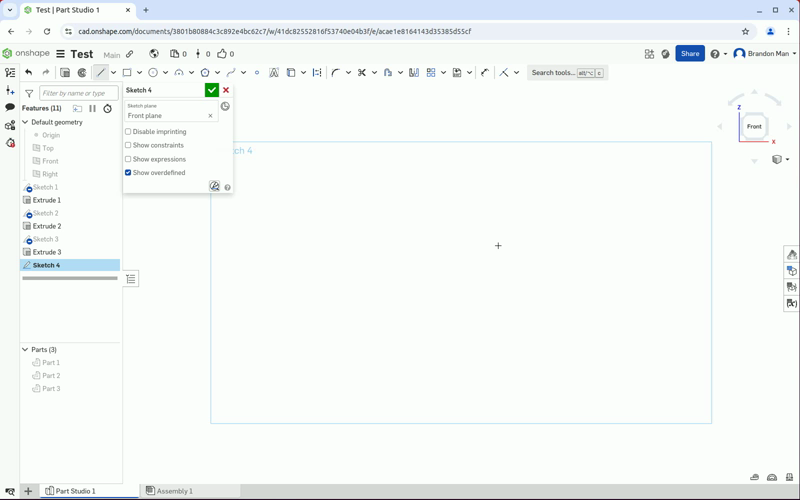
mouse_move(528, 245)
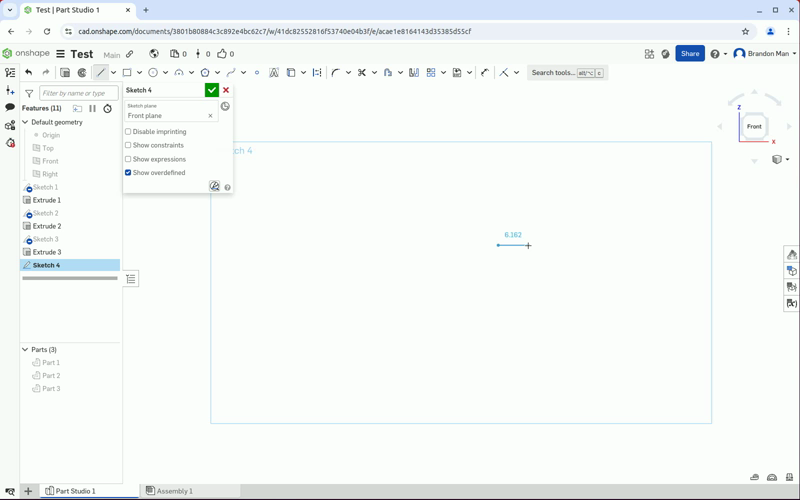
mouse_move(536, 245)
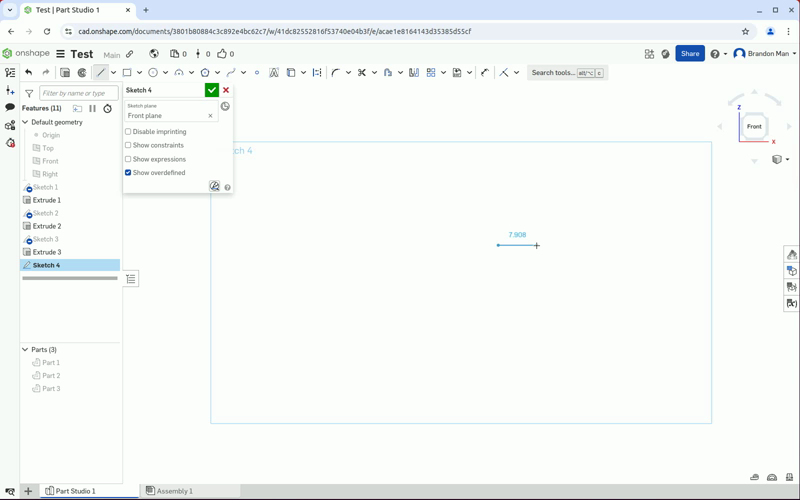
click(536, 245)
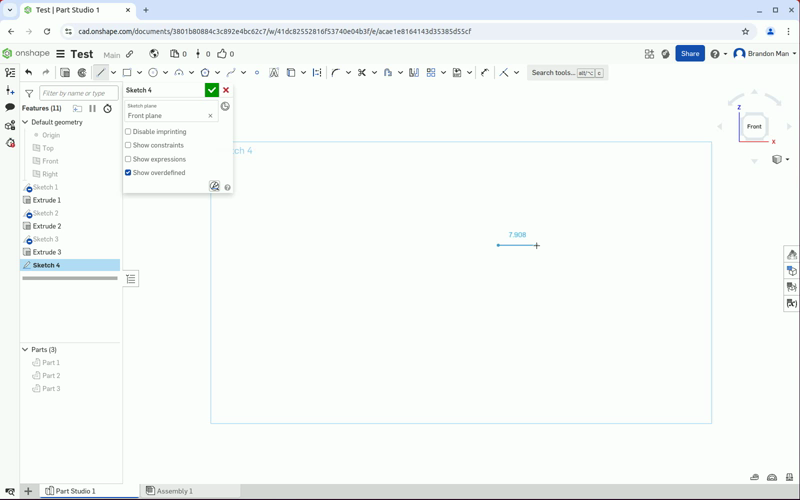
key_up(shift)
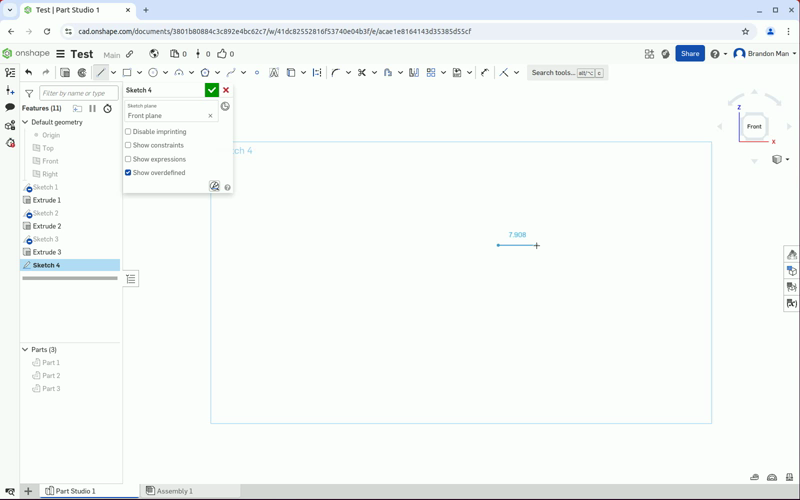
key_down(shift)
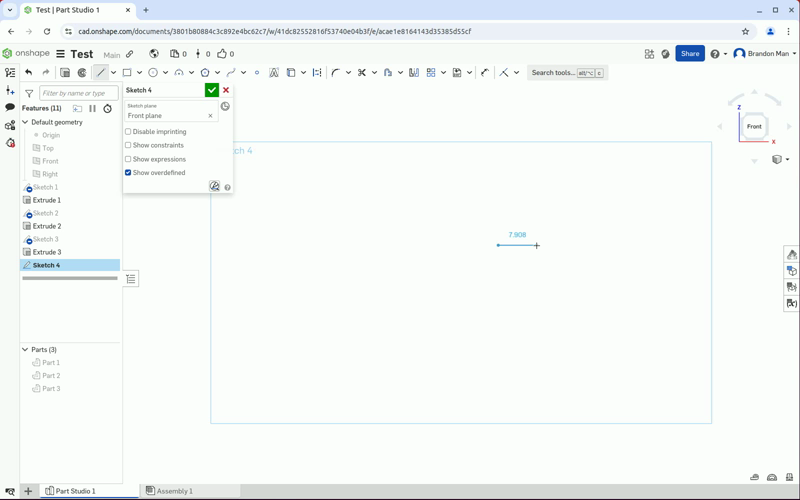
mouse_move(566, 245)
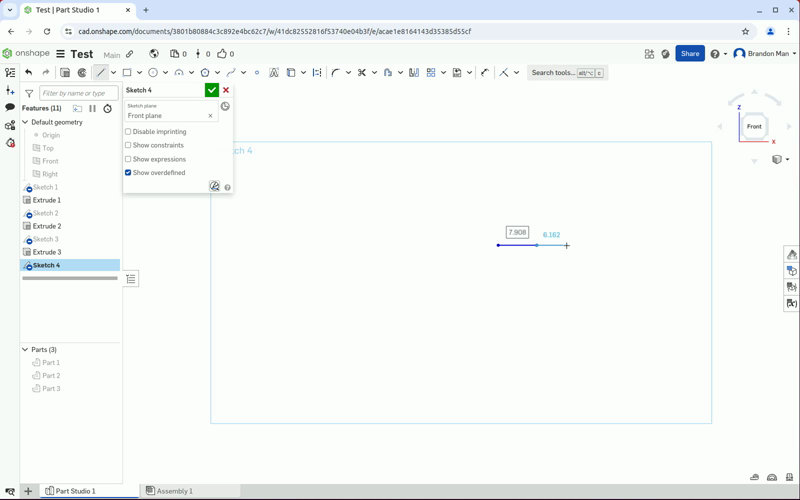
mouse_move(536, 207)
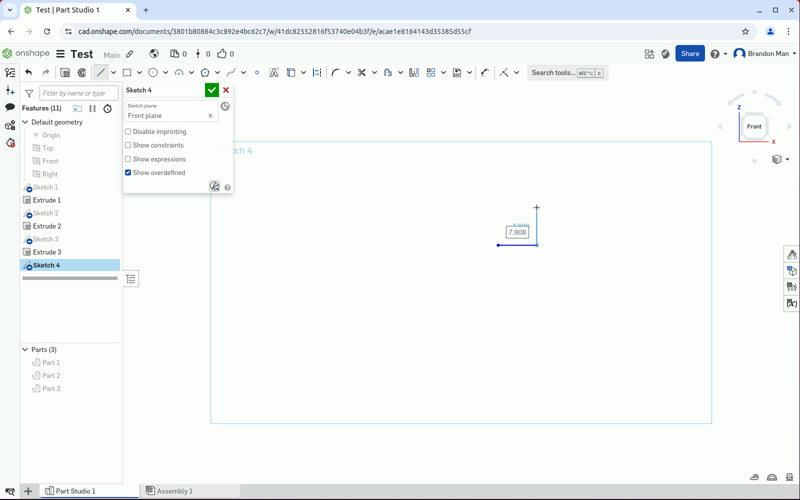
click(536, 207)
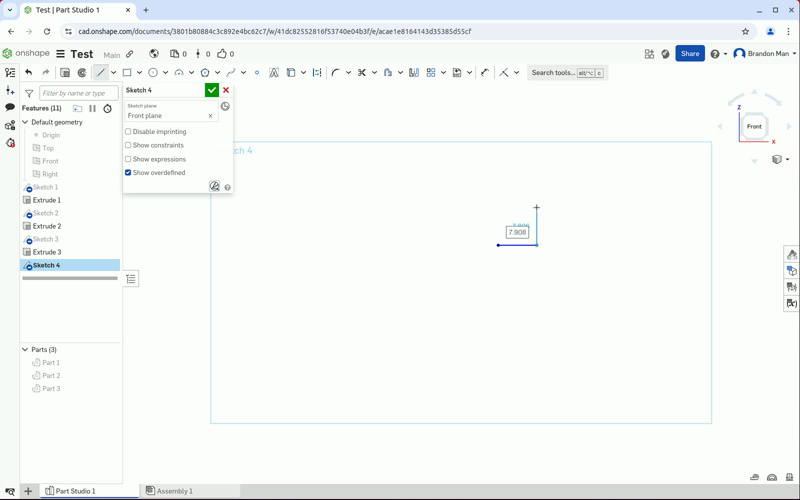
key_up(shift)
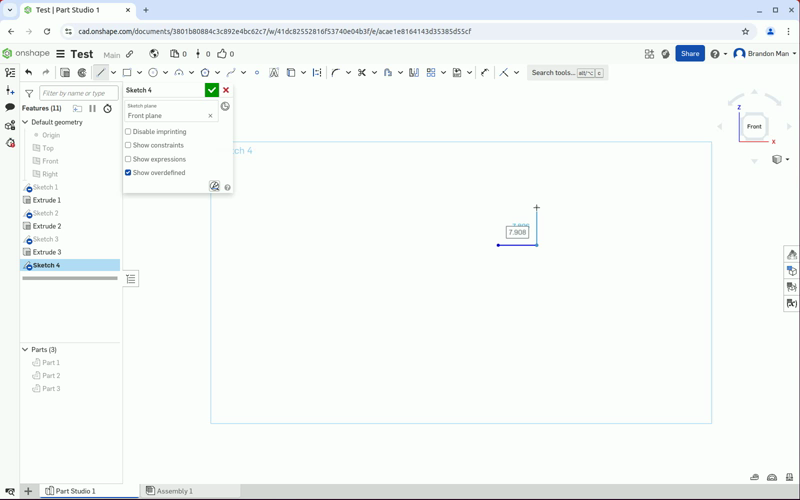
key_down(shift)
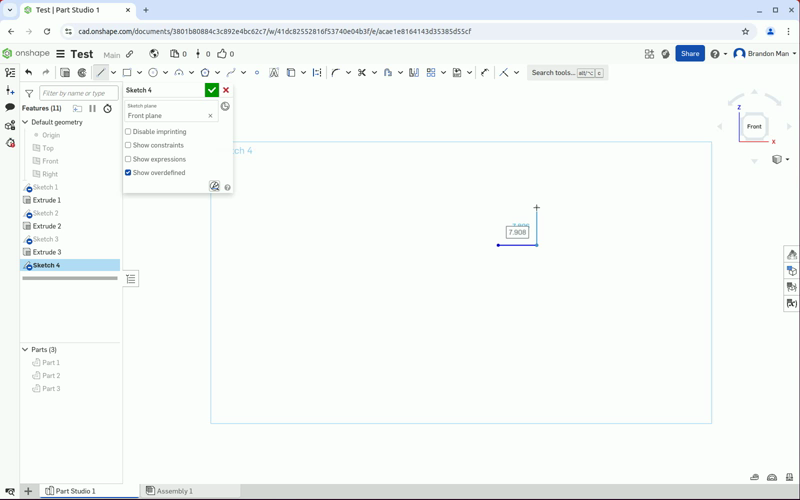
mouse_move(566, 207)
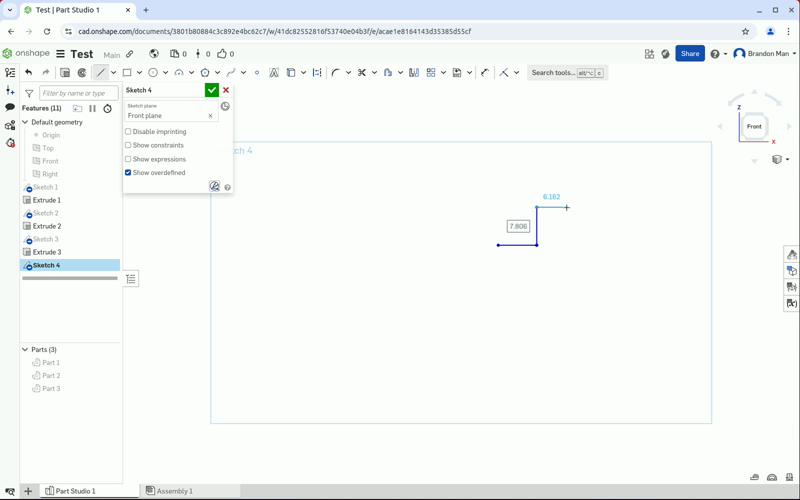
mouse_move(498, 207)
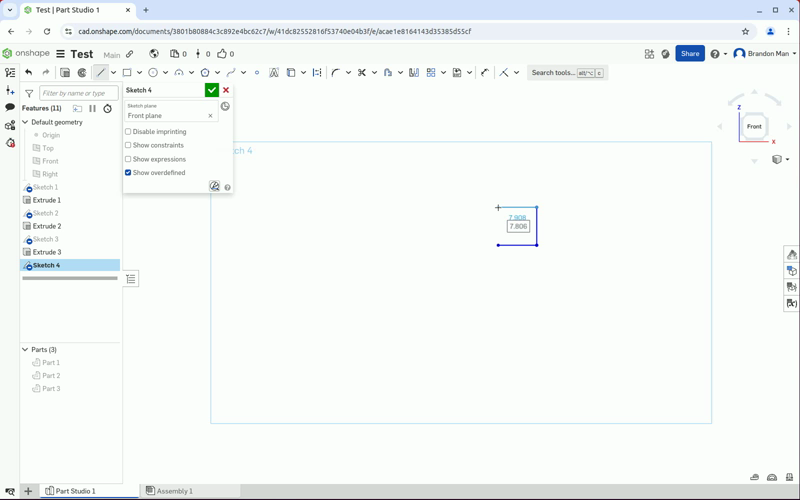
click(498, 207)
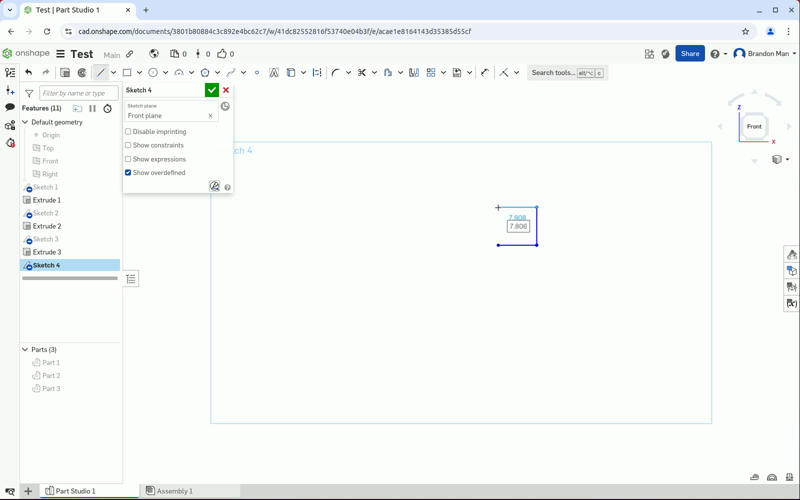
key_up(shift)
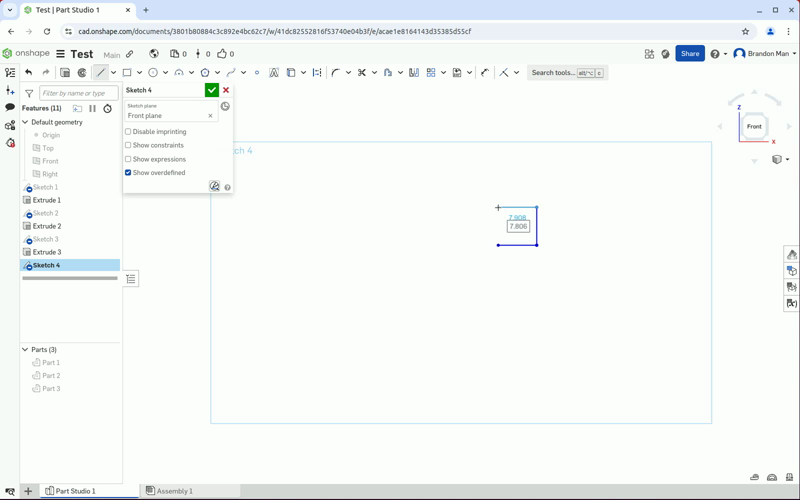
mouse_move(528, 207)
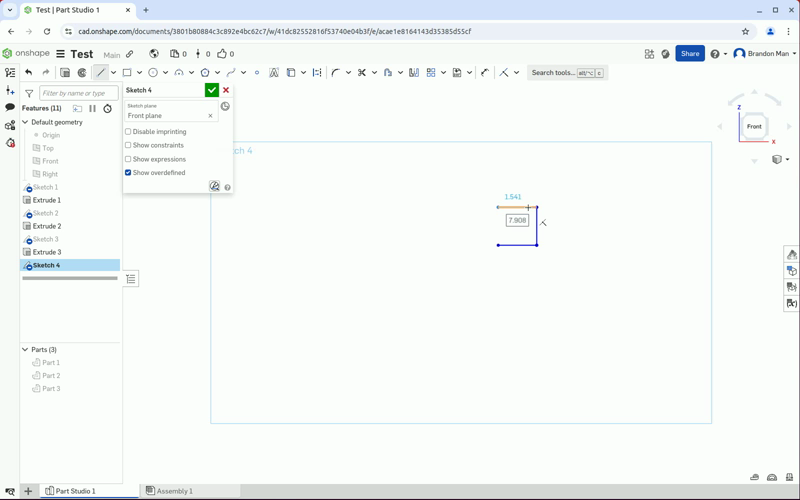
key_down(shift)
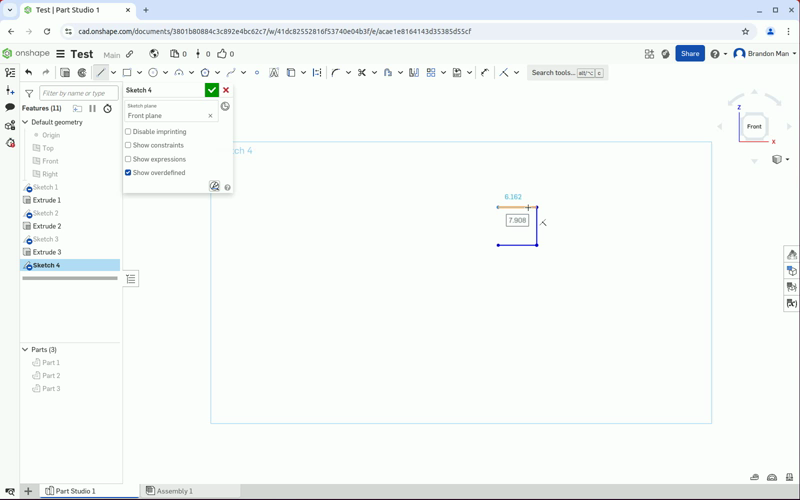
mouse_move(498, 245)
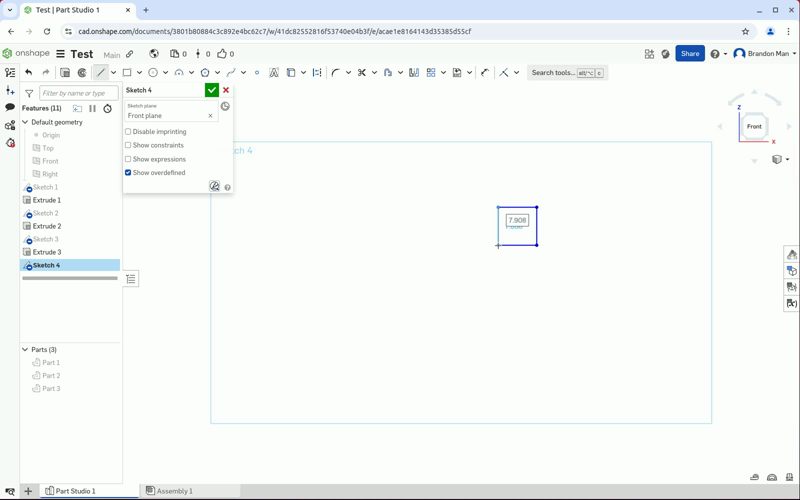
key_up(shift)
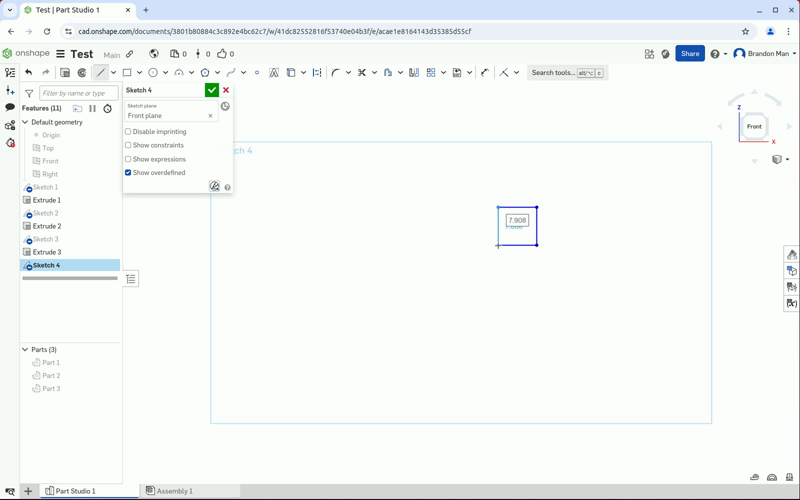
click(498, 245)
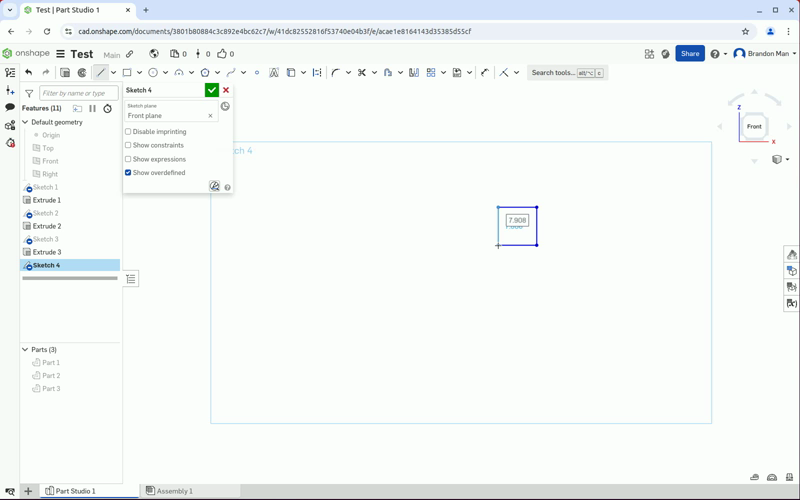
key(esc)
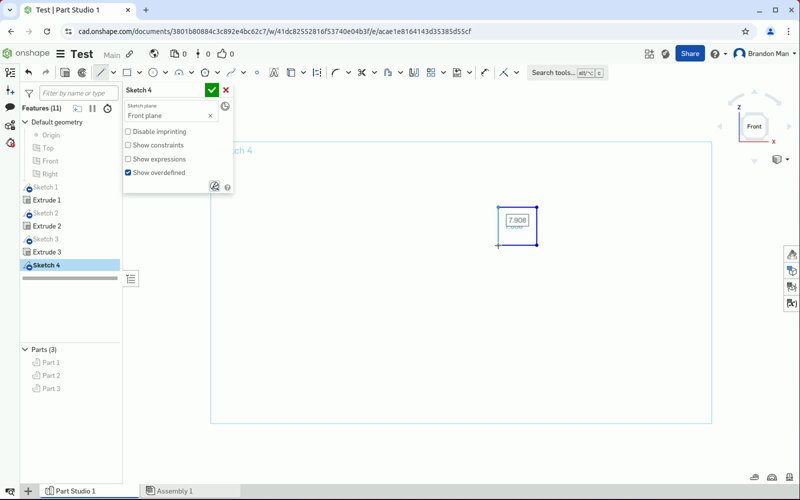
mouse_move(510, 229)
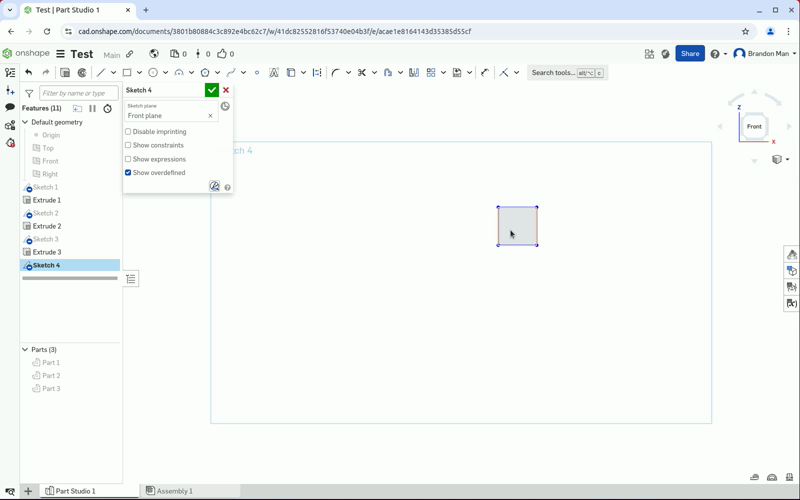
scroll(6)
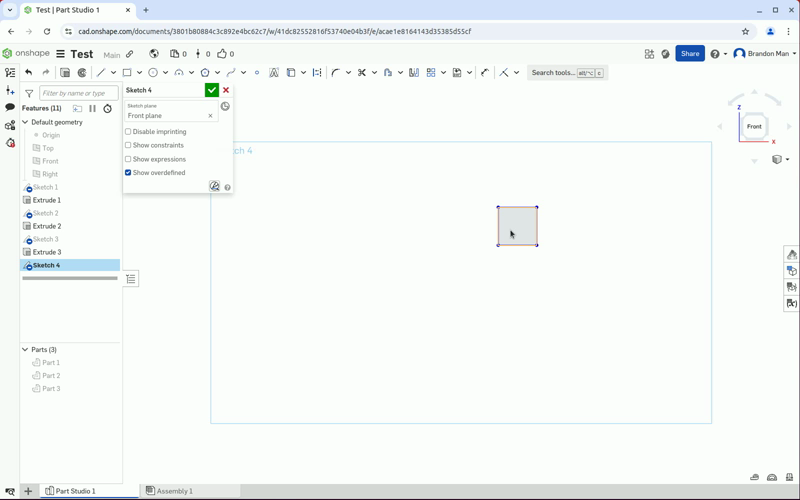
scroll(6)
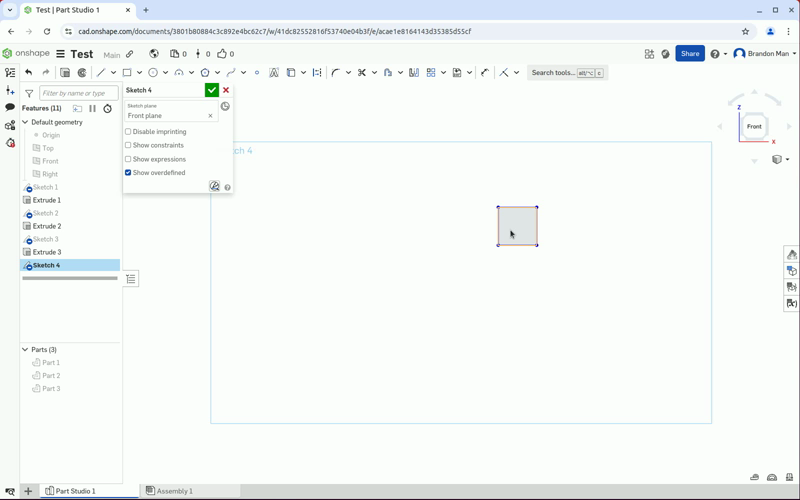
scroll(6)
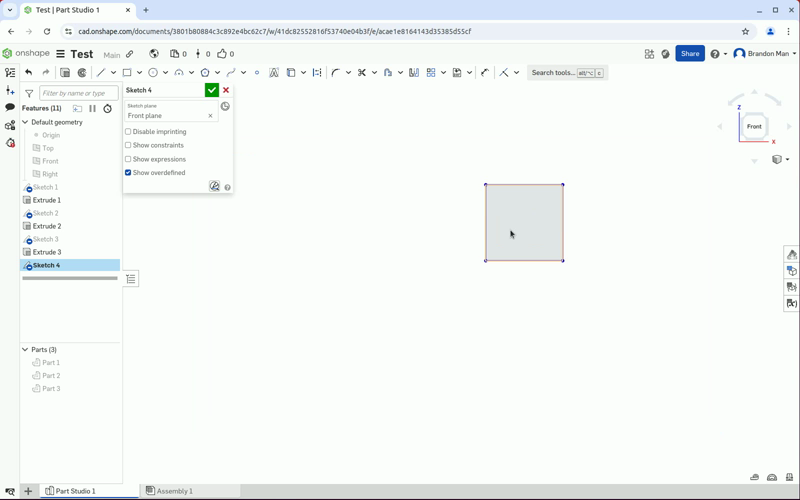
scroll(6)
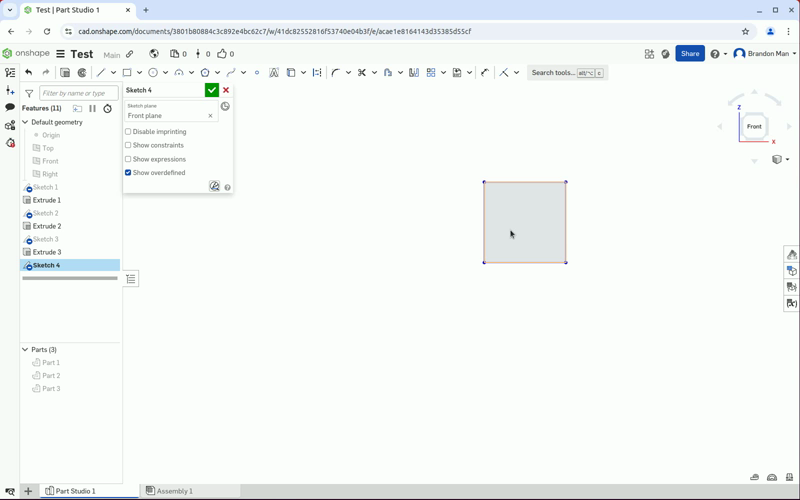
scroll(6)
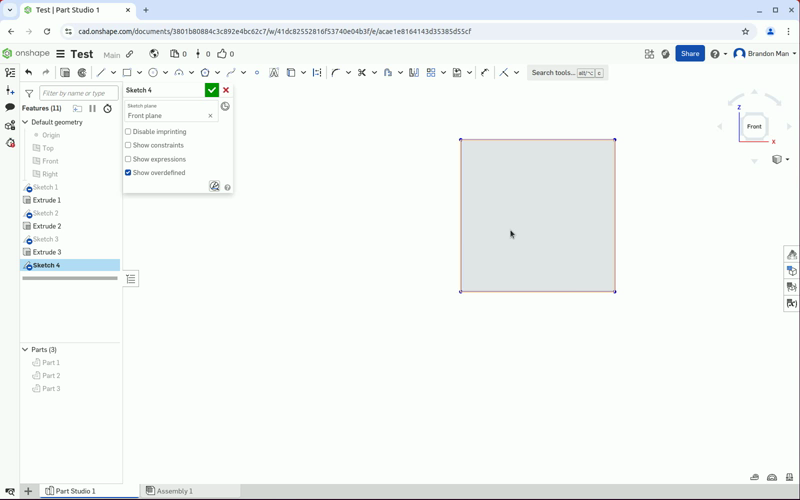
scroll(6)
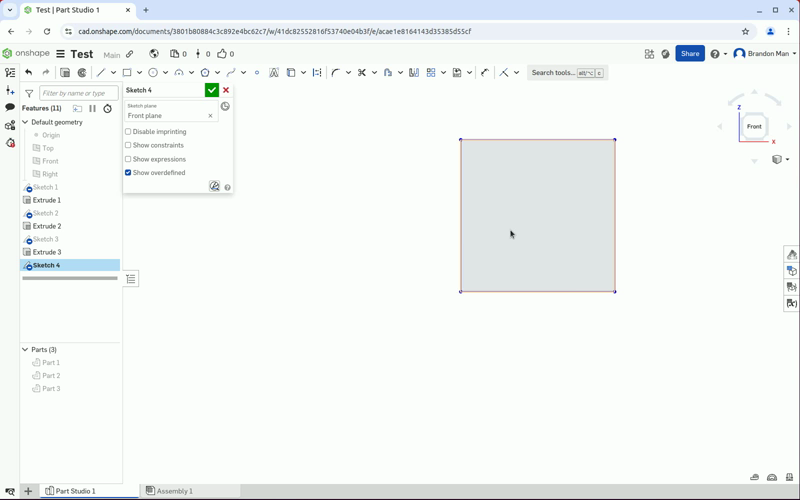
scroll(6)
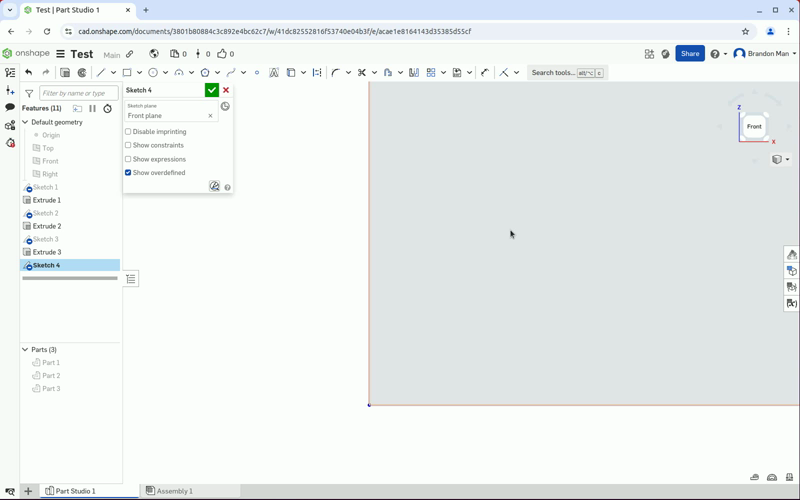
click(510, 229)
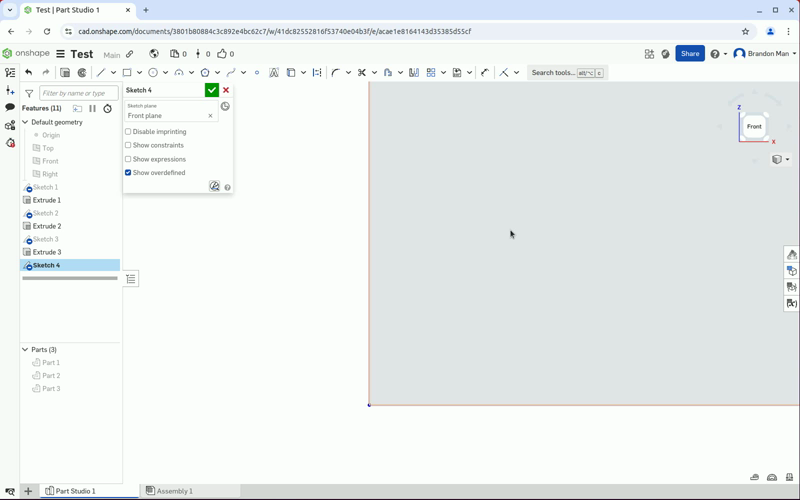
scroll(-6)
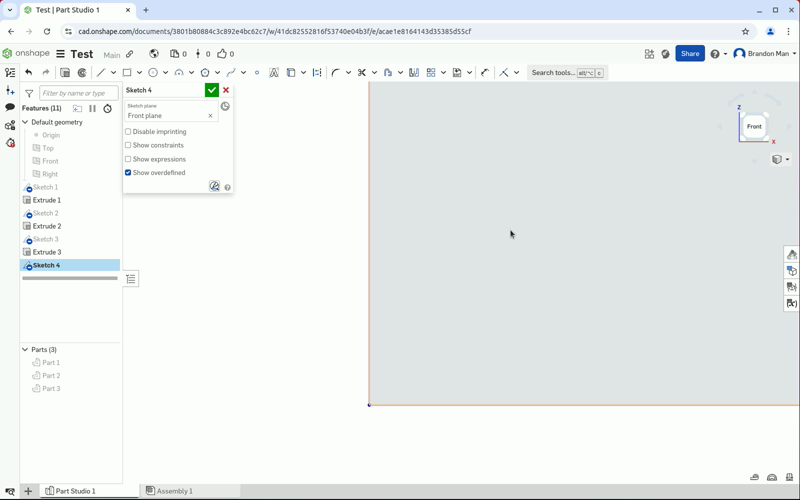
scroll(-6)
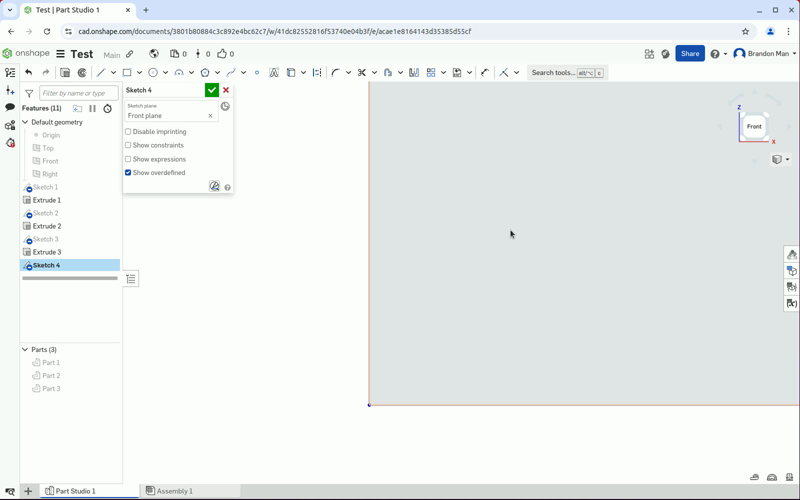
scroll(-6)
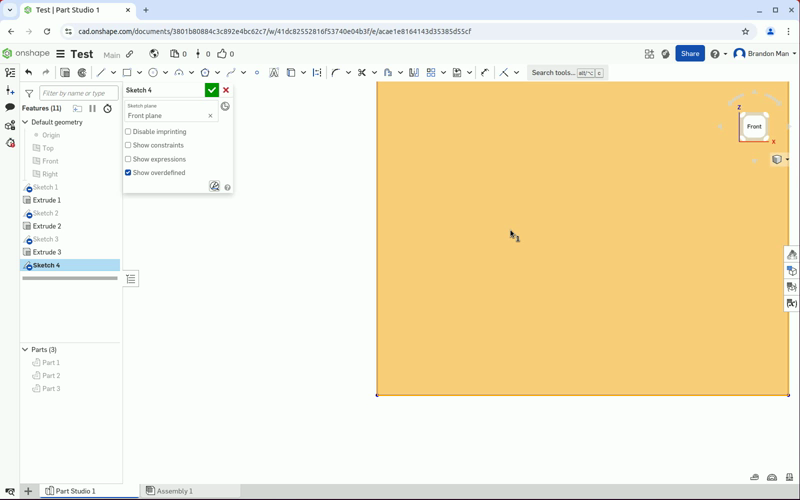
scroll(-6)
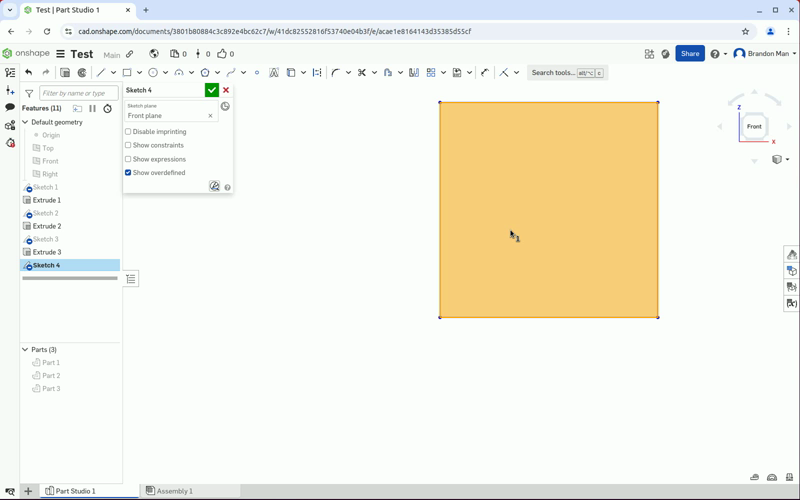
scroll(-6)
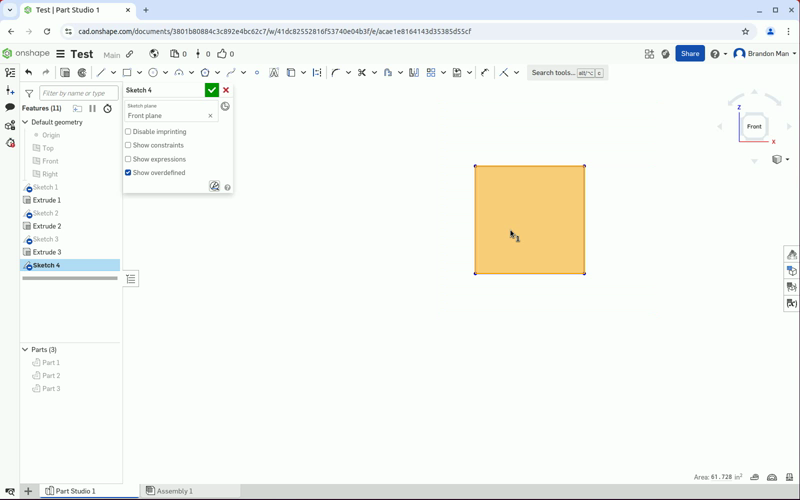
scroll(-6)
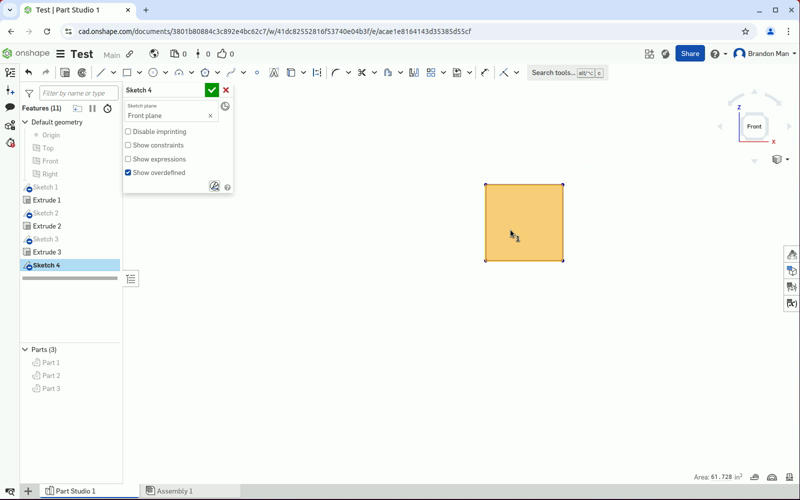
scroll(-6)
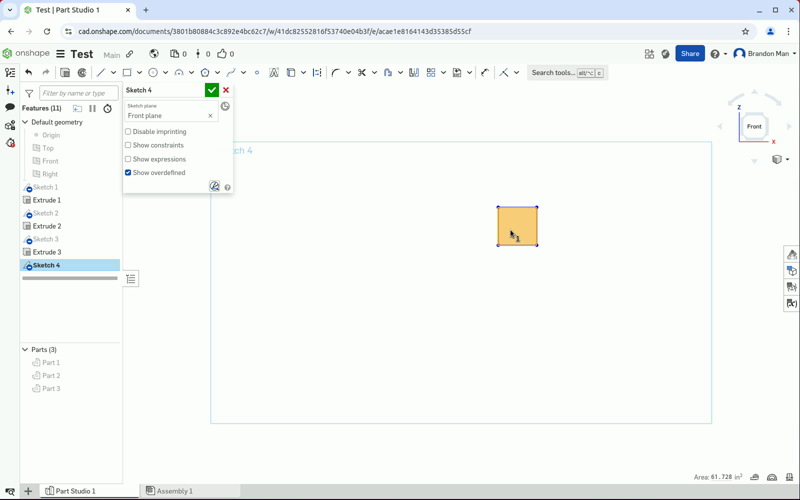
mouse_move(73, 352)
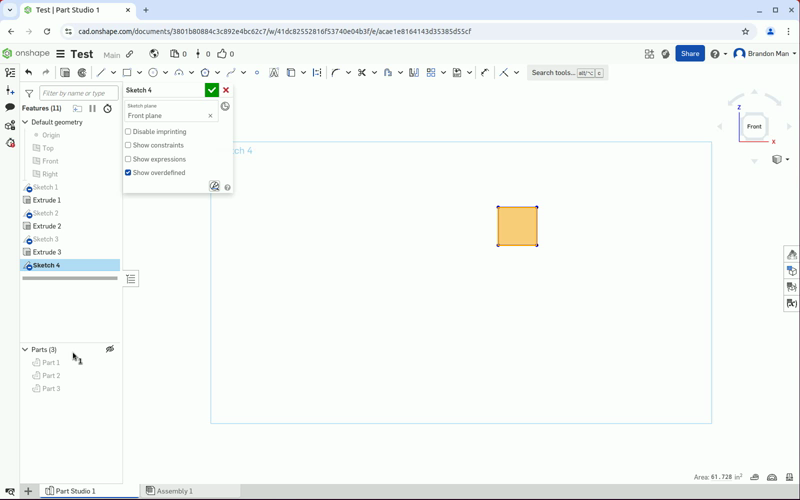
key(shift+y)
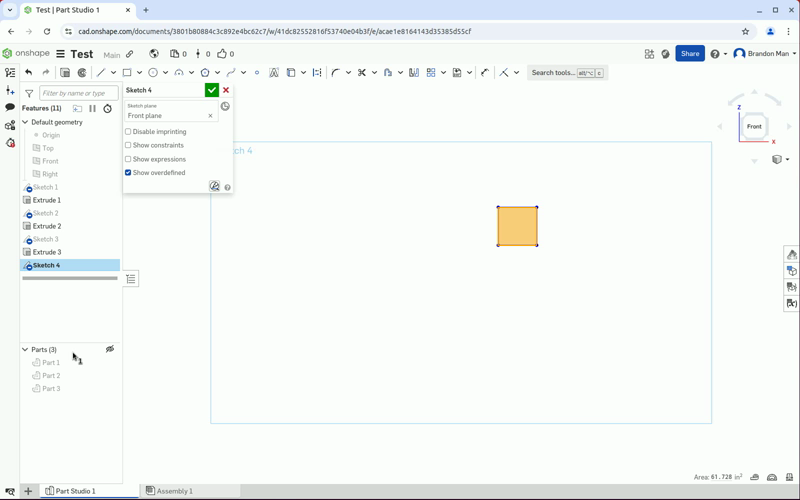
key(shift+e)
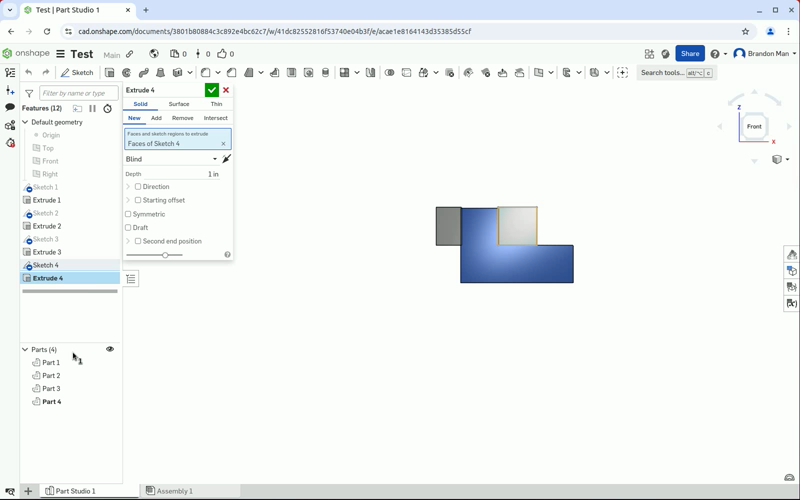
mouse_move(143, 106)
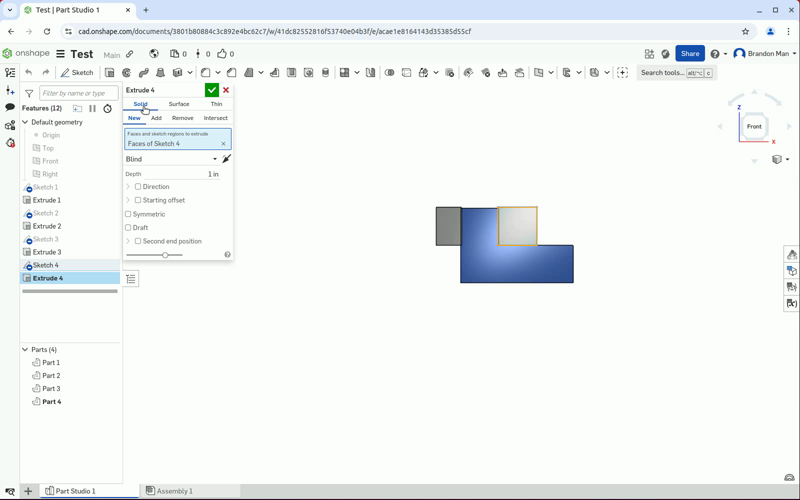
click(143, 106)
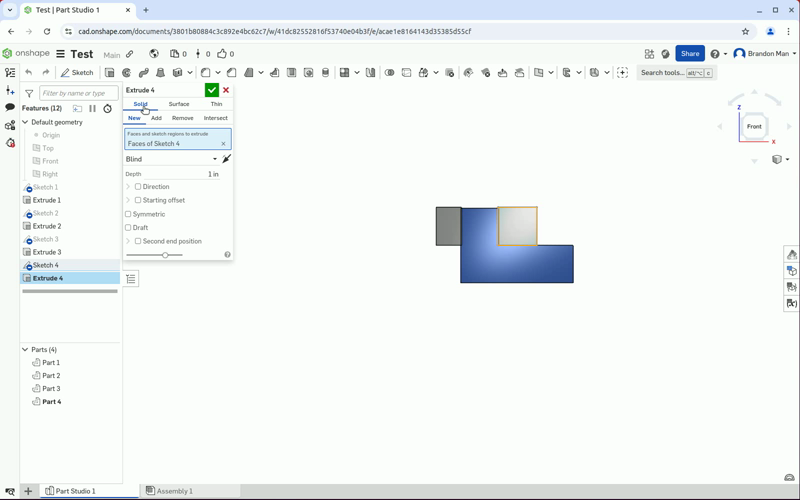
mouse_move(186, 120)
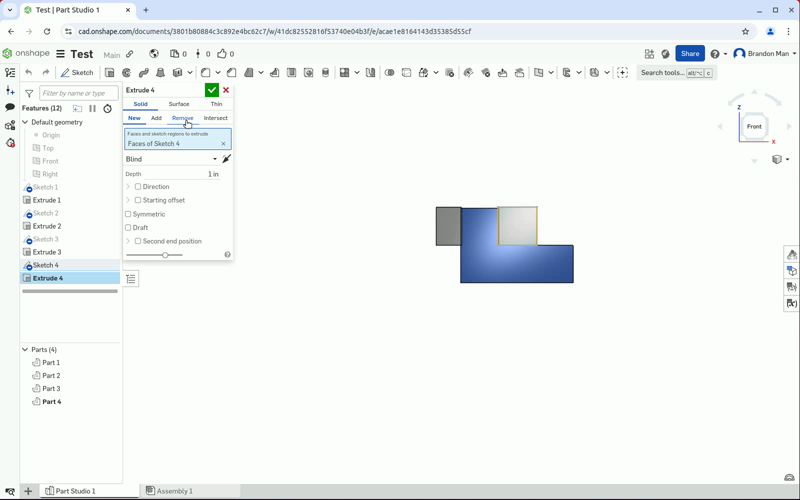
click(186, 120)
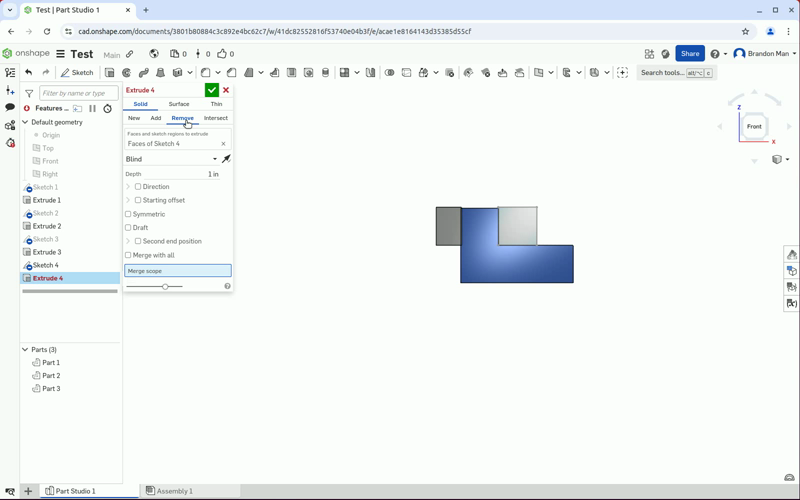
key(tab, 4)
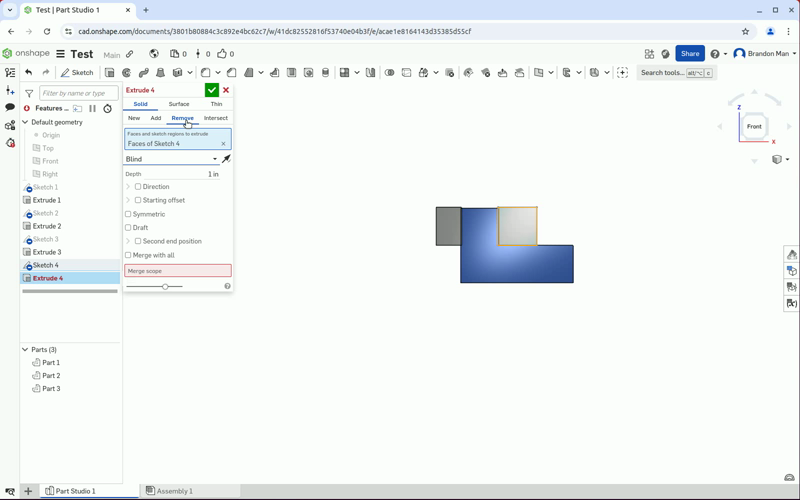
text(-6.499)
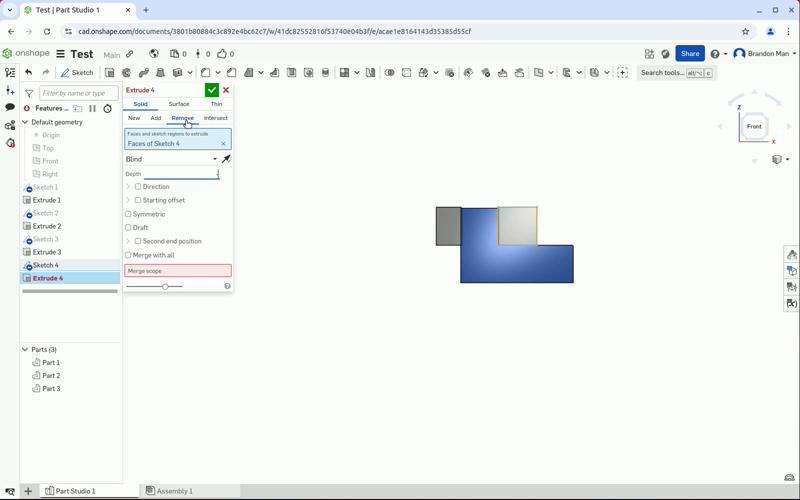
key(tab, 6)
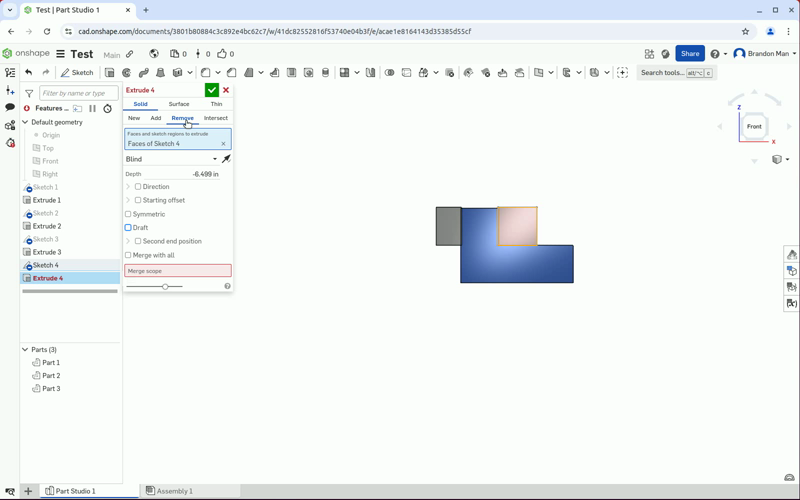
key(space)
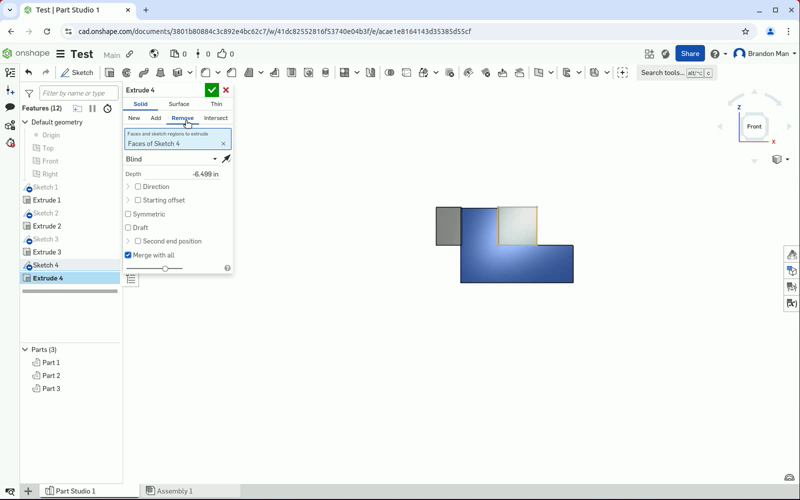
key(enter)
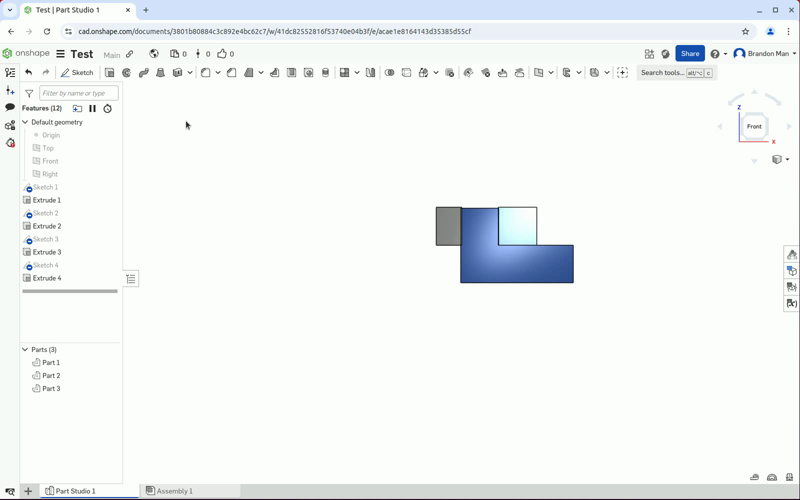
key(shift+h)
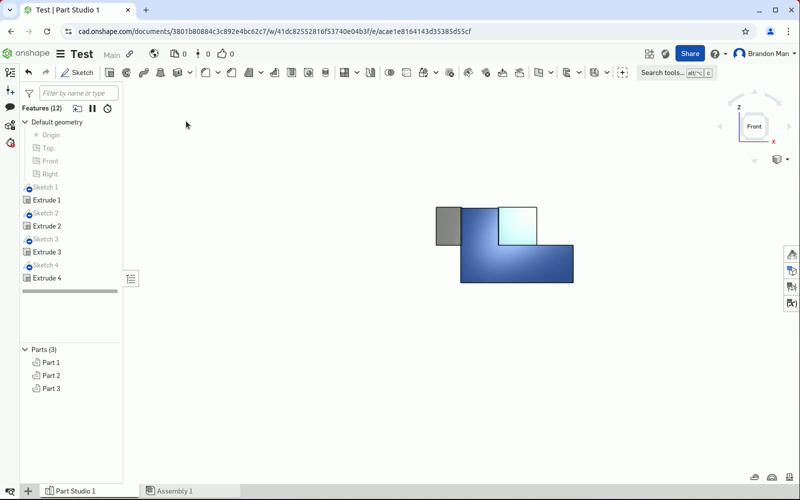
key(shift+h)
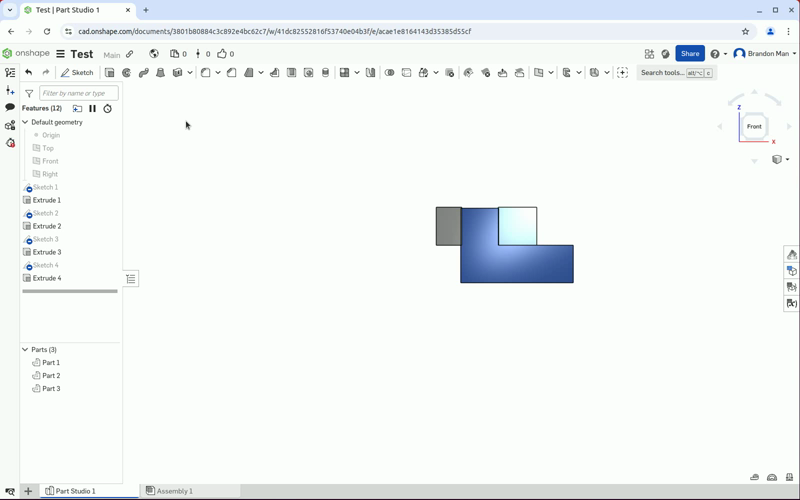
mouse_move(73, 189)
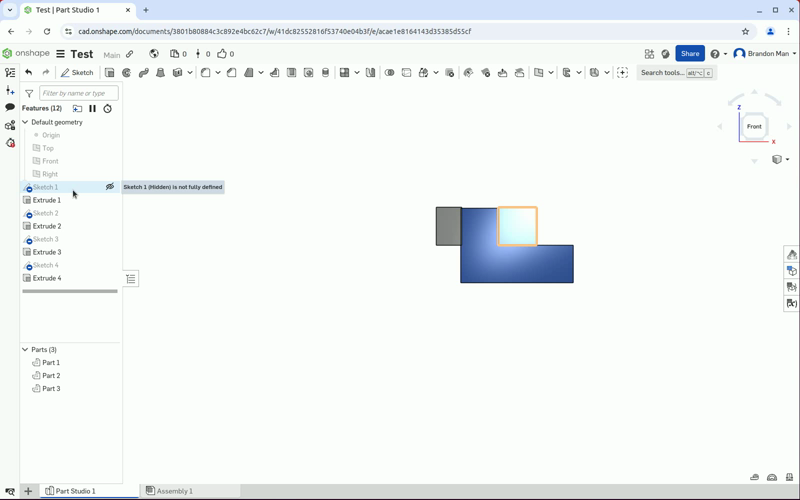
click(73, 189)
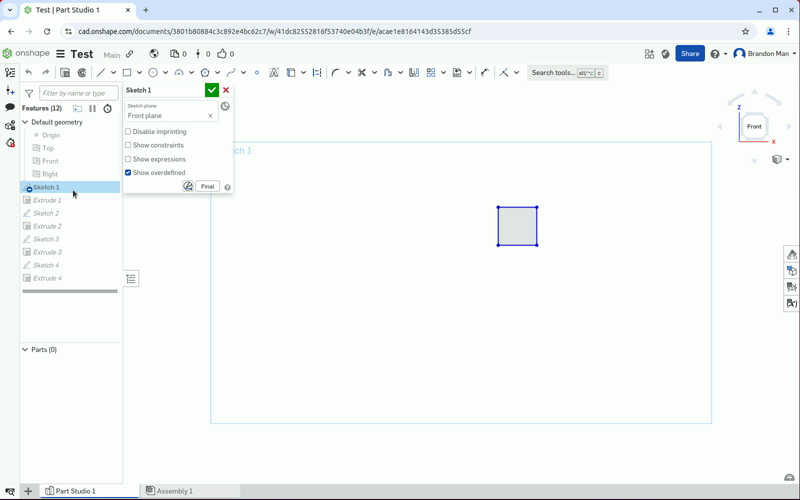
mouse_move(229, 92)
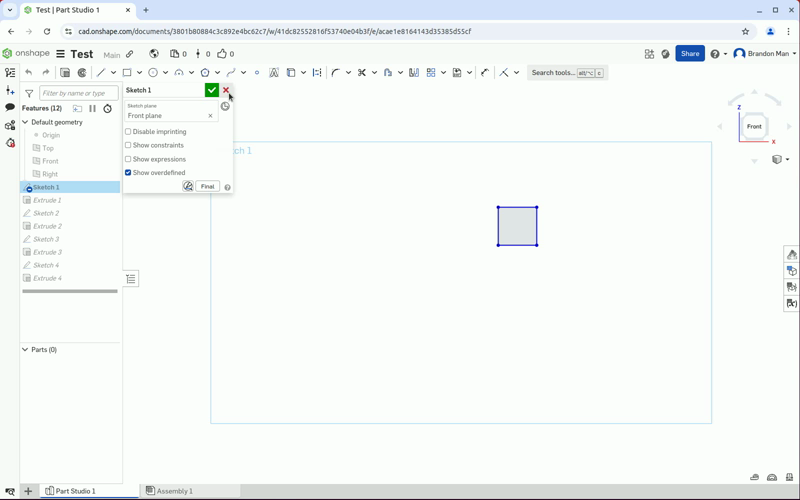
click(229, 92)
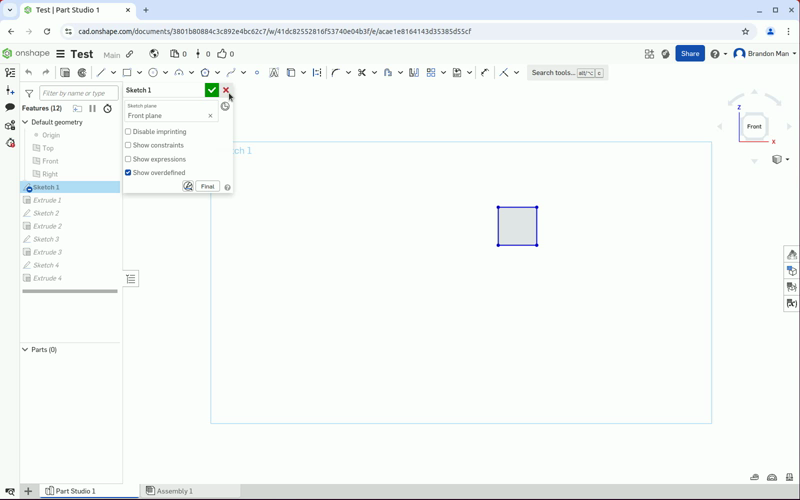
key(shift+s)
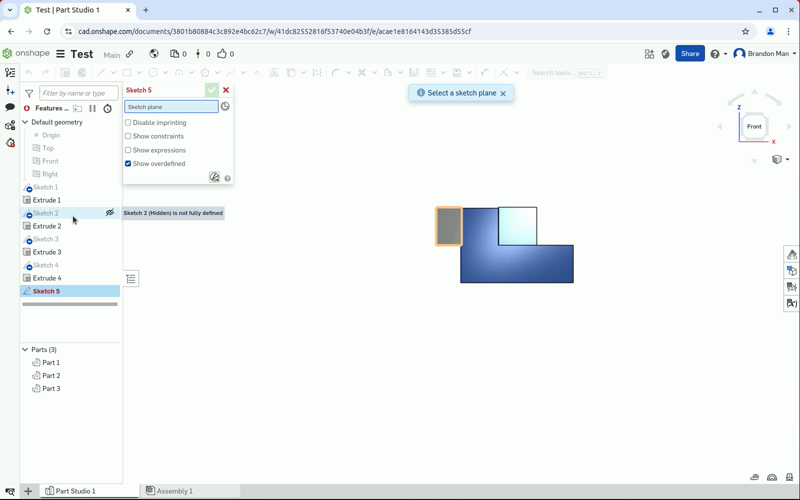
scroll(3)
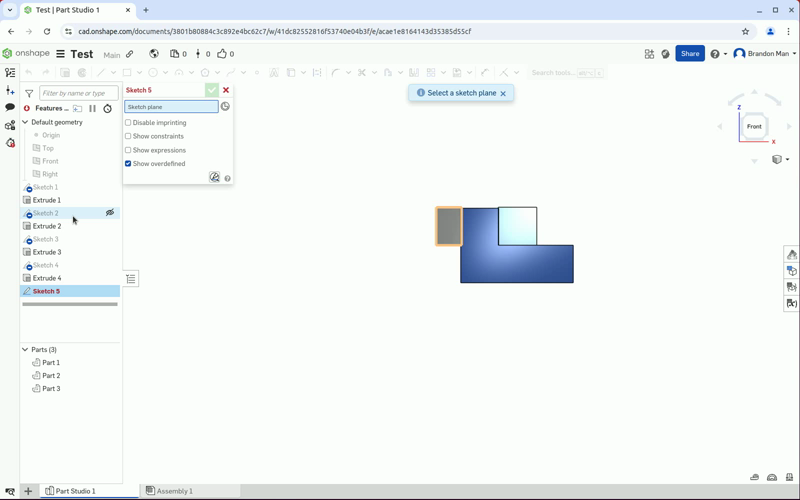
mouse_move(73, 163)
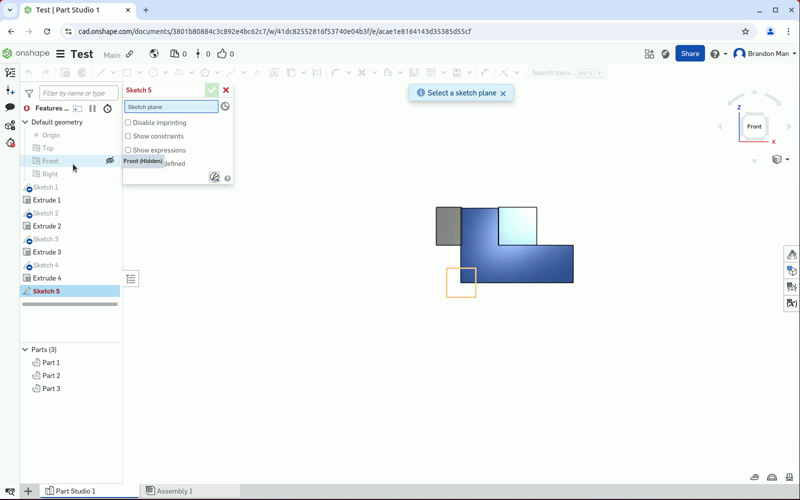
click(73, 163)
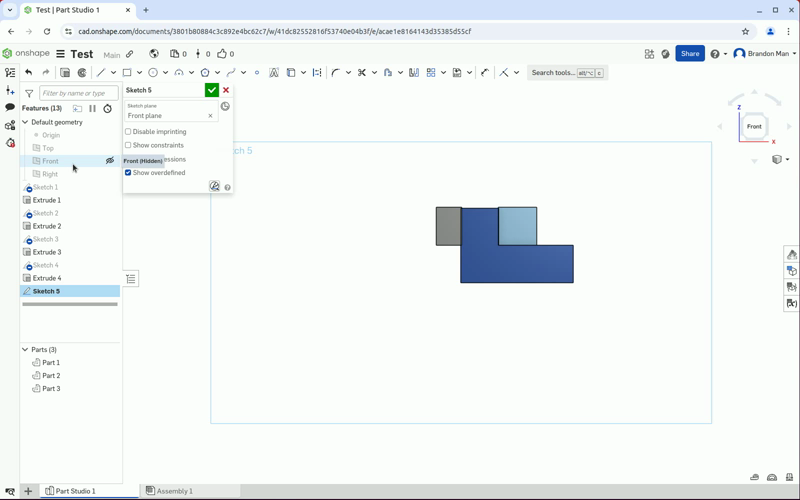
mouse_move(73, 352)
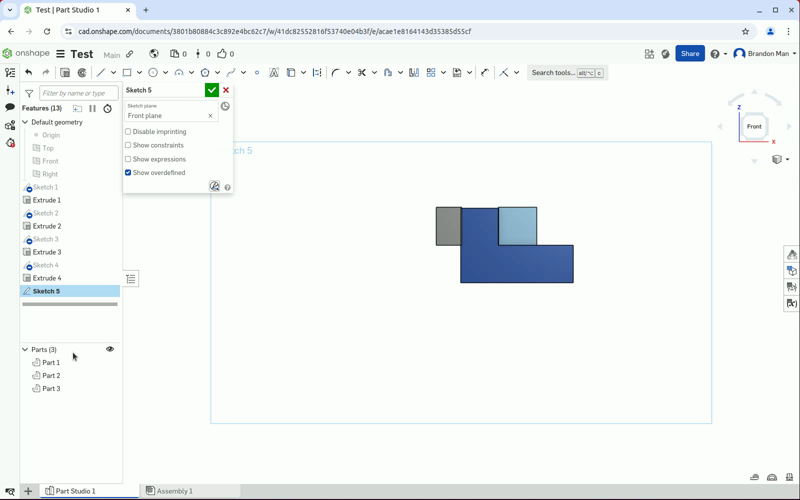
key(y)
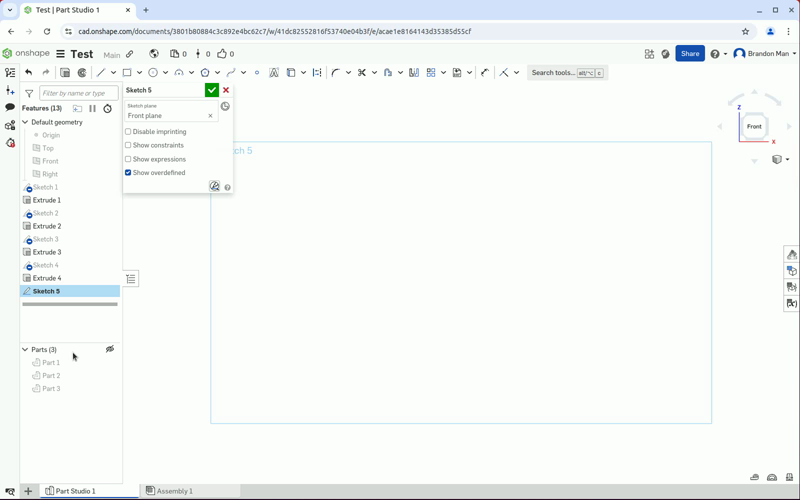
key(l)
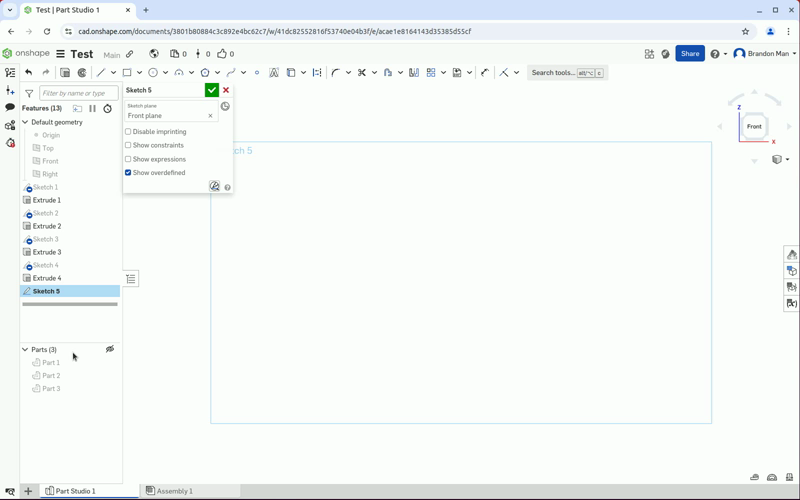
key_down(shift)
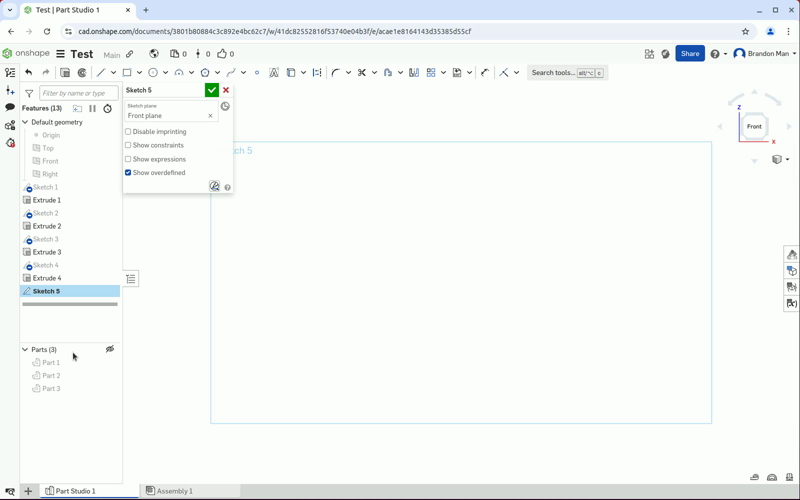
mouse_move(436, 245)
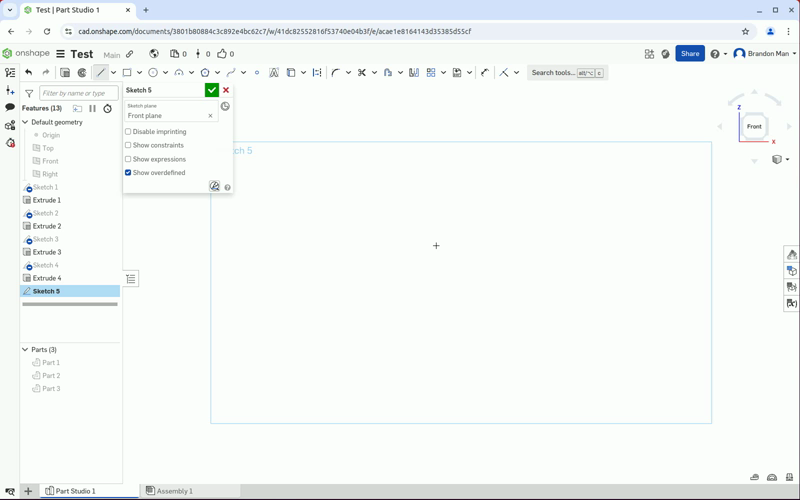
click(436, 245)
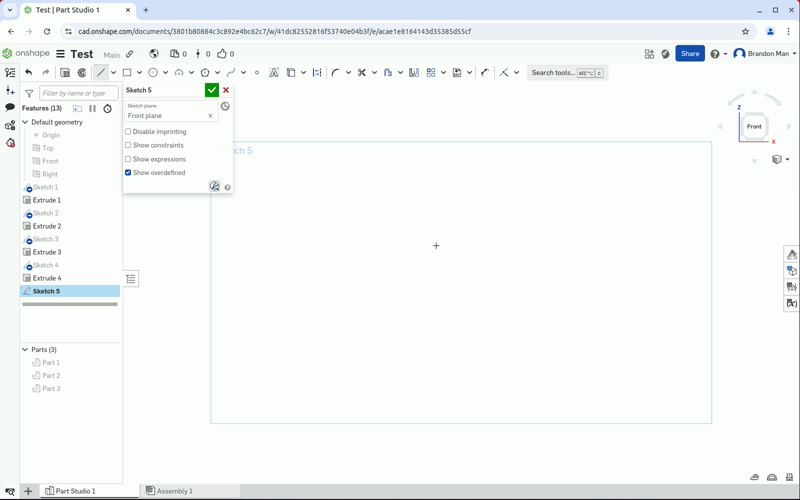
key_up(shift)
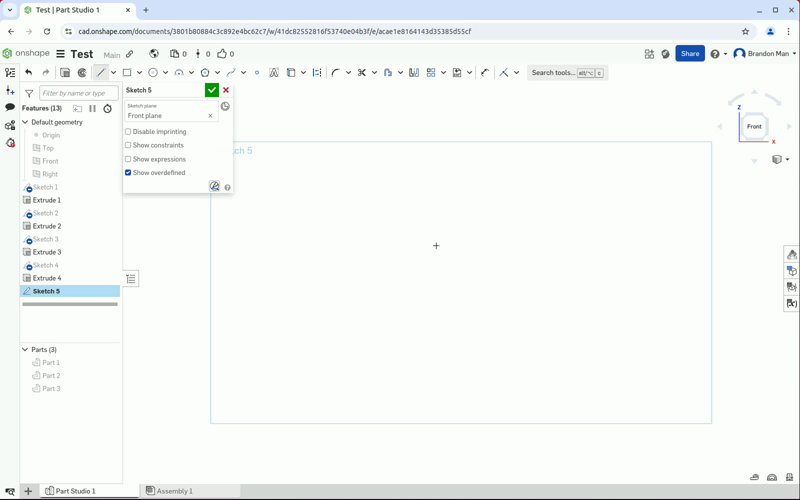
key_down(shift)
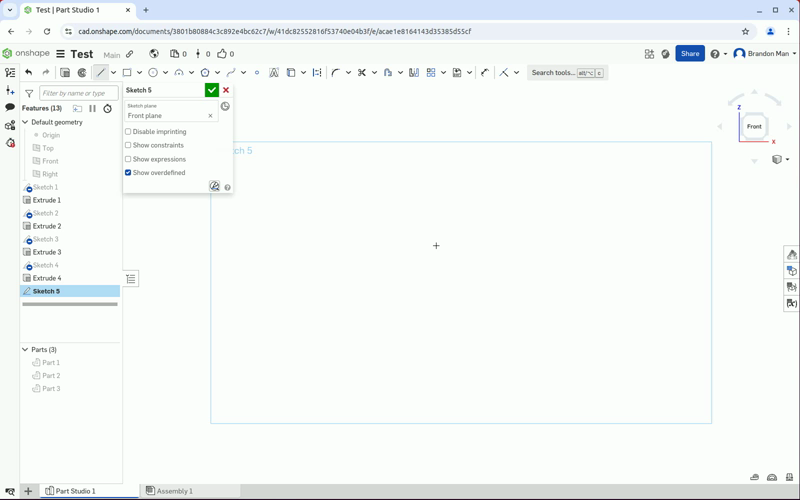
mouse_move(466, 245)
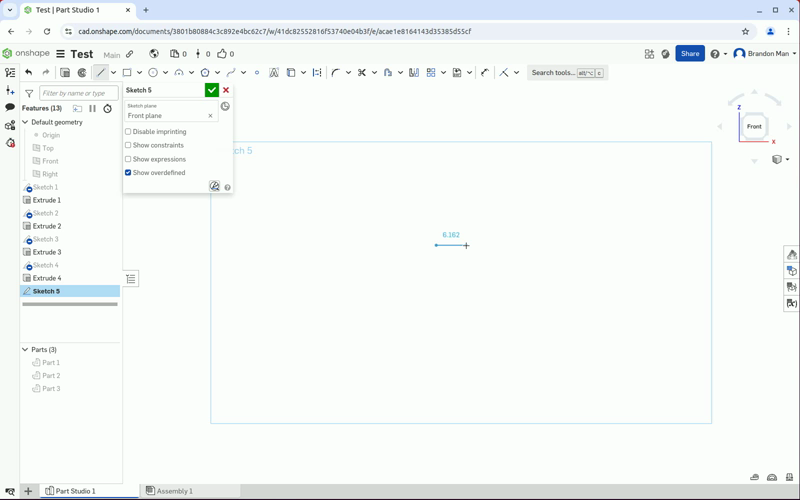
mouse_move(461, 245)
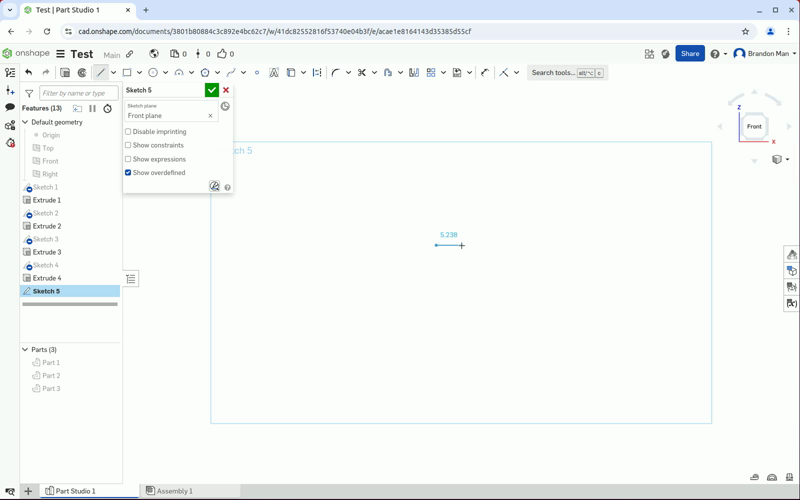
click(461, 245)
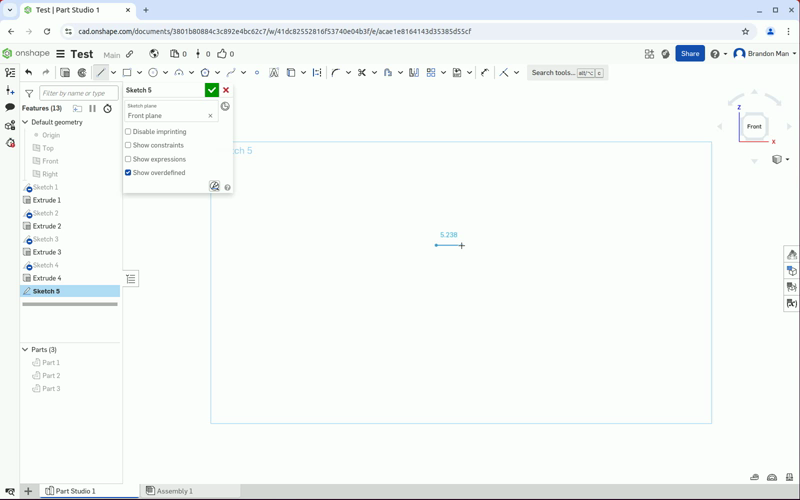
key_up(shift)
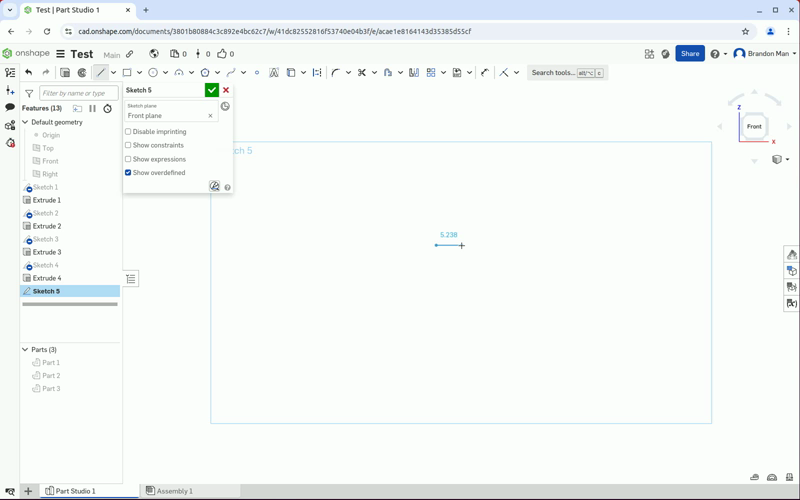
key_down(shift)
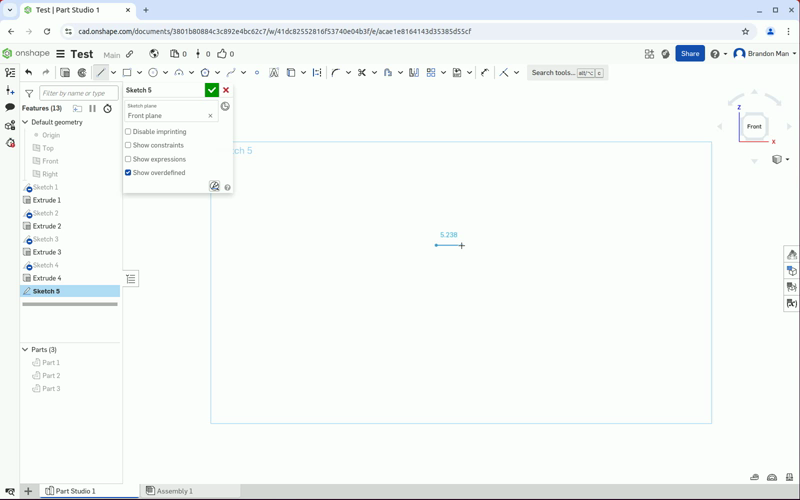
mouse_move(491, 245)
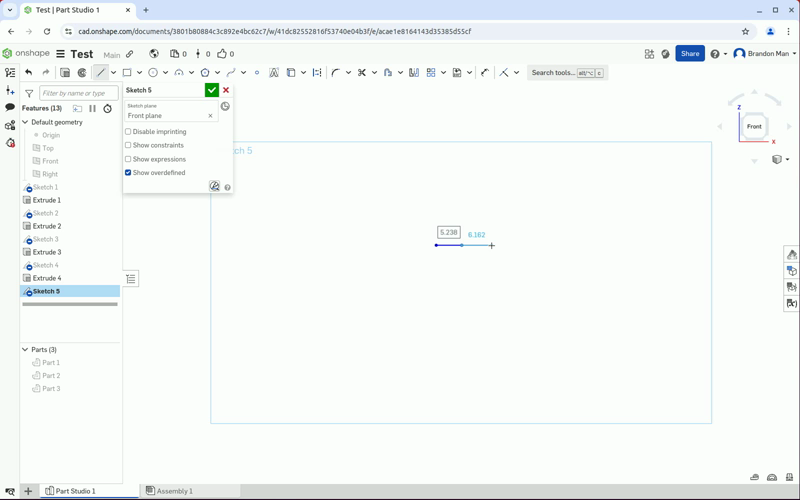
mouse_move(461, 207)
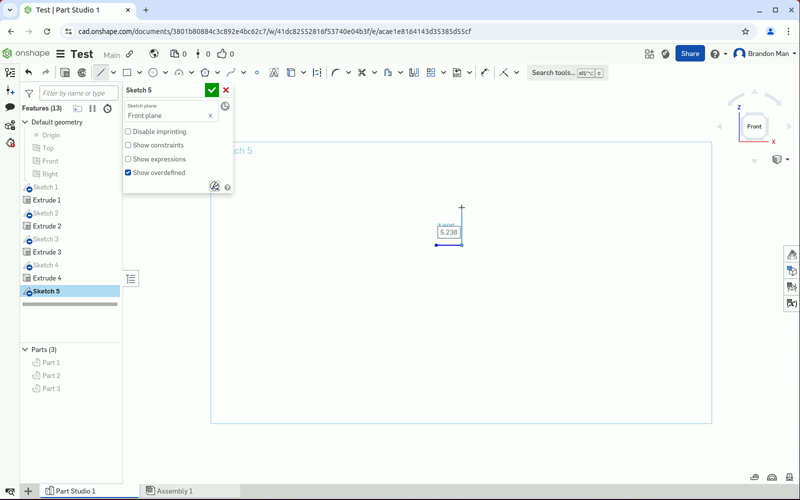
click(461, 207)
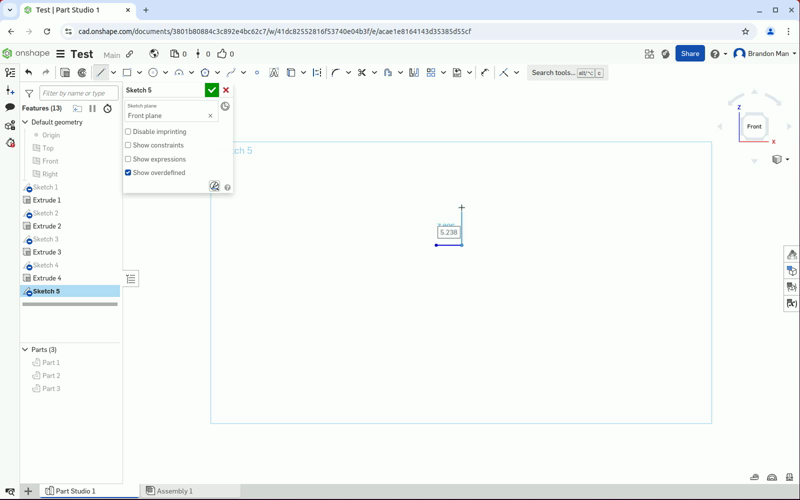
key_up(shift)
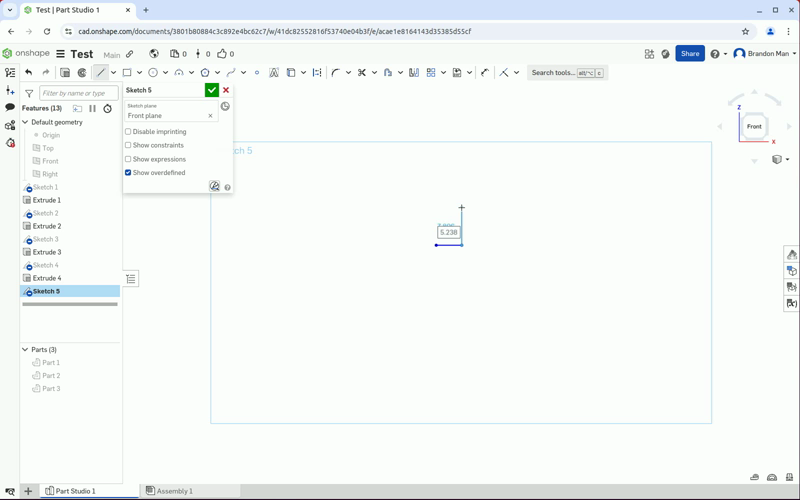
key_down(shift)
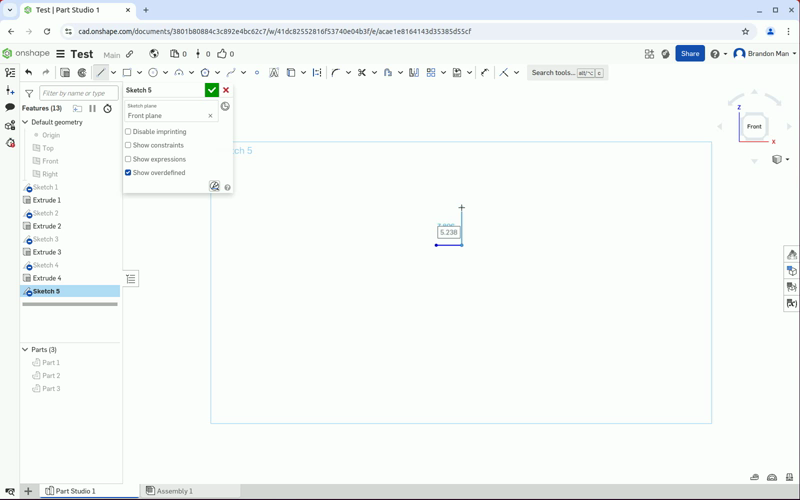
mouse_move(491, 207)
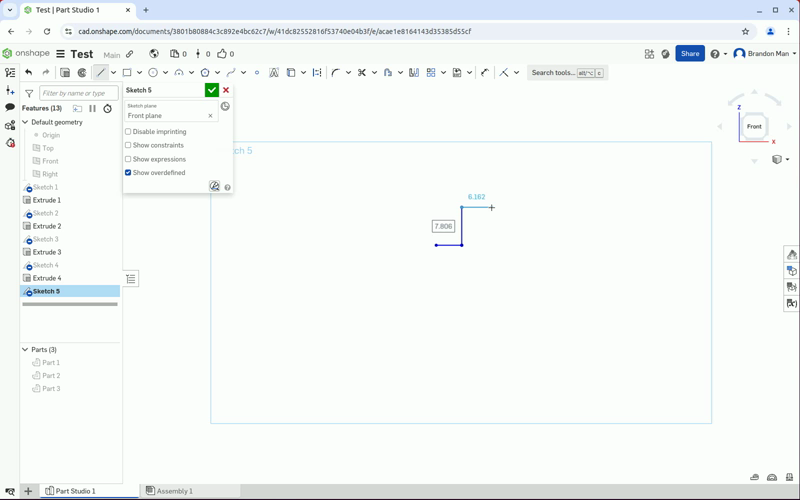
mouse_move(436, 207)
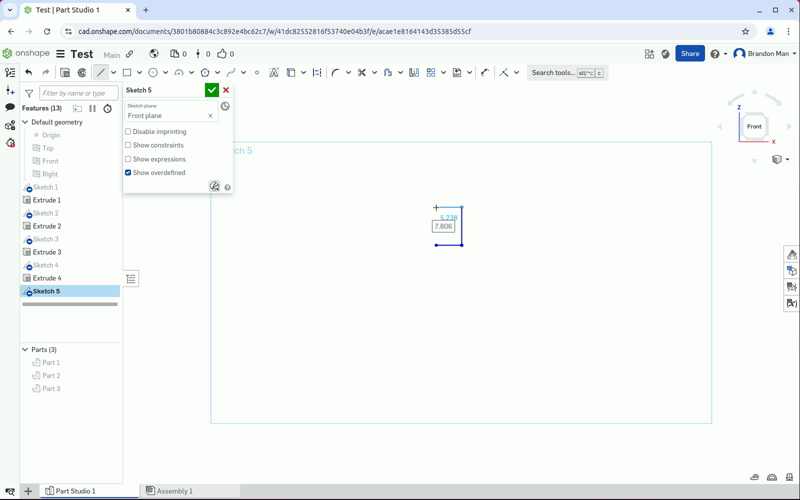
click(436, 207)
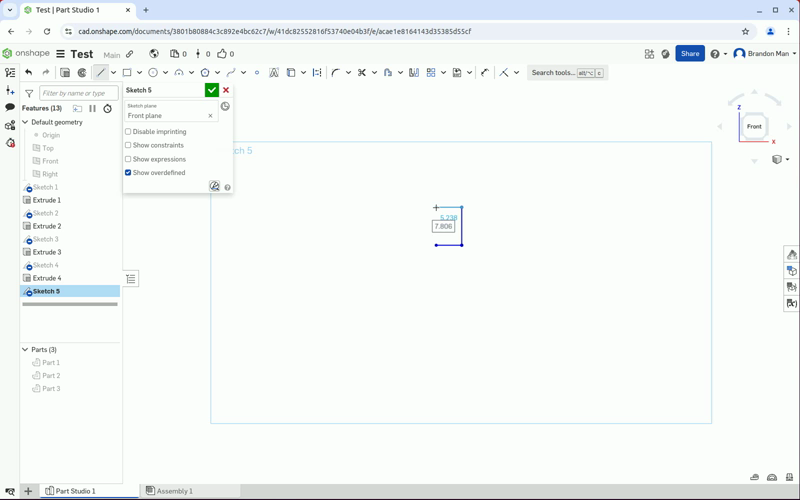
key_up(shift)
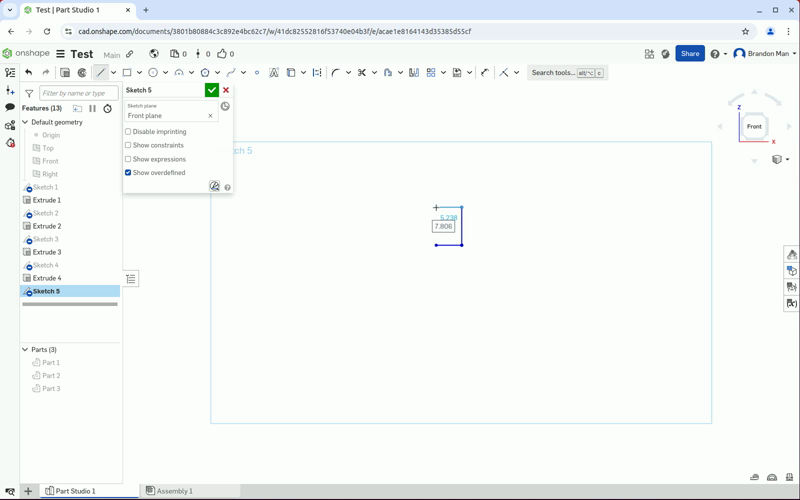
mouse_move(466, 207)
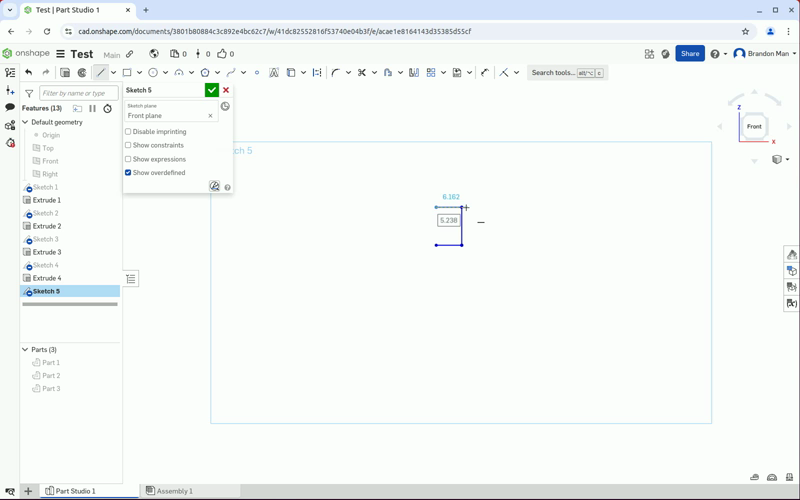
key_down(shift)
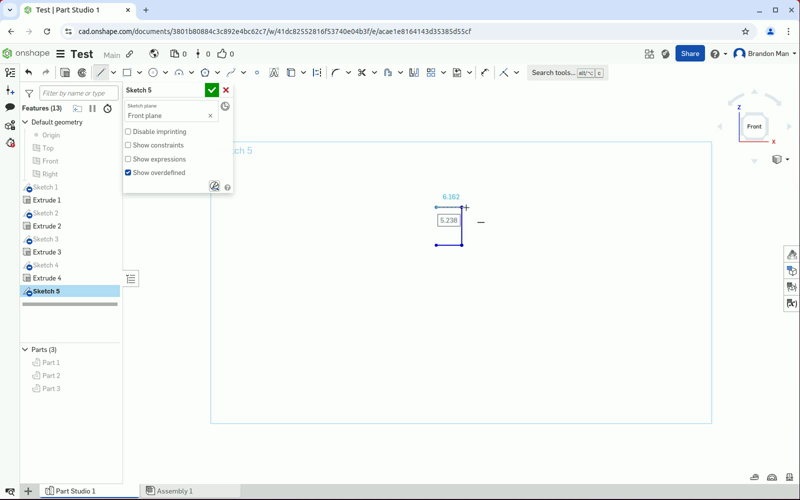
mouse_move(436, 245)
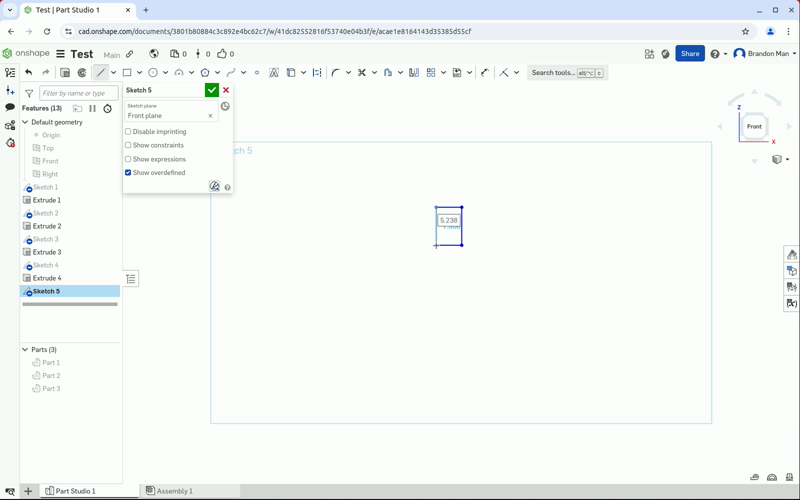
key_up(shift)
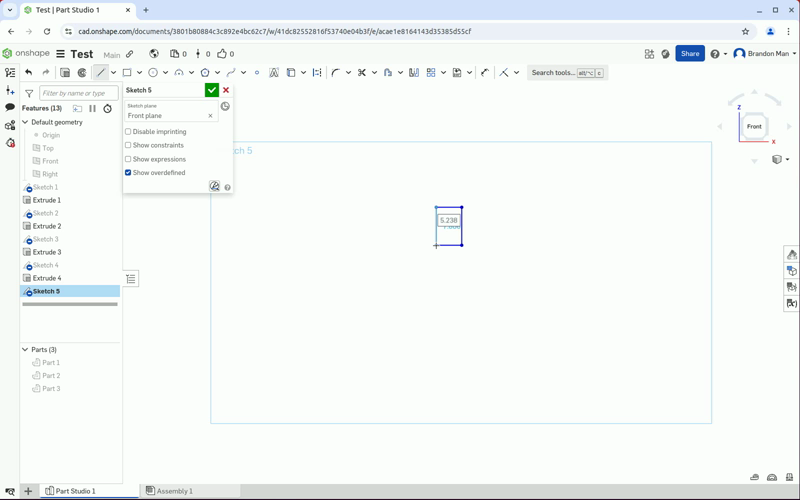
click(436, 245)
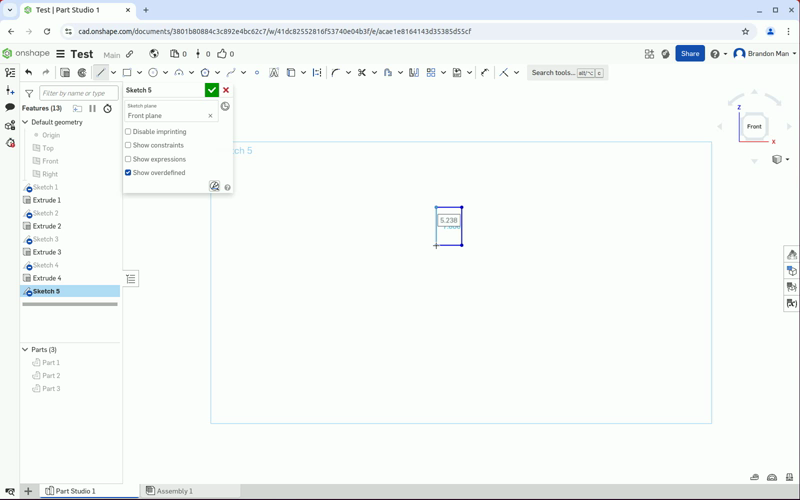
key(esc)
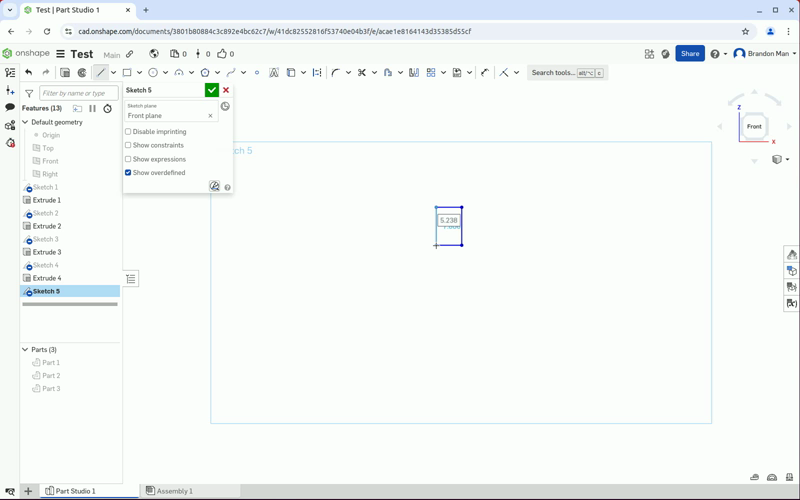
mouse_move(449, 208)
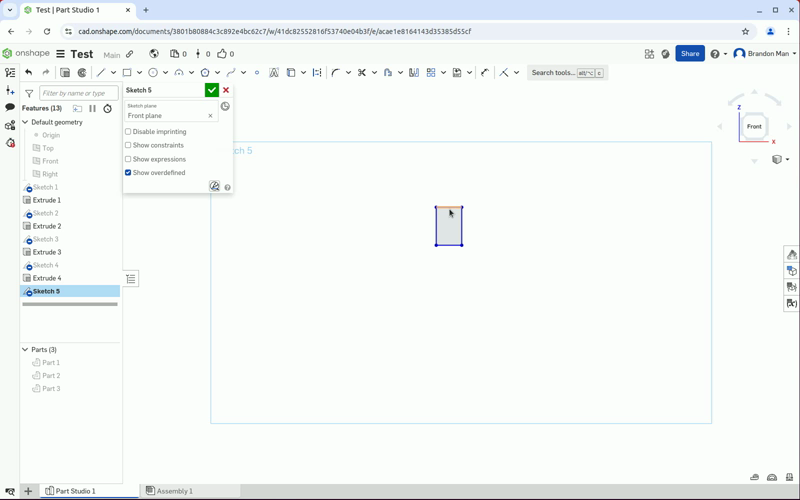
scroll(6)
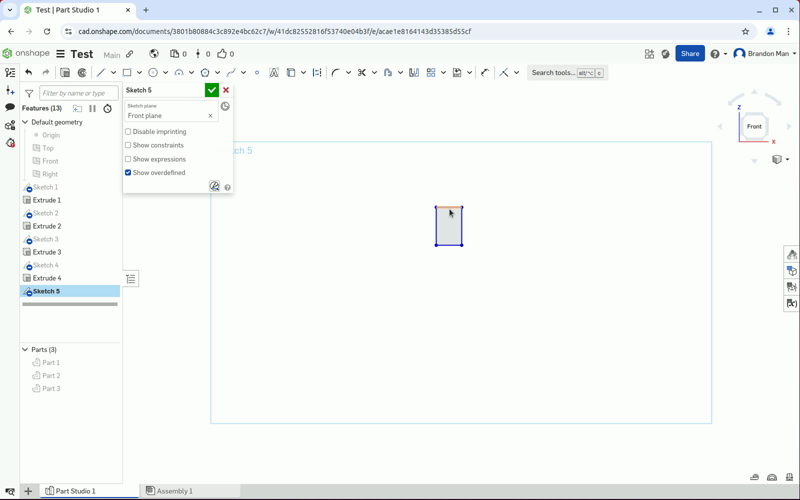
scroll(6)
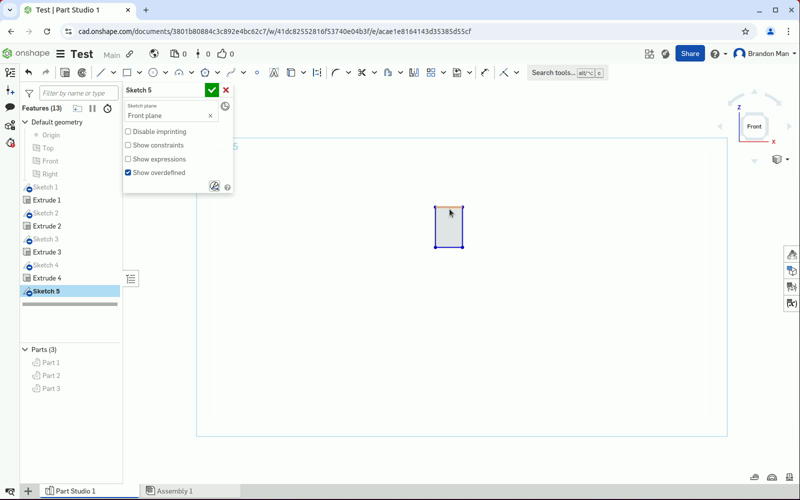
scroll(6)
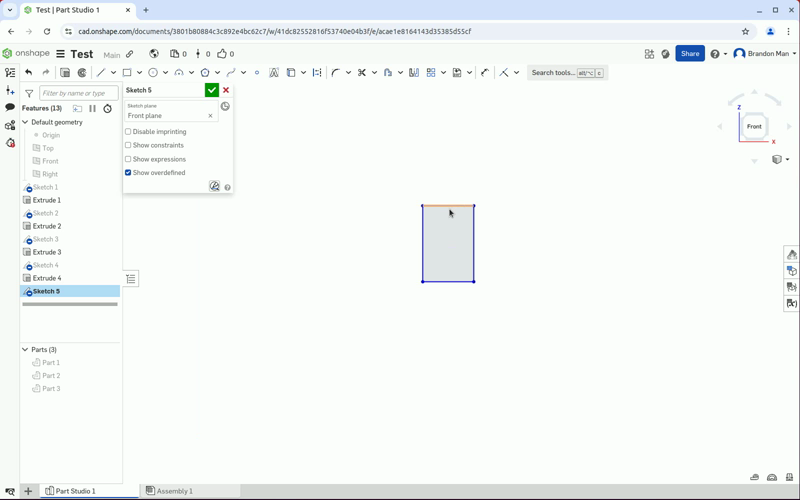
scroll(6)
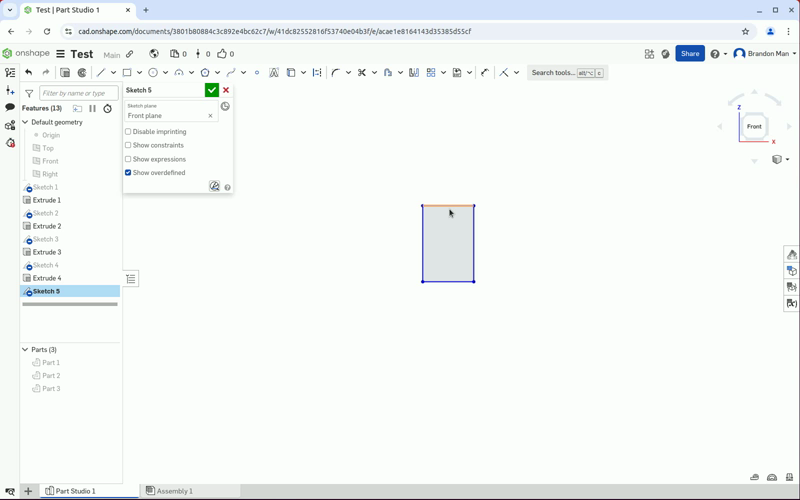
scroll(6)
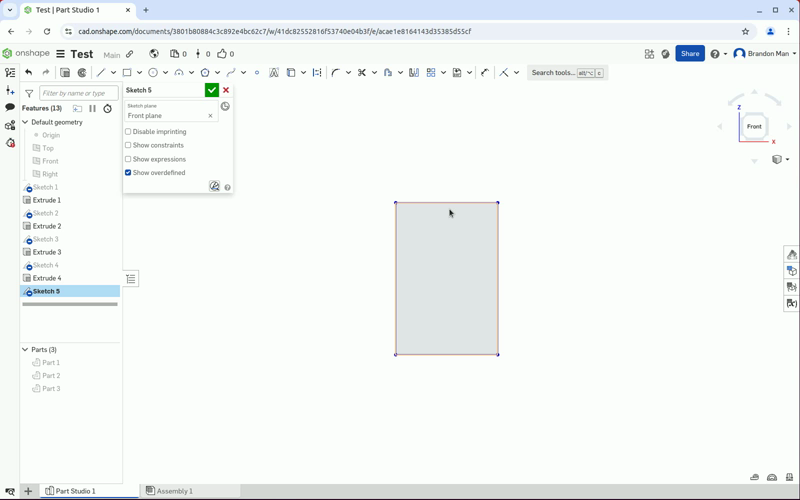
scroll(6)
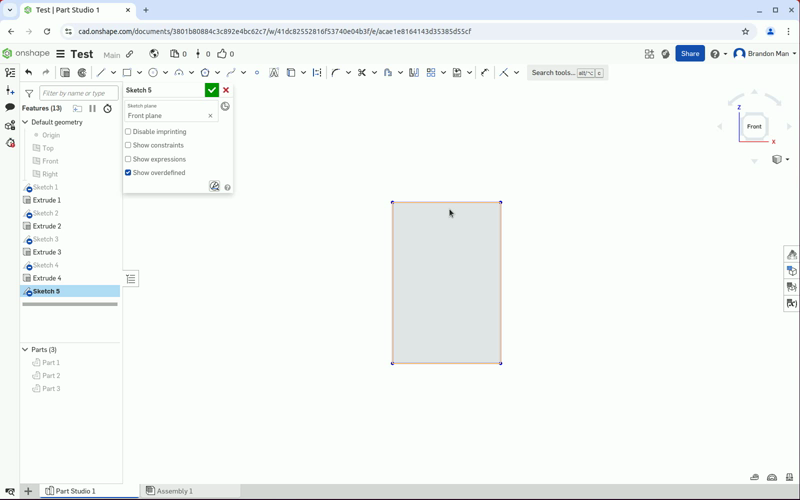
scroll(6)
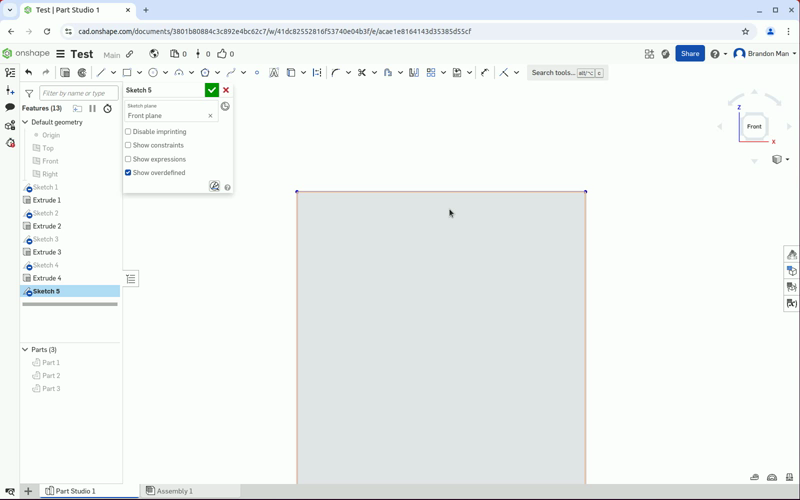
click(449, 208)
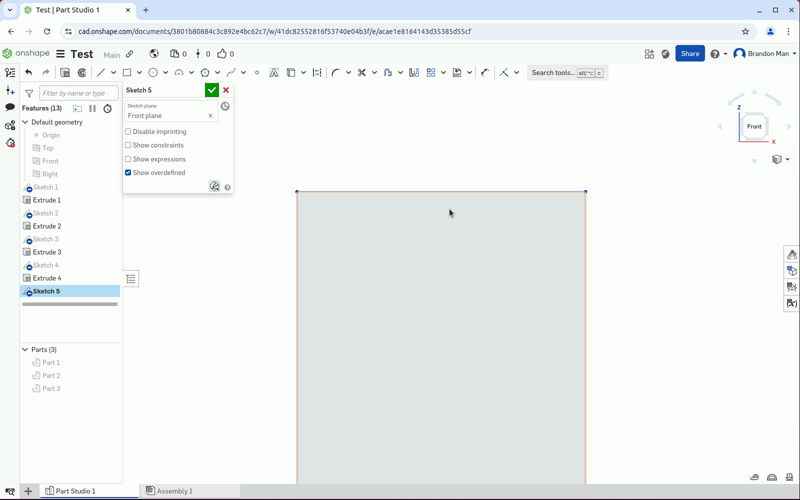
scroll(-6)
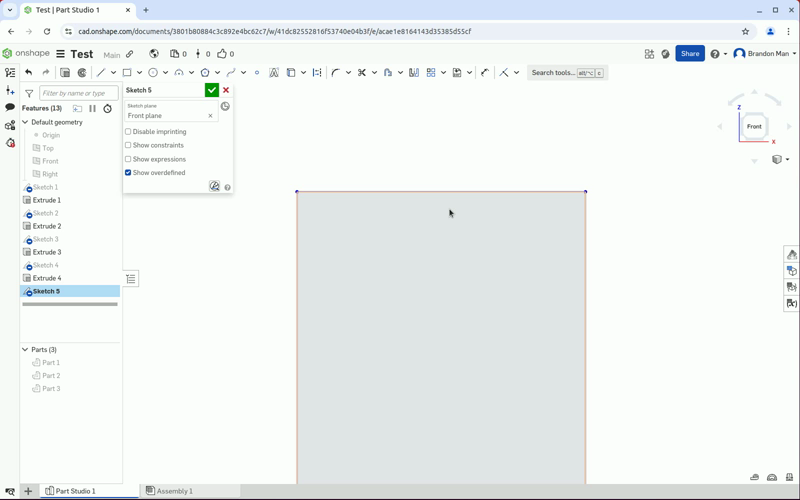
scroll(-6)
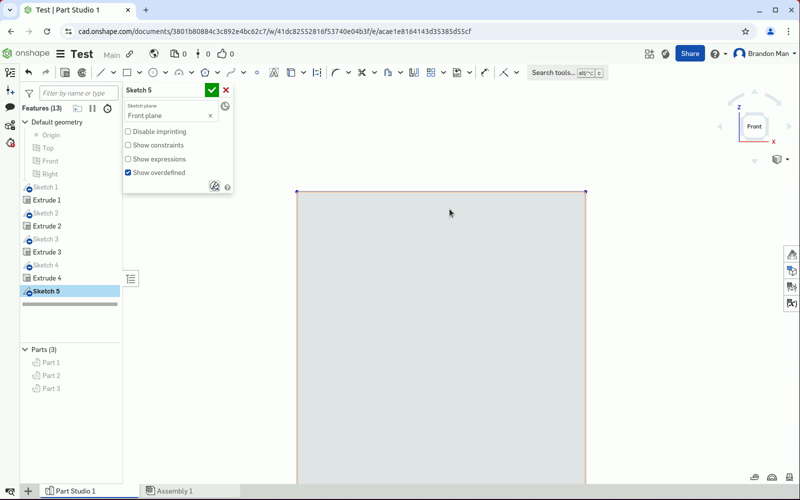
scroll(-6)
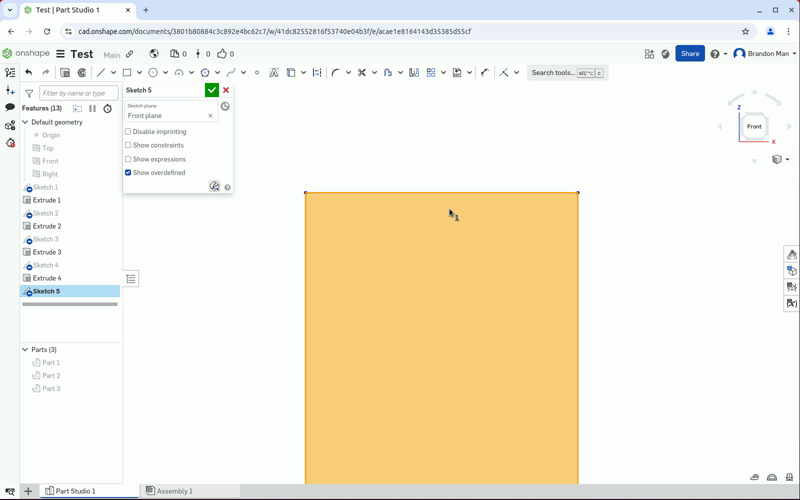
scroll(-6)
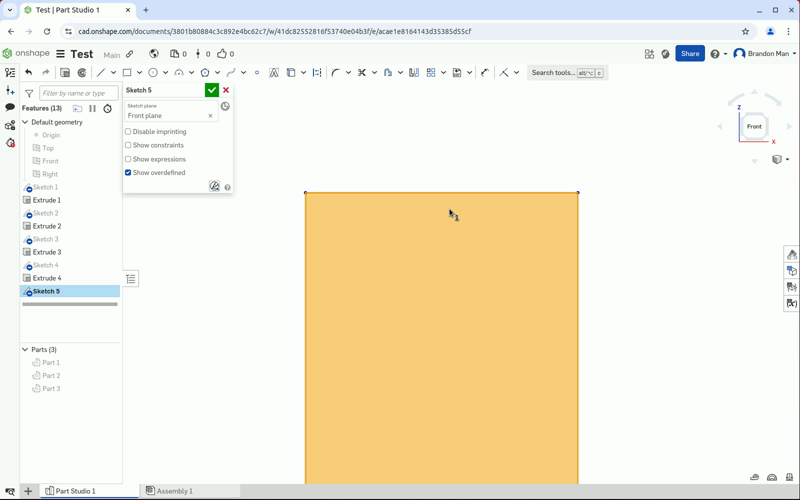
scroll(-6)
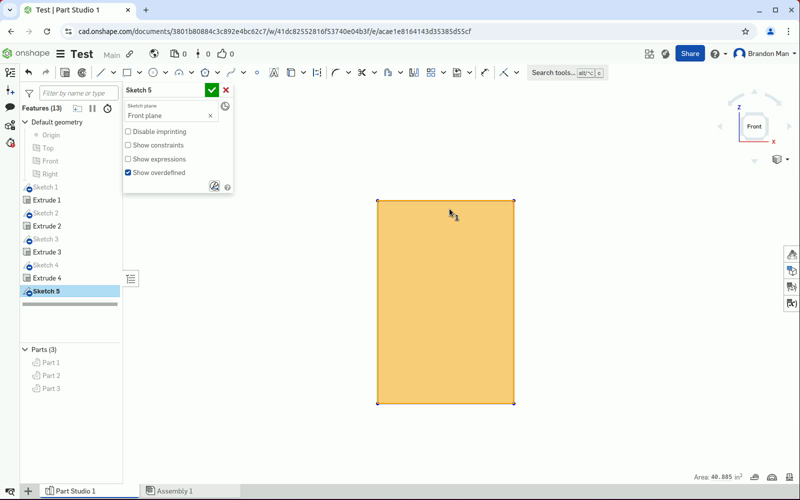
scroll(-6)
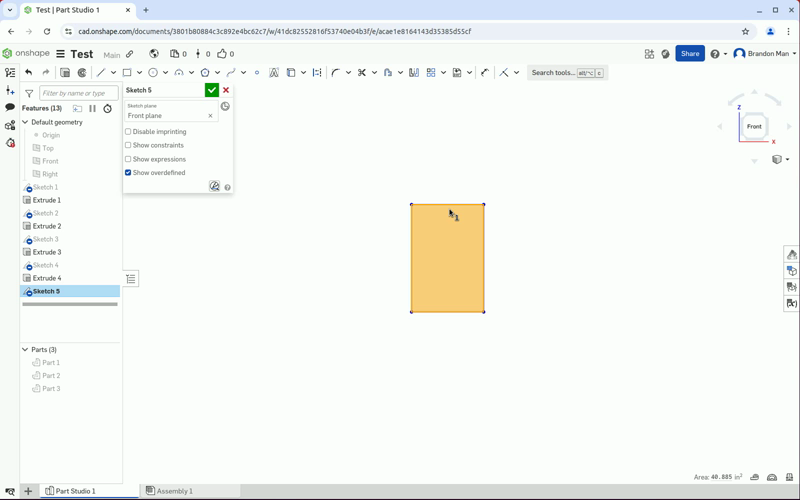
scroll(-6)
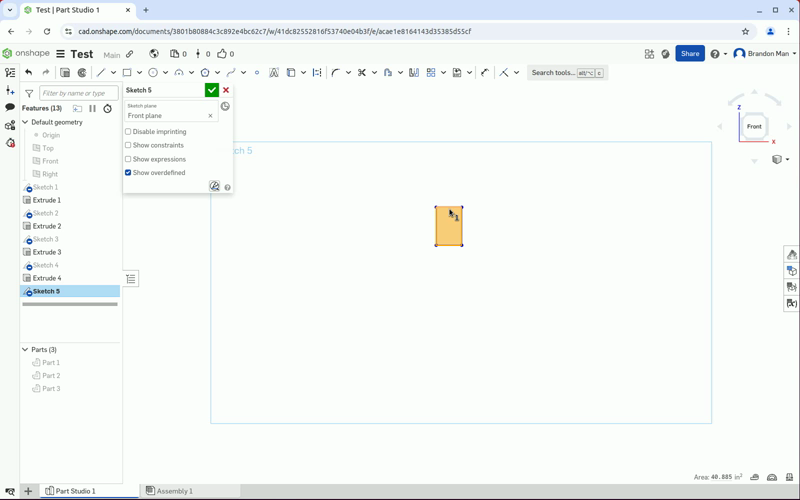
mouse_move(73, 352)
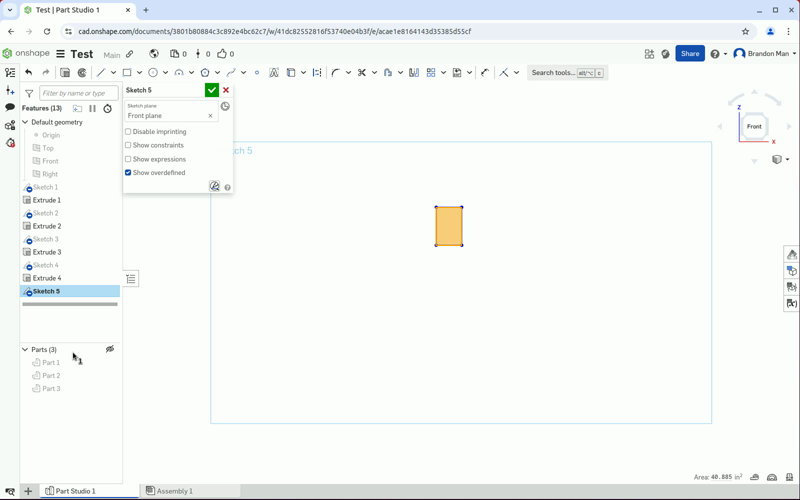
key(shift+y)
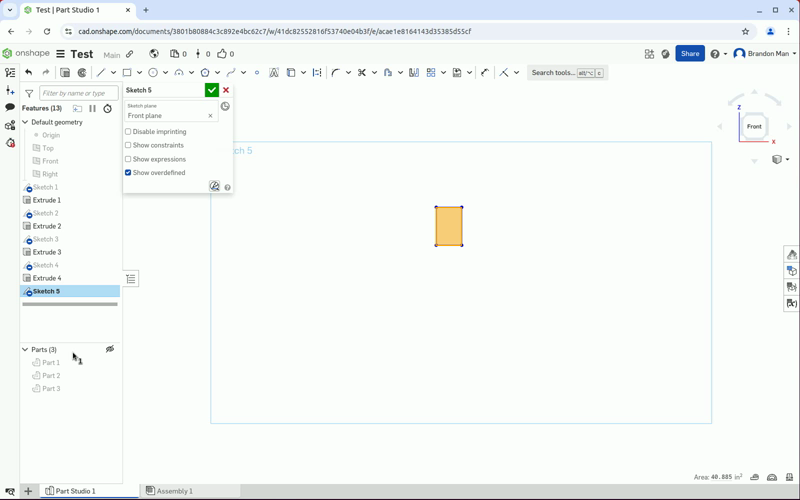
key(shift+e)
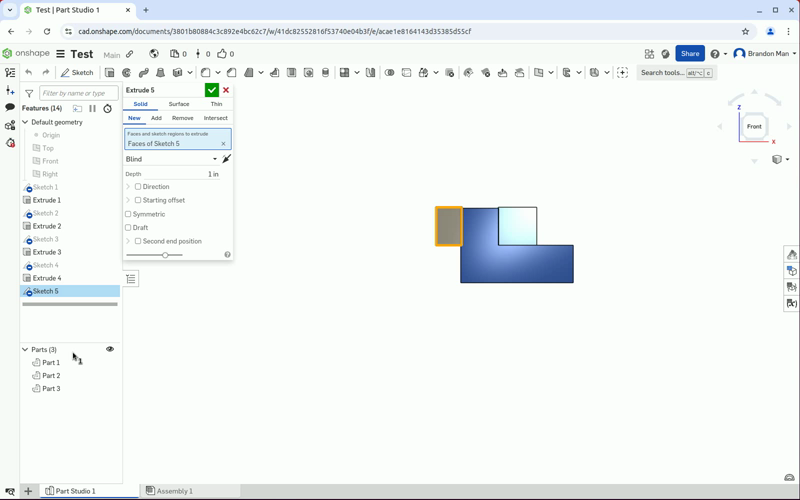
mouse_move(143, 106)
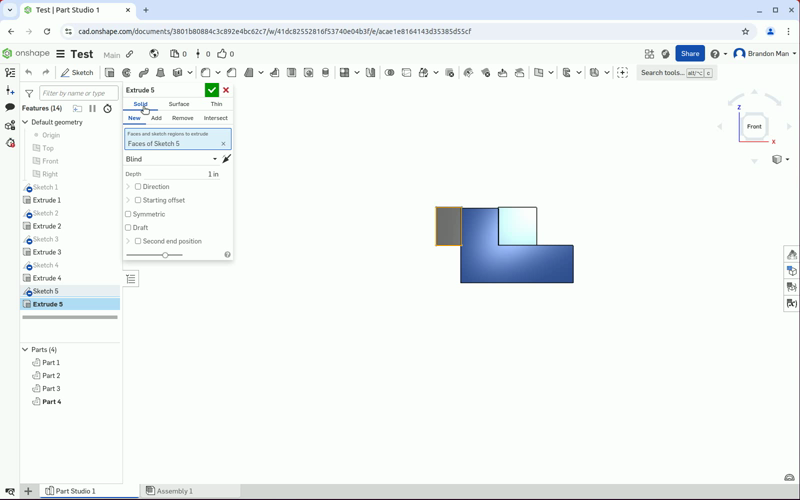
click(143, 106)
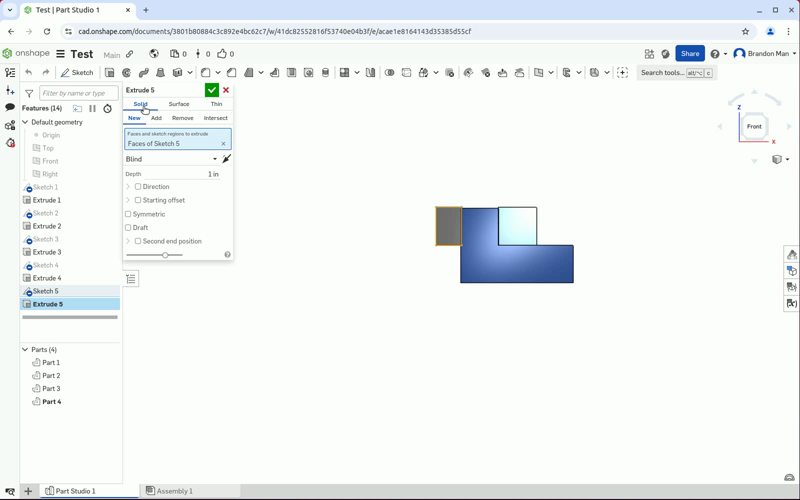
mouse_move(186, 120)
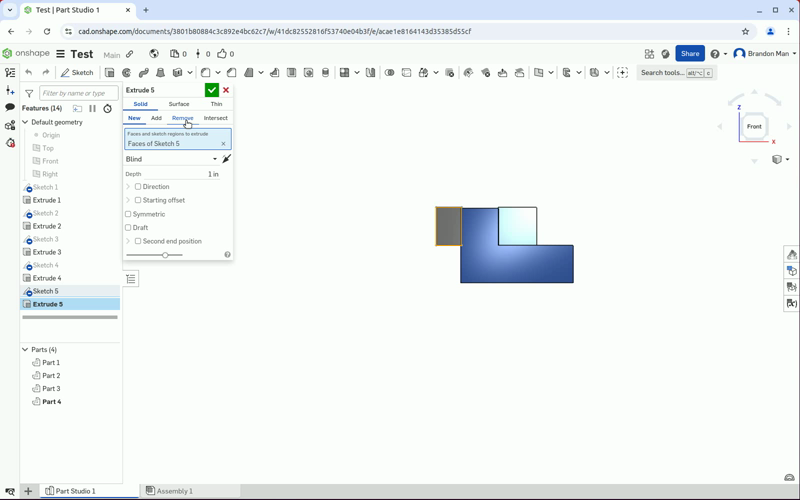
click(186, 120)
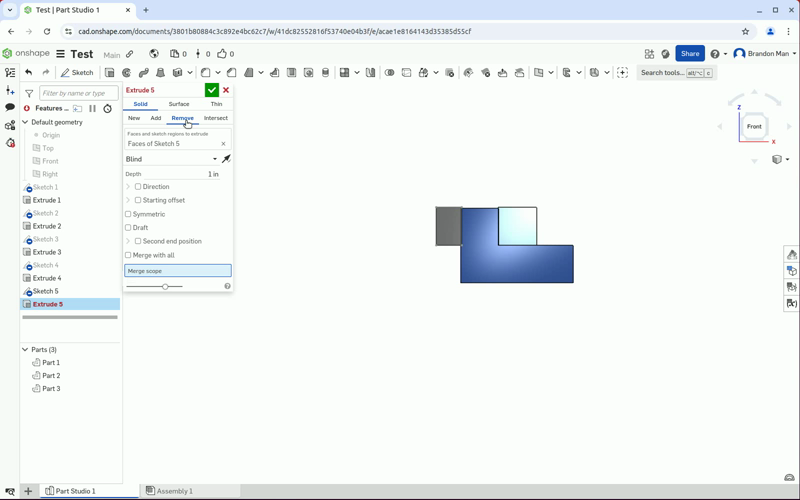
key(tab, 4)
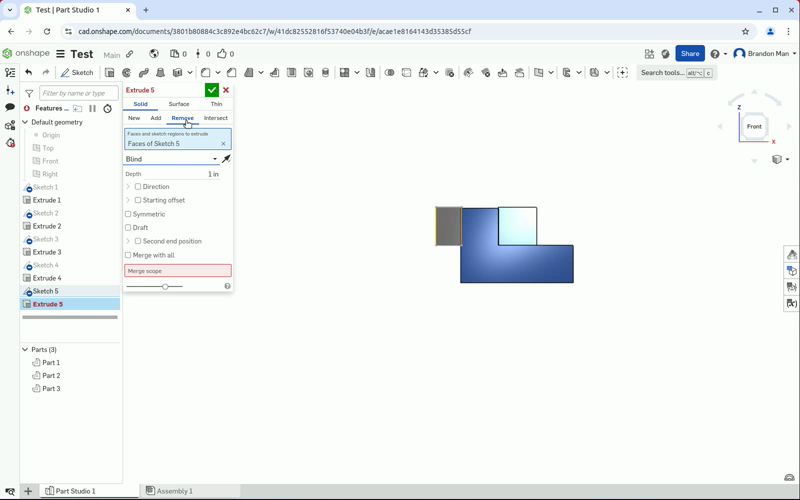
text(7.702)
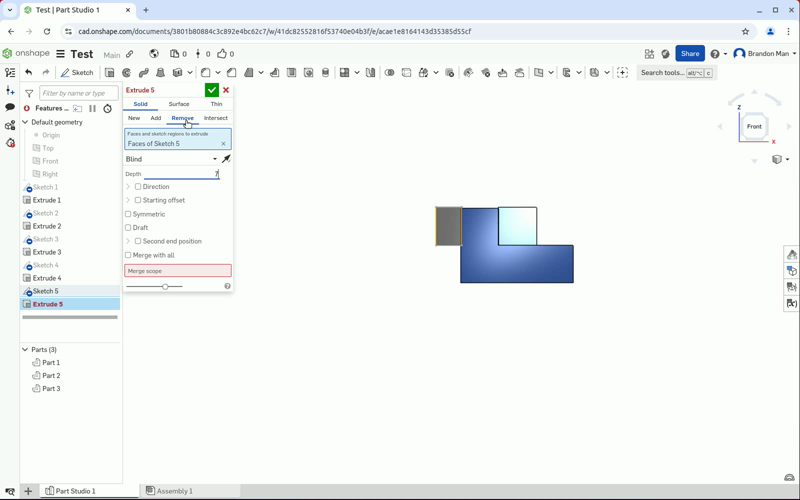
key(tab, 3)
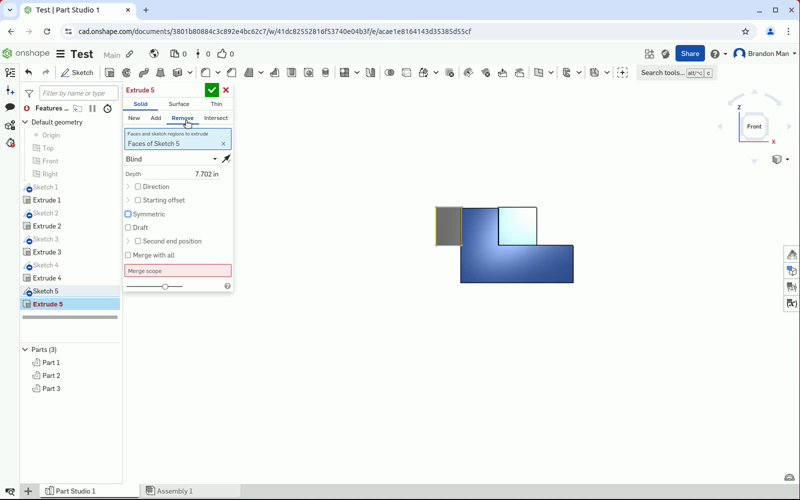
key(space)
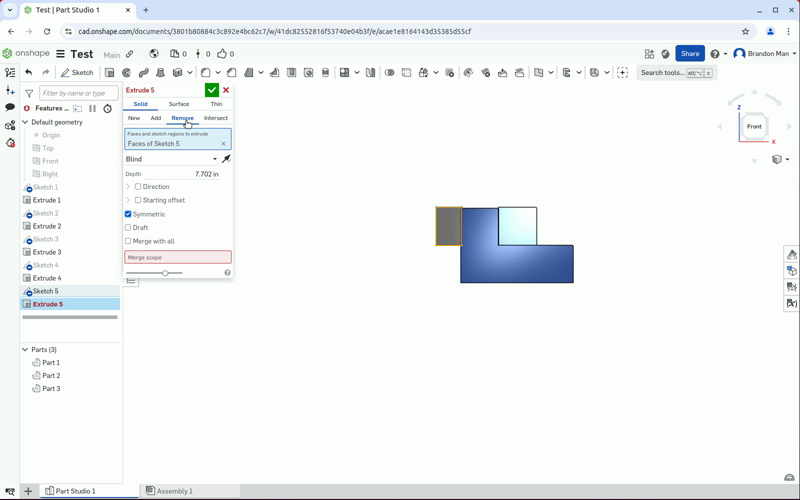
key(tab, 2)
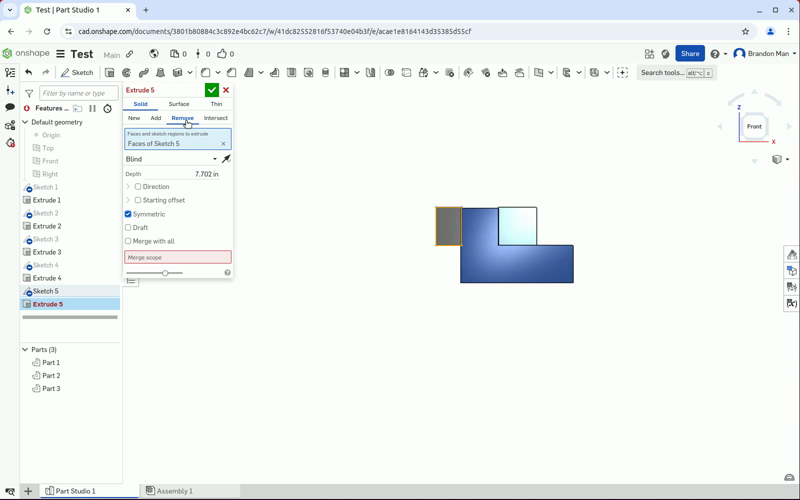
key(space)
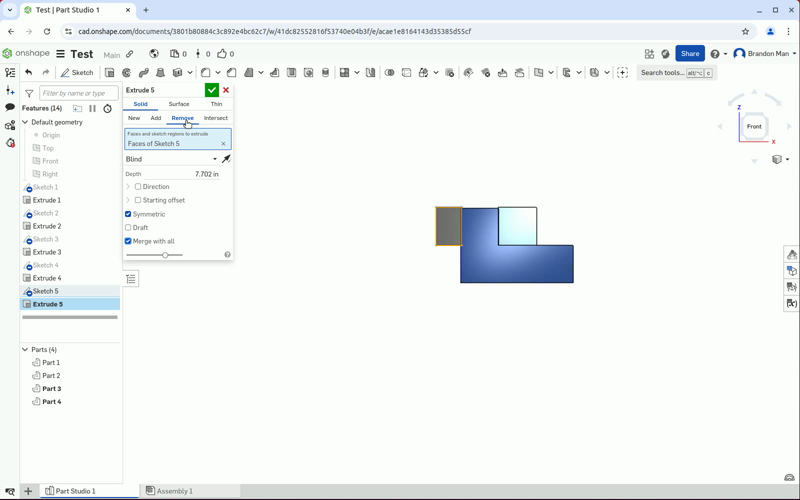
key(enter)
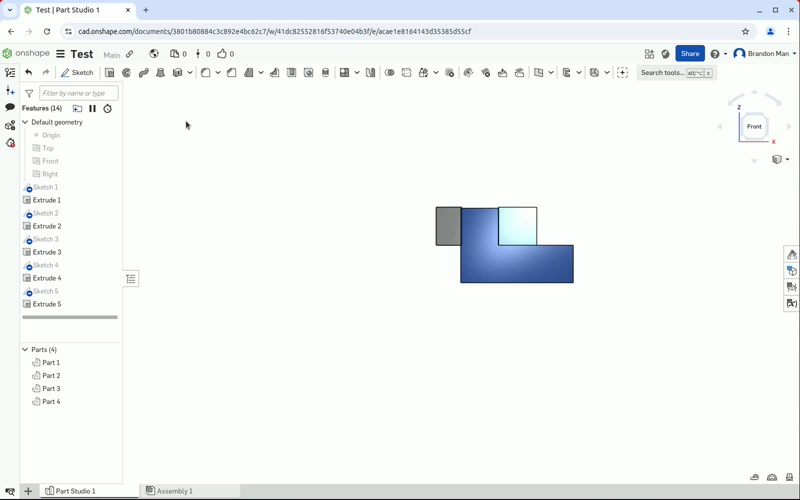
key(shift+h)
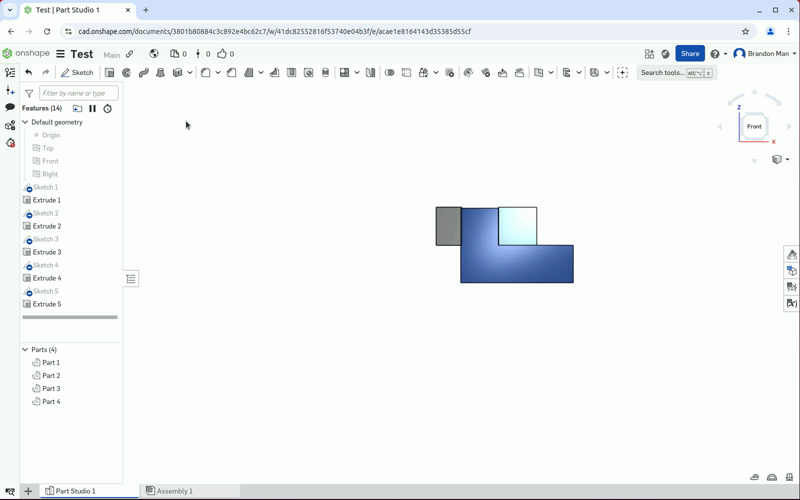
key(shift+h)
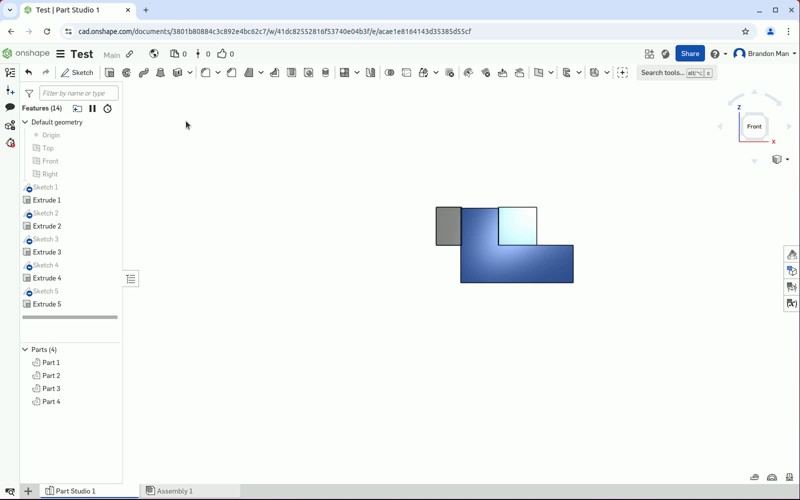
key(shift+7)
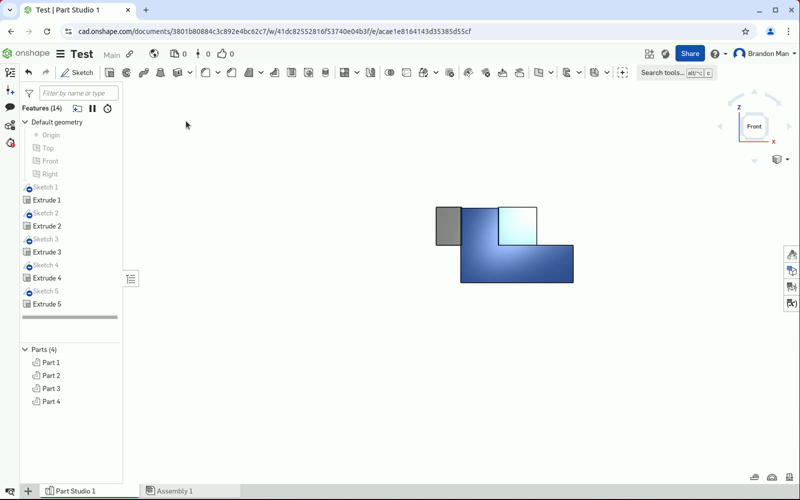
key(left, 2)
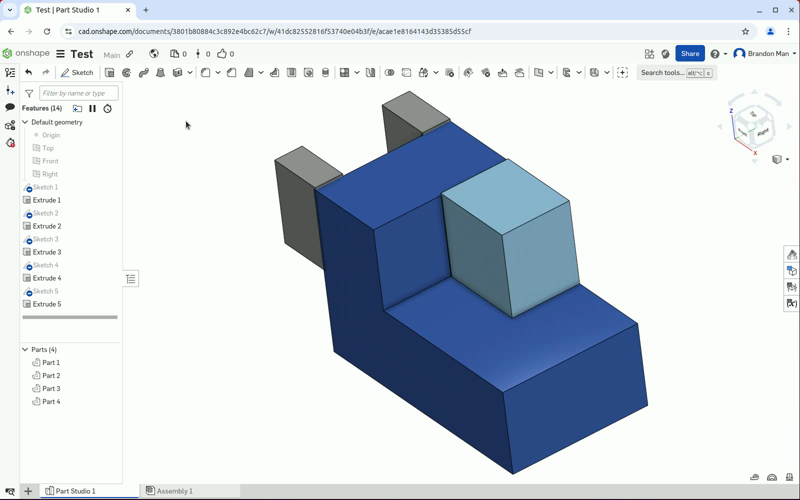
key(down, 2)
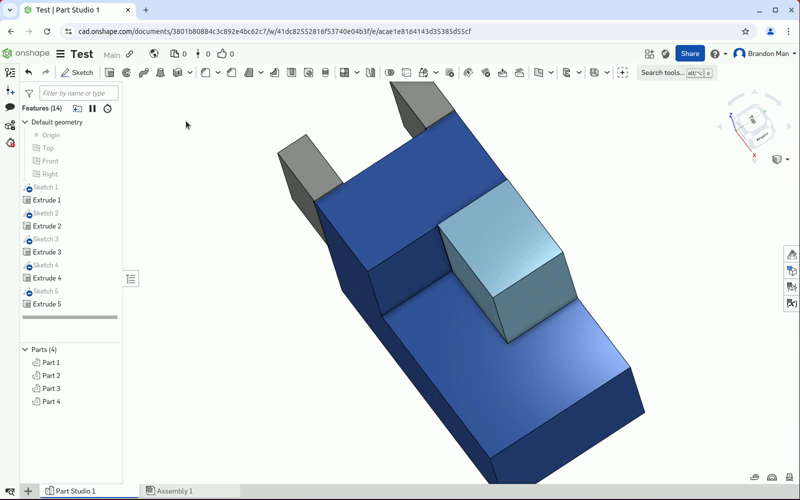
key(up, 2)
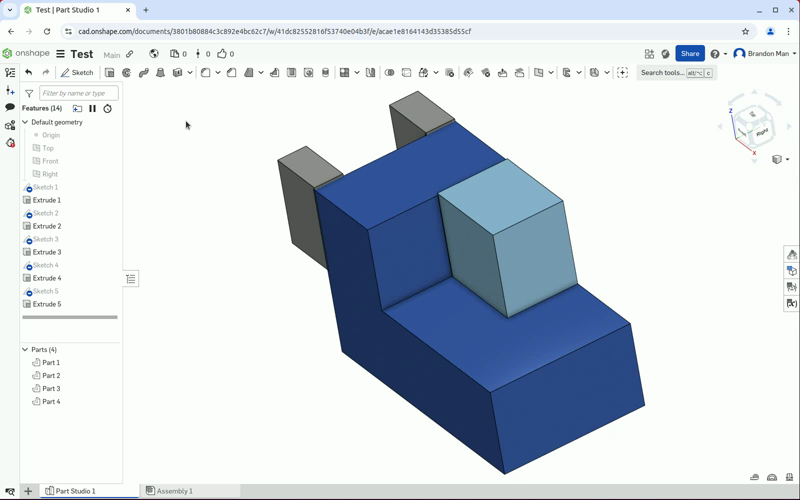
key(right, 2)
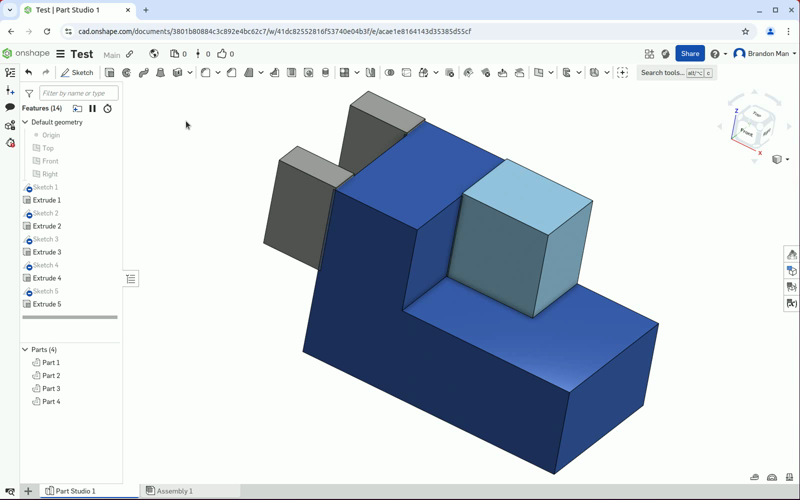
mouse_move(73, 189)
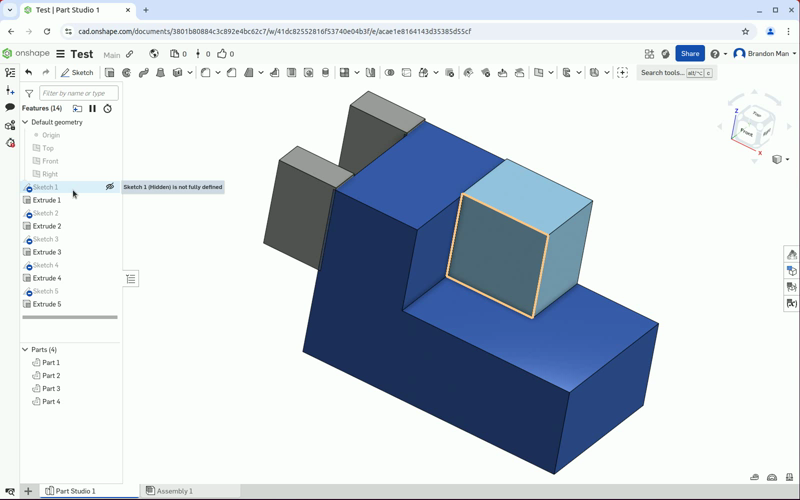
click(73, 189)